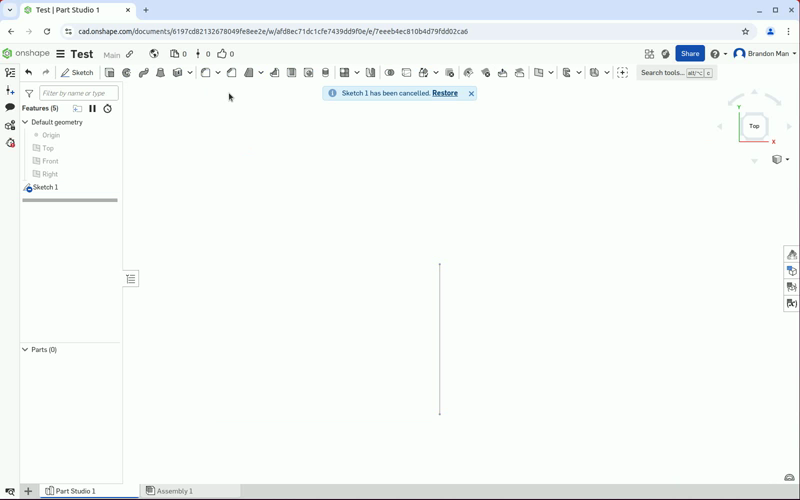
key(shift+h)
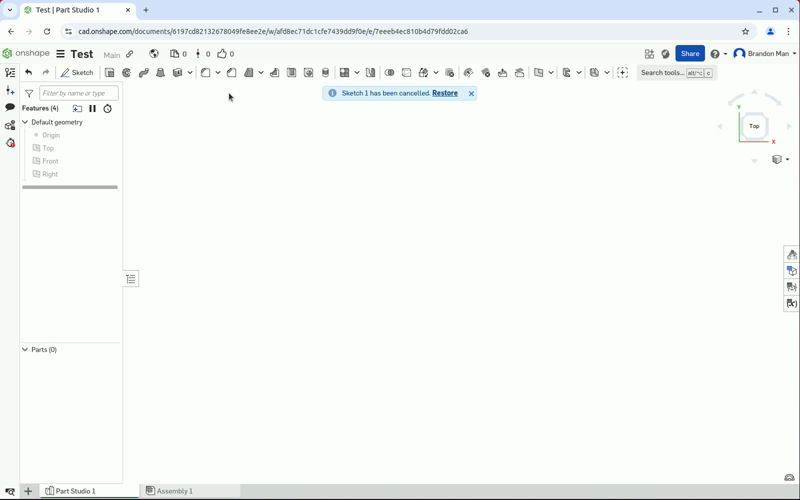
mouse_move(73, 352)
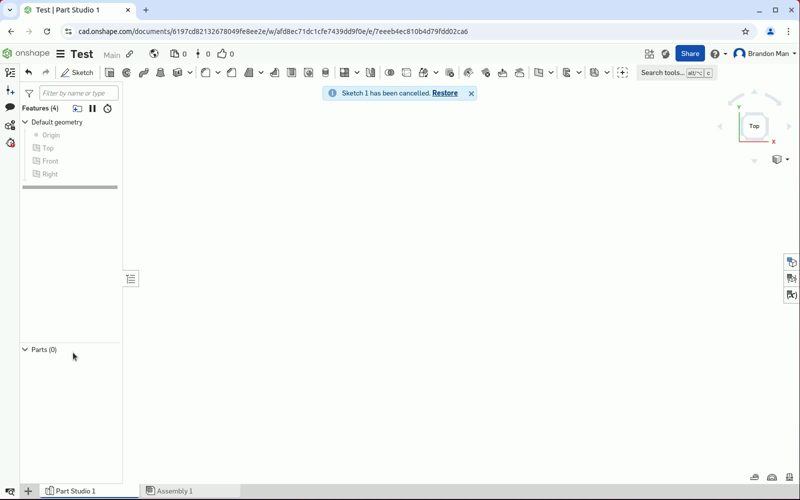
key(y)
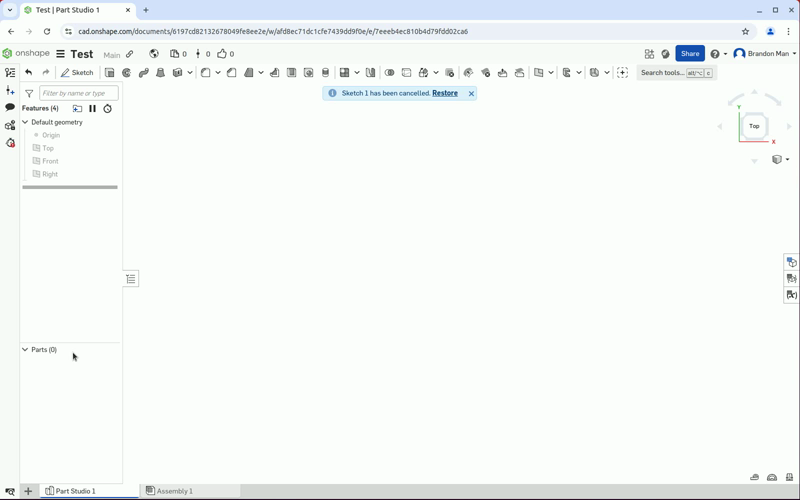
key(shift+p)
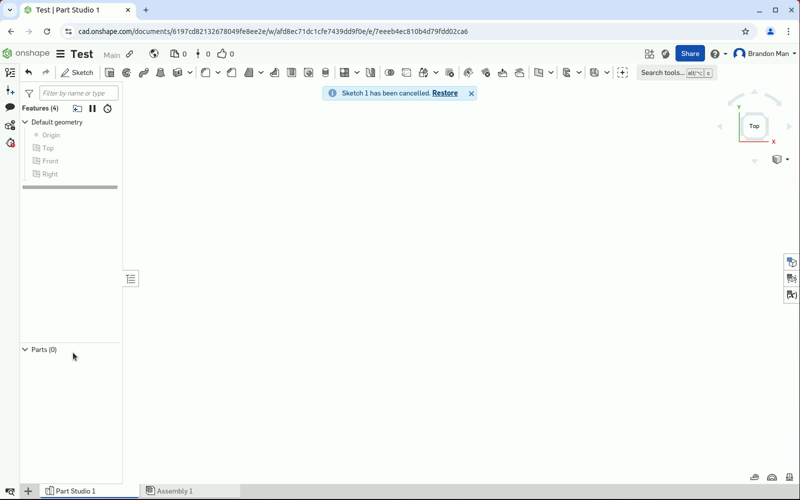
key(space)
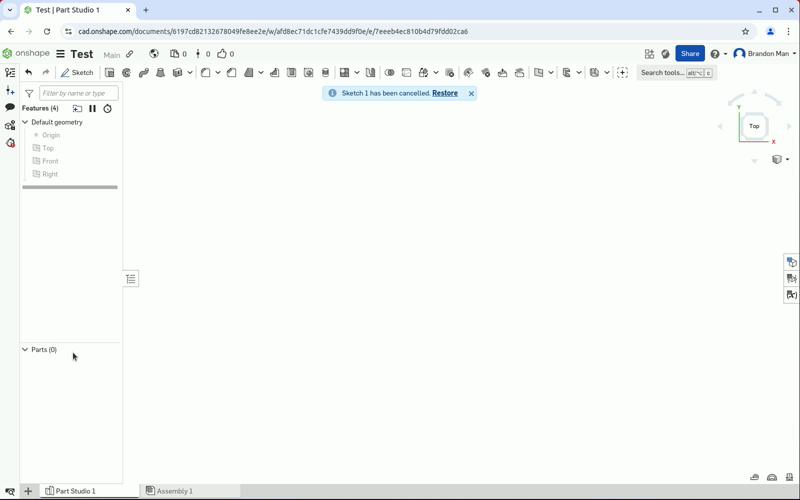
key_down(shift)
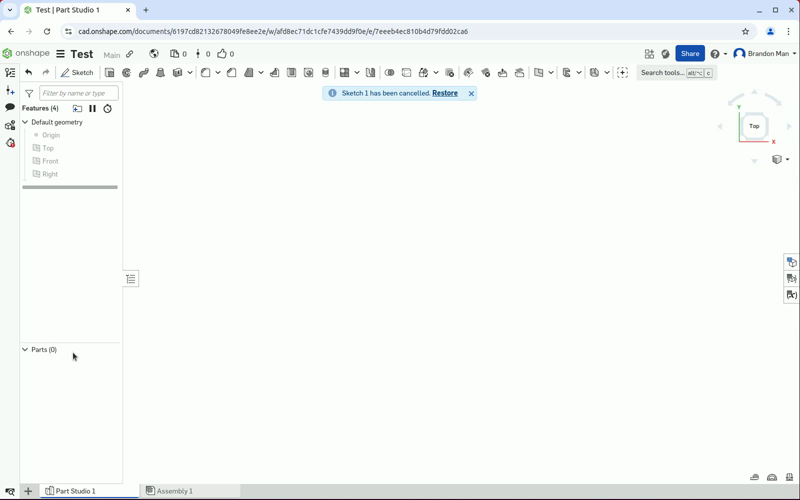
key(up)
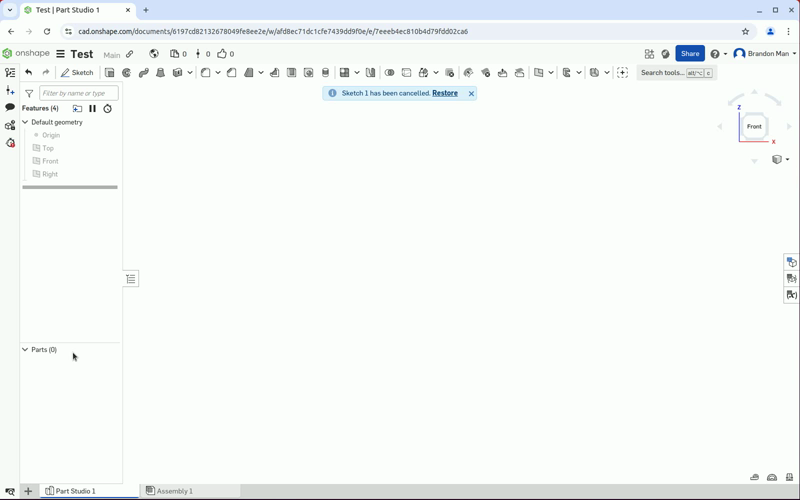
key_up(shift)
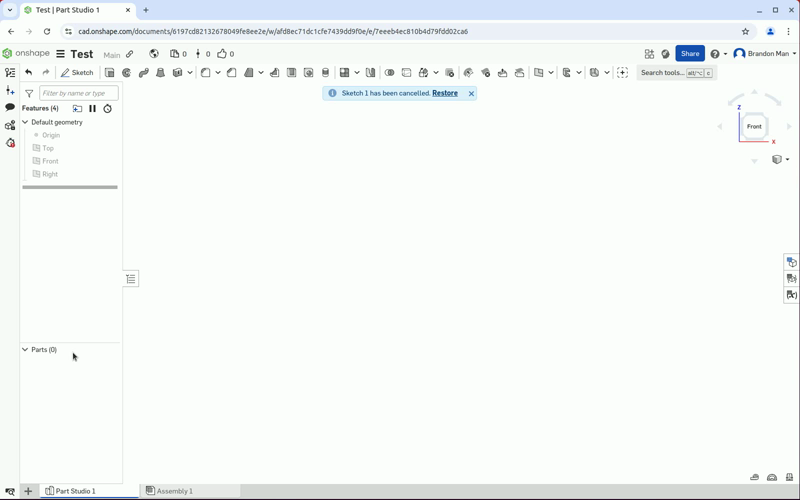
mouse_move(73, 352)
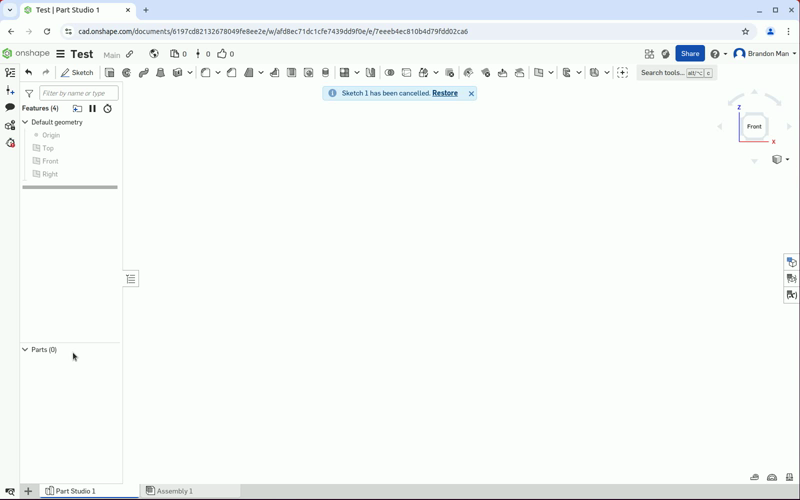
key(shift+y)
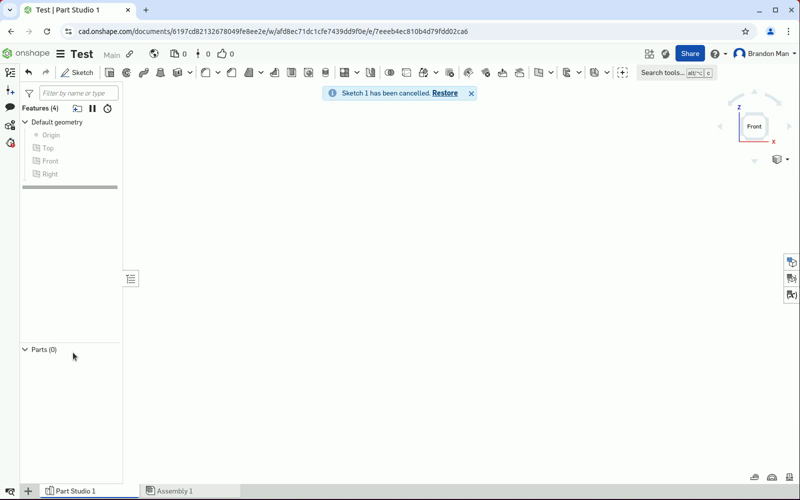
key(shift+s)
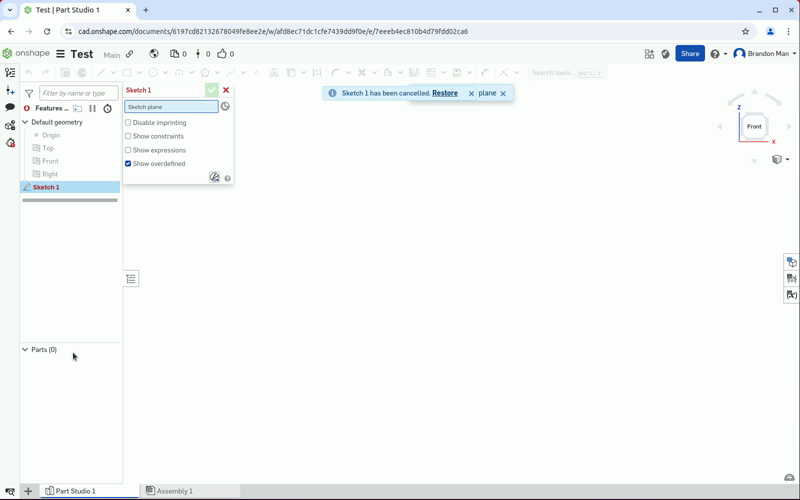
mouse_move(73, 163)
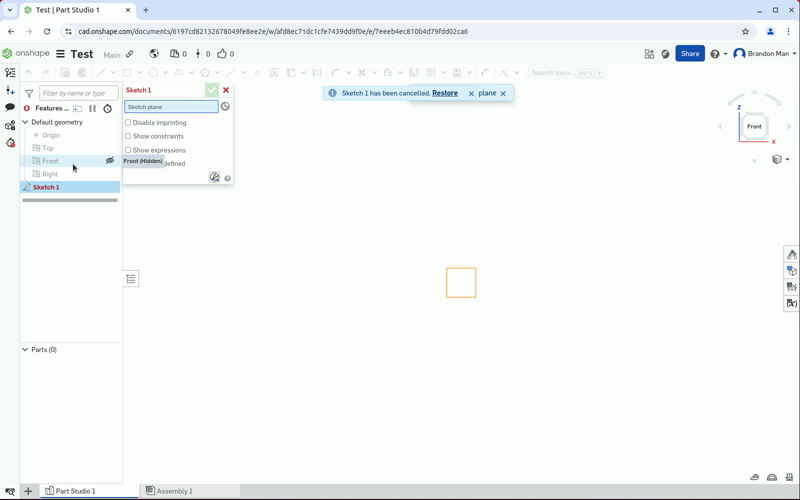
click(73, 163)
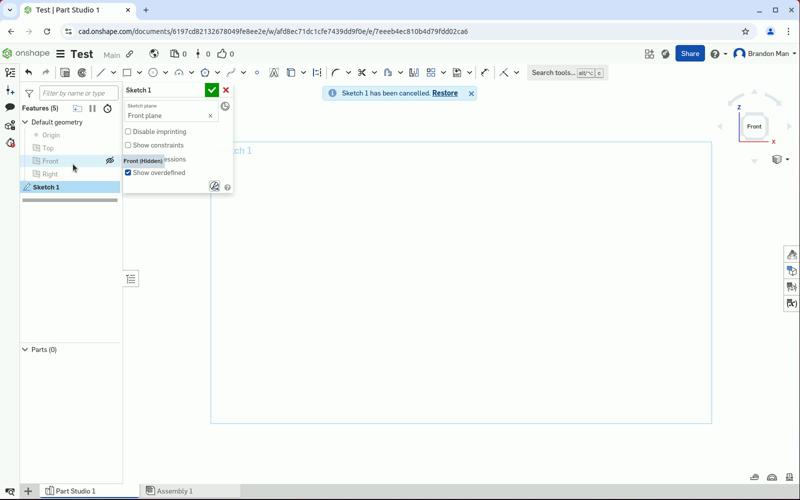
mouse_move(73, 352)
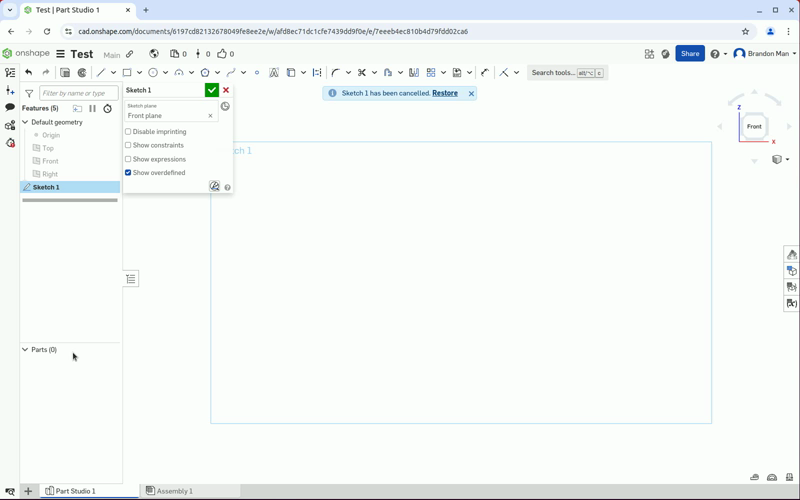
key(y)
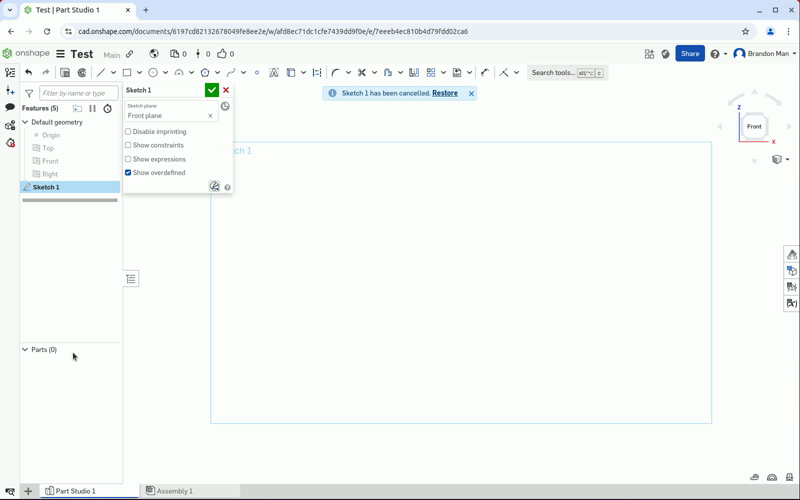
key(a)
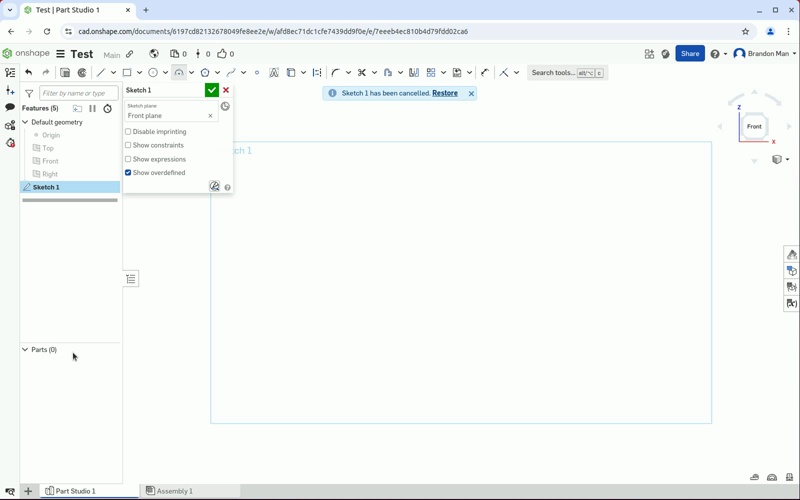
key_down(shift)
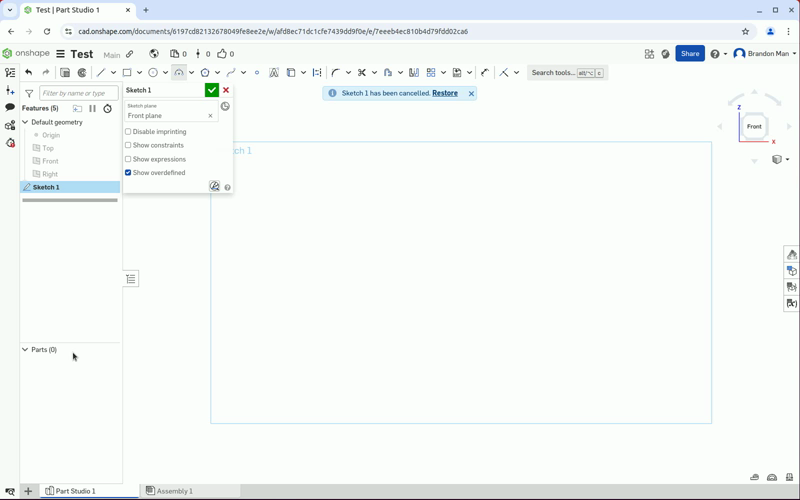
mouse_move(383, 287)
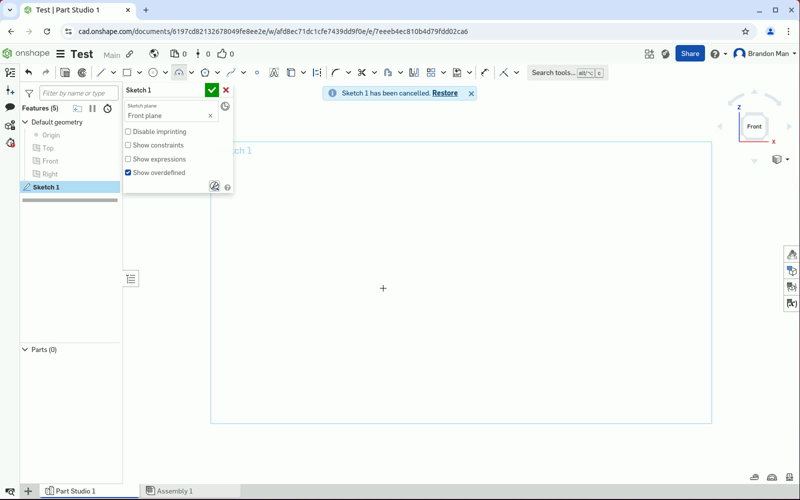
click(383, 287)
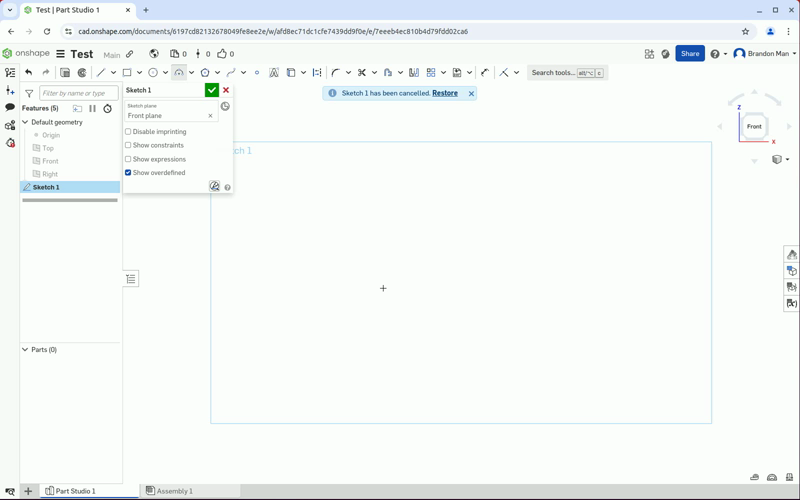
key_up(shift)
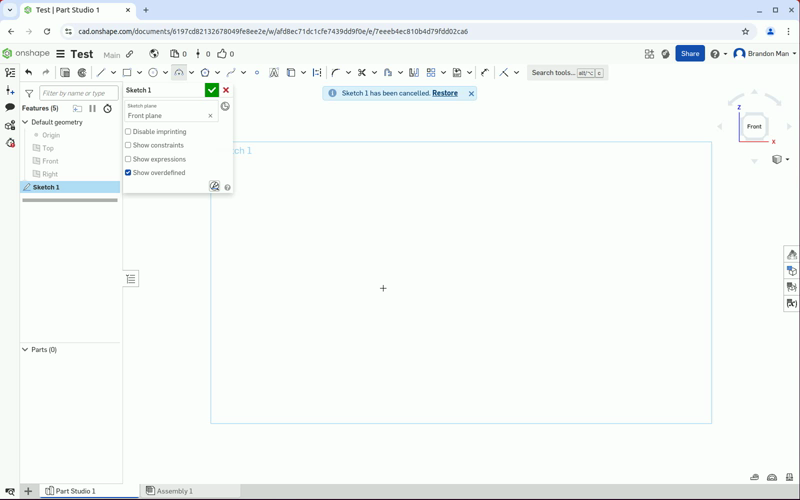
key_down(shift)
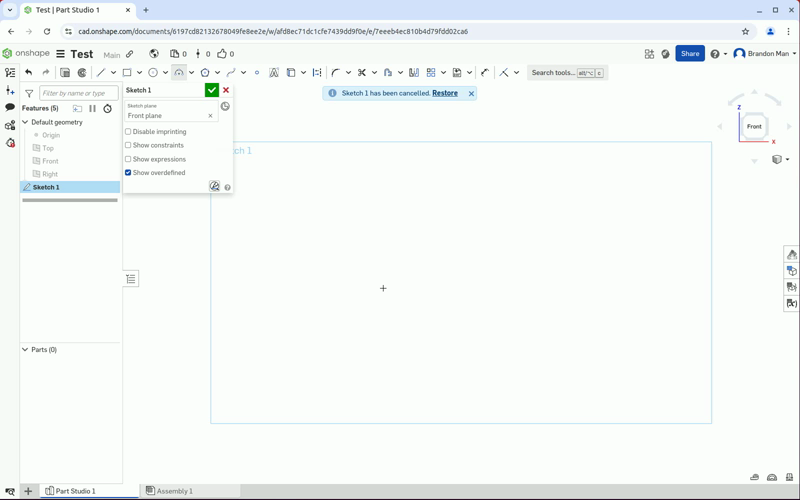
mouse_move(417, 345)
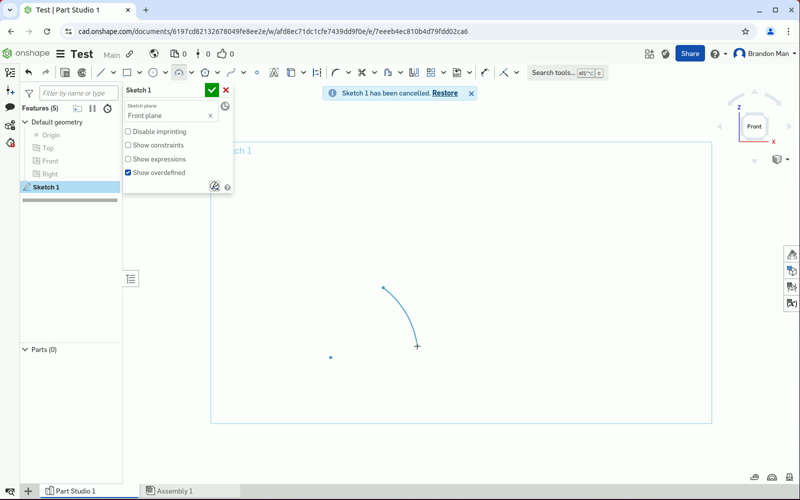
click(417, 345)
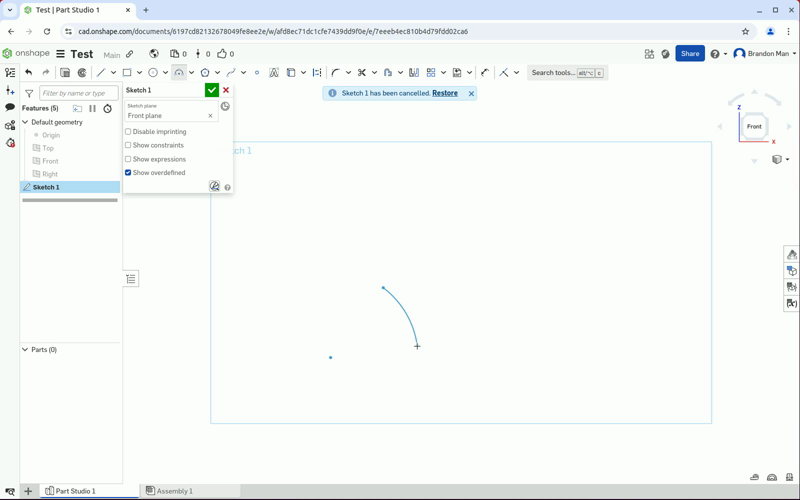
mouse_move(422, 303)
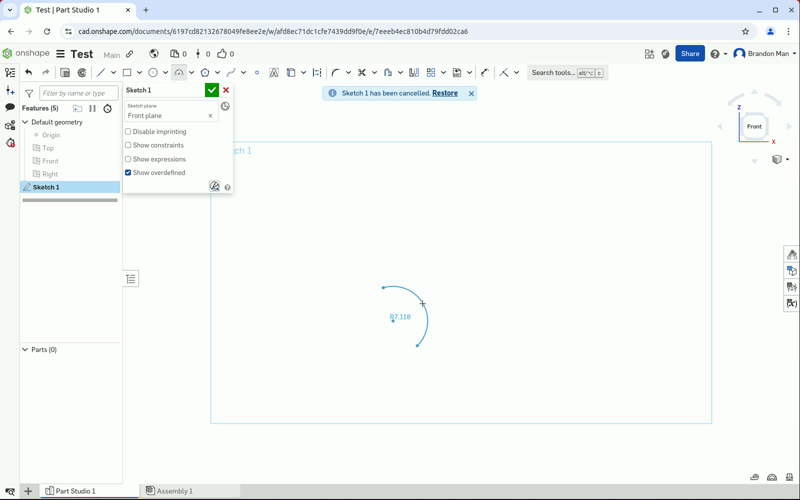
click(422, 303)
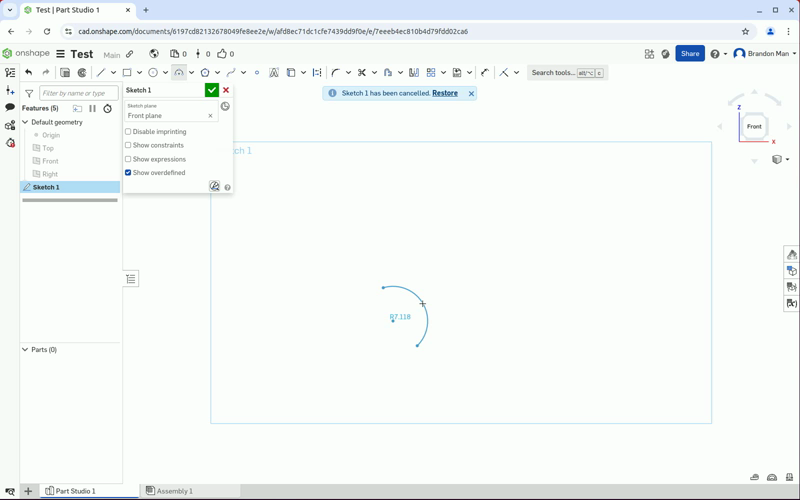
key_up(shift)
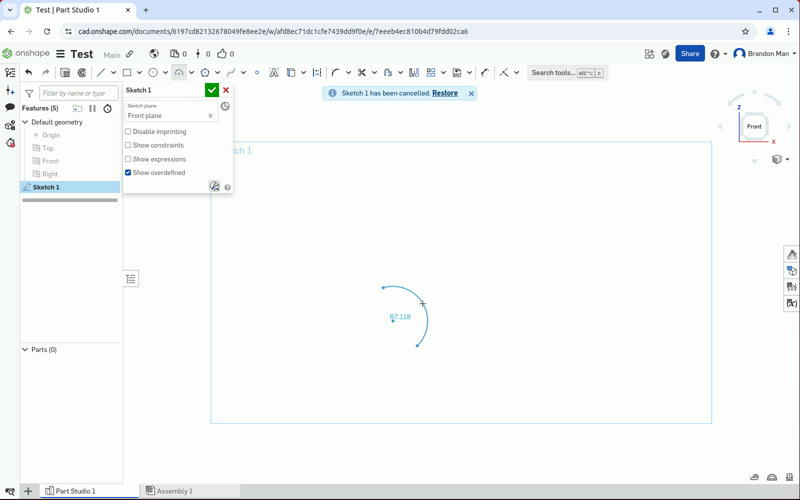
mouse_move(417, 345)
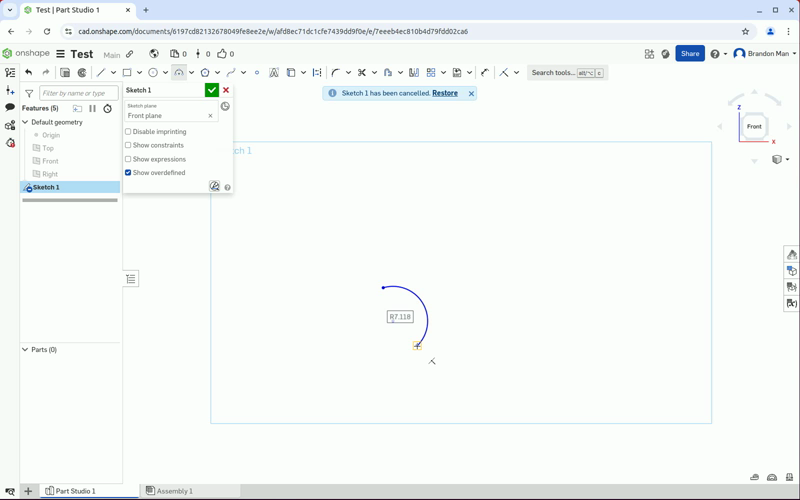
click(417, 345)
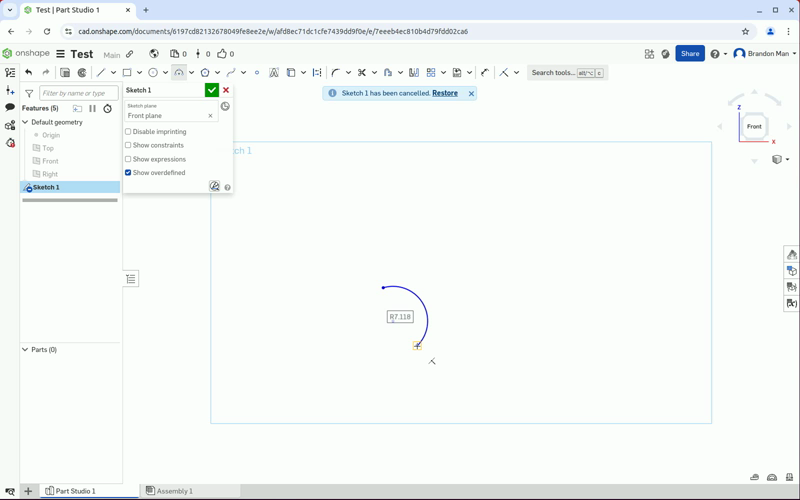
key_down(shift)
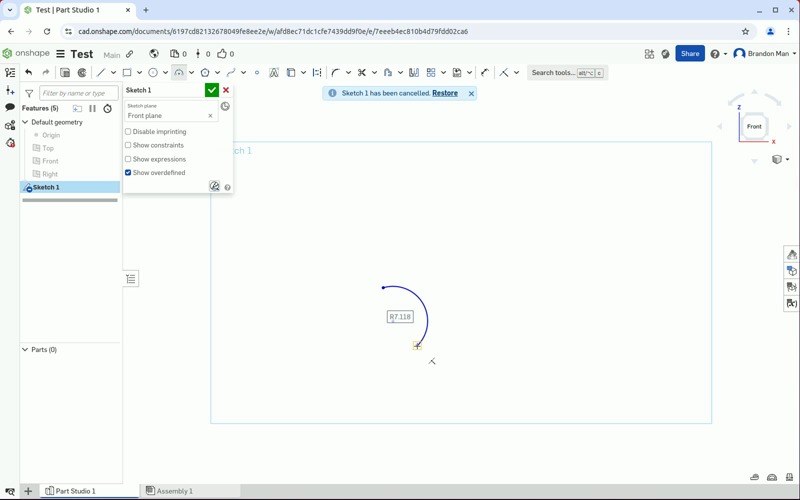
mouse_move(502, 345)
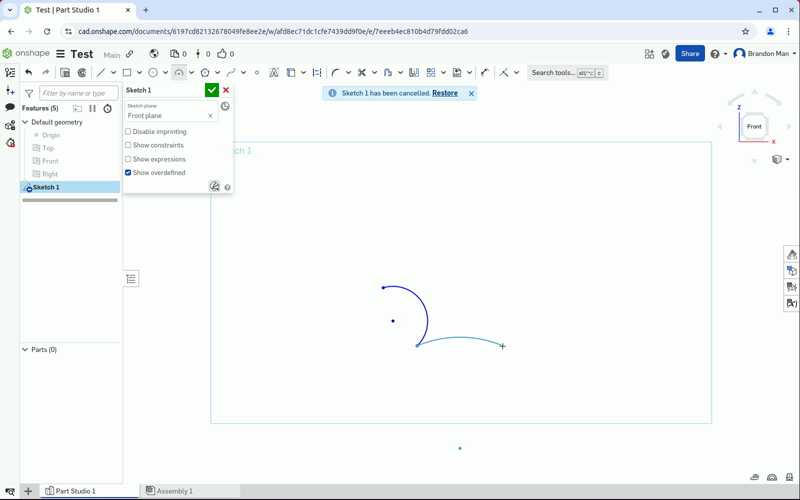
click(502, 345)
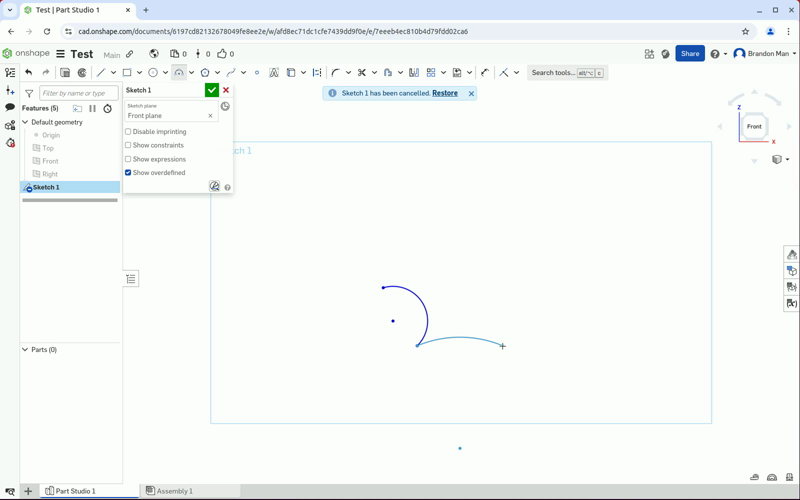
mouse_move(459, 328)
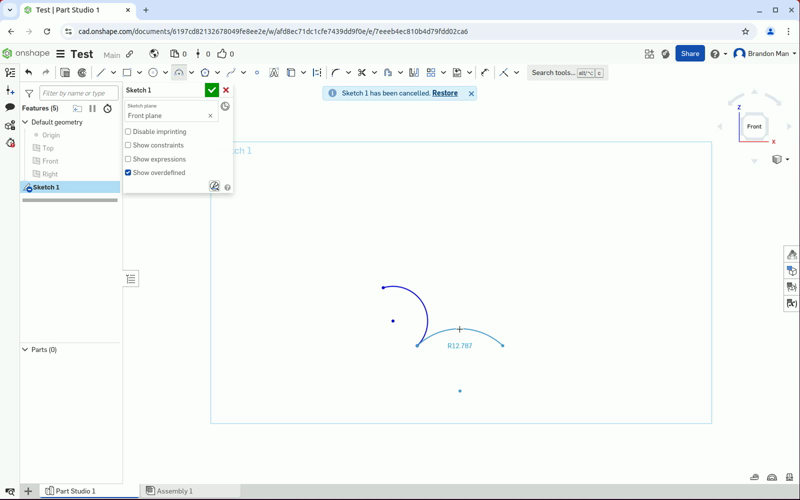
click(459, 328)
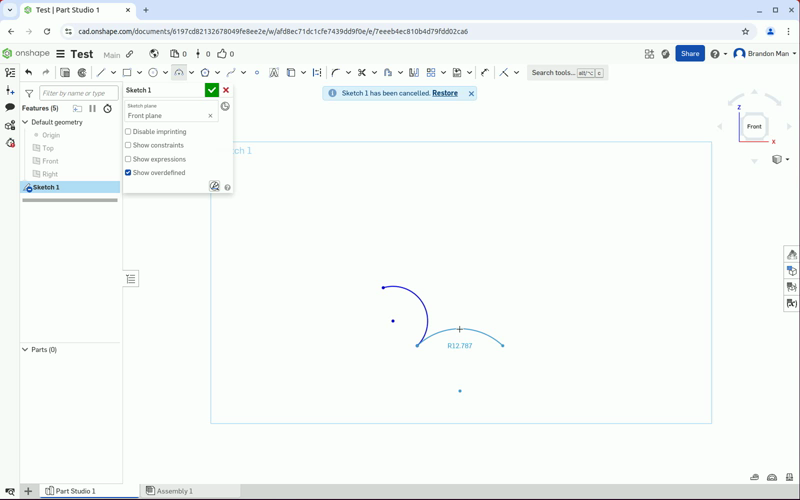
key_up(shift)
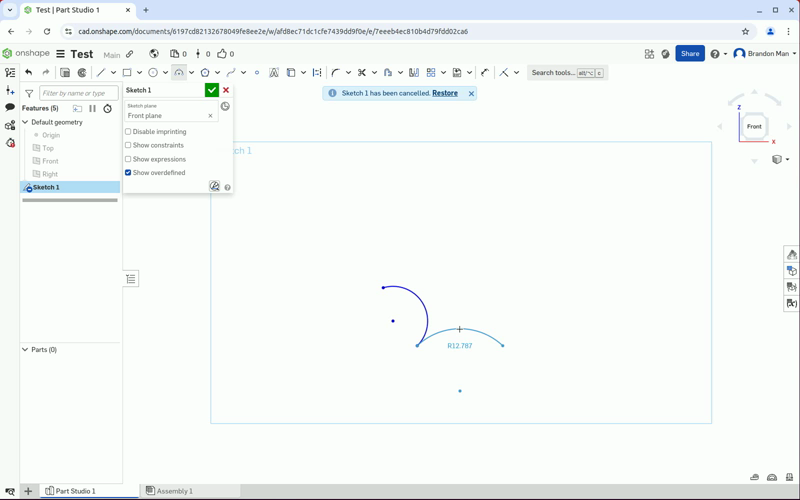
mouse_move(502, 345)
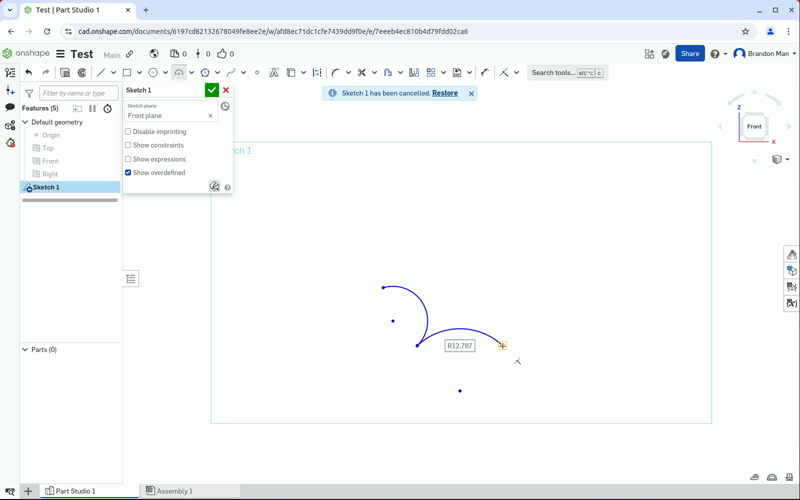
click(502, 345)
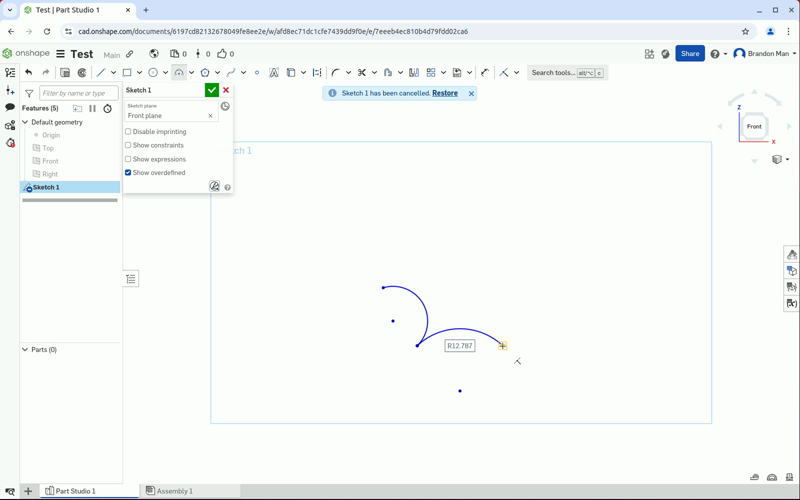
key_down(shift)
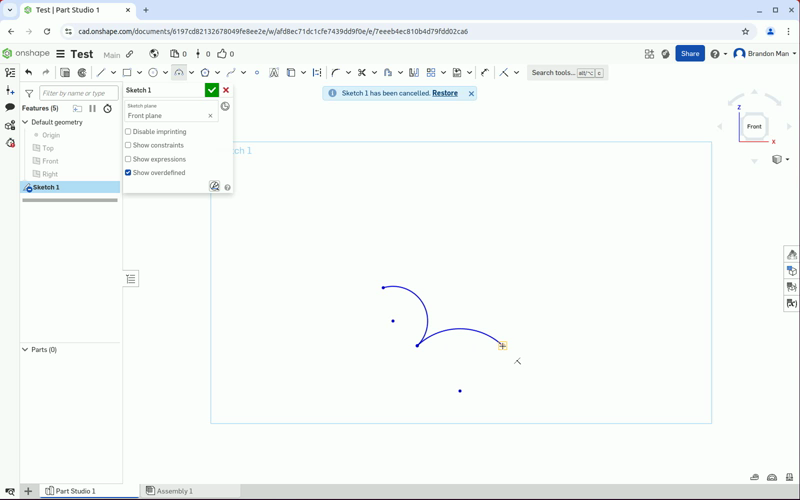
mouse_move(536, 287)
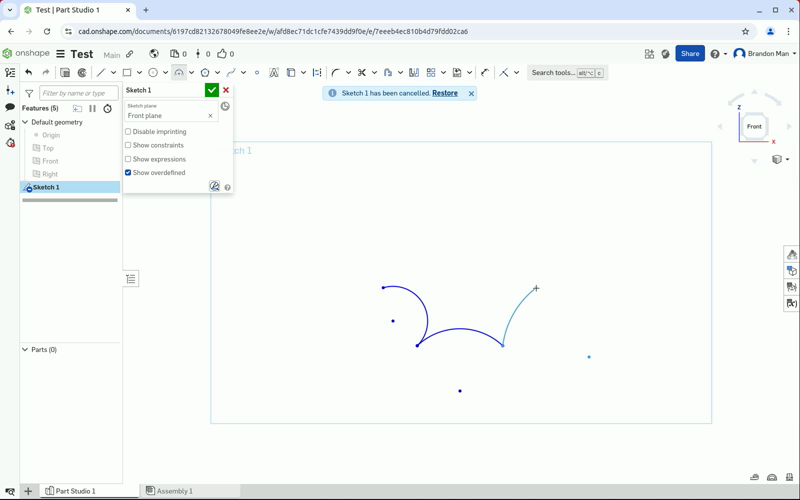
click(536, 287)
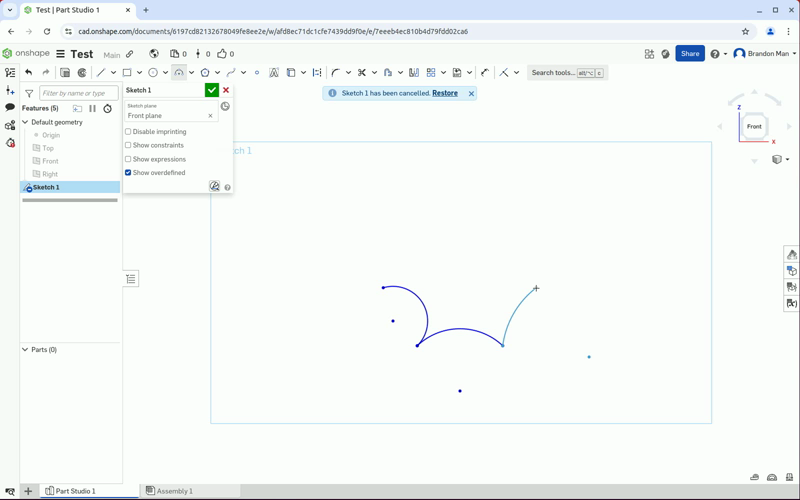
mouse_move(496, 303)
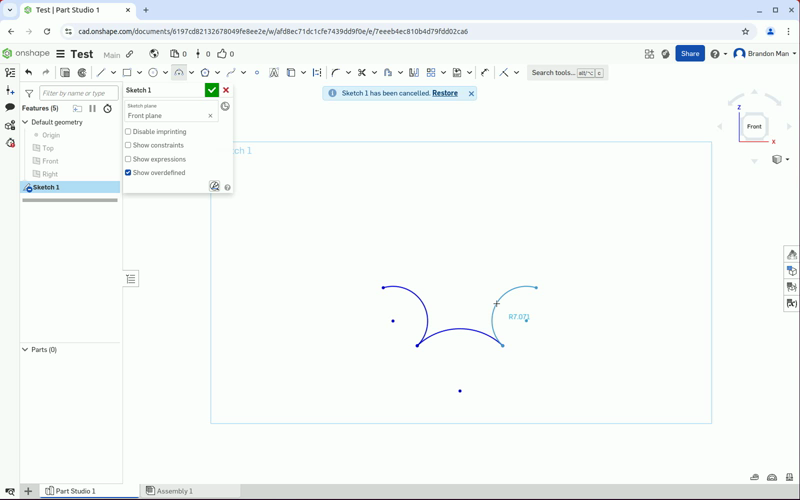
click(496, 303)
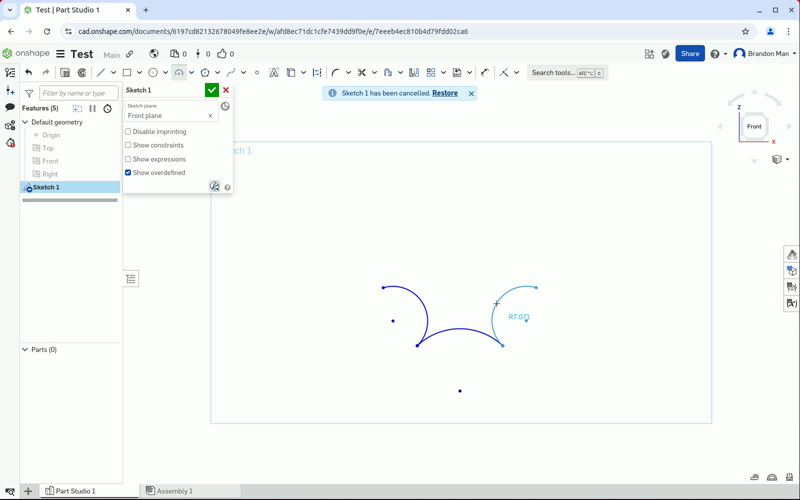
key_up(shift)
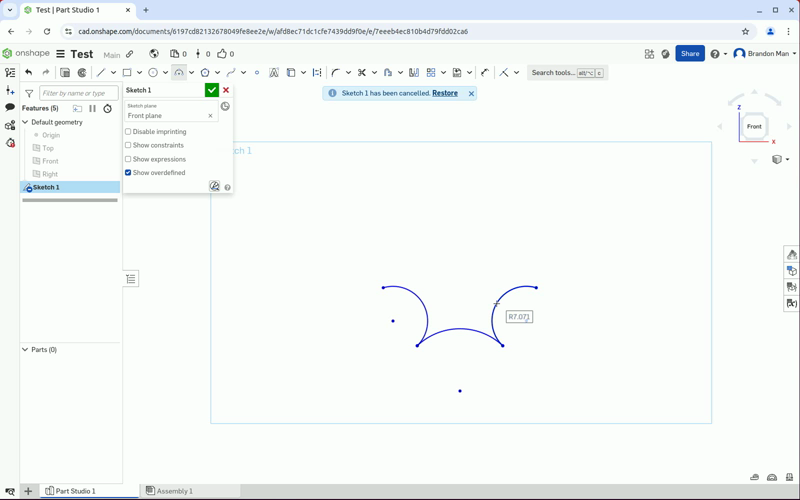
mouse_move(536, 287)
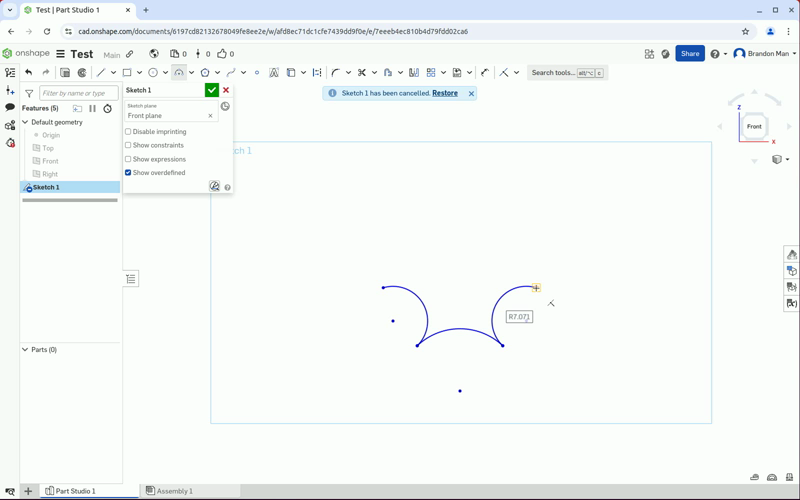
click(536, 287)
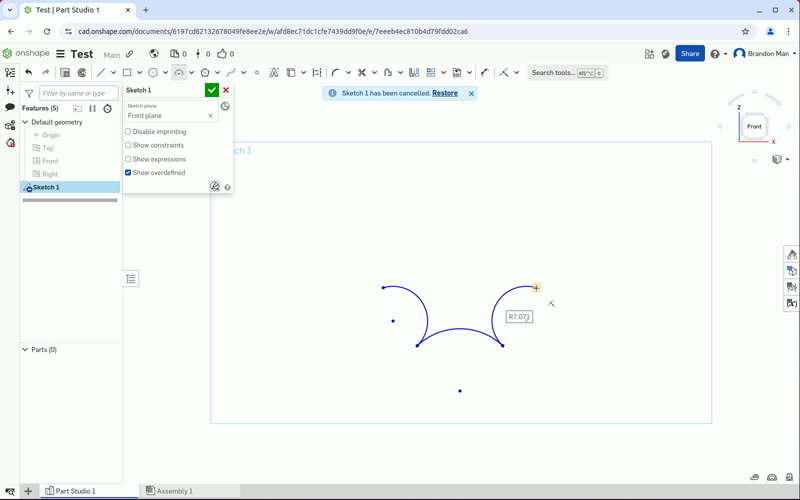
key_down(shift)
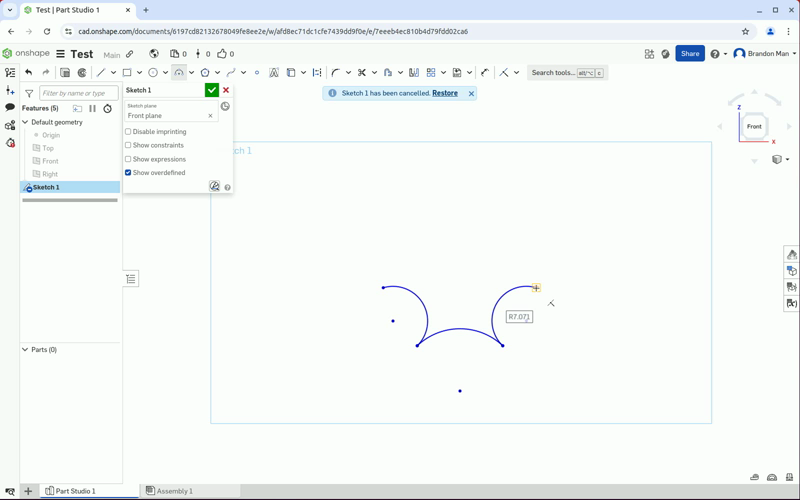
mouse_move(492, 213)
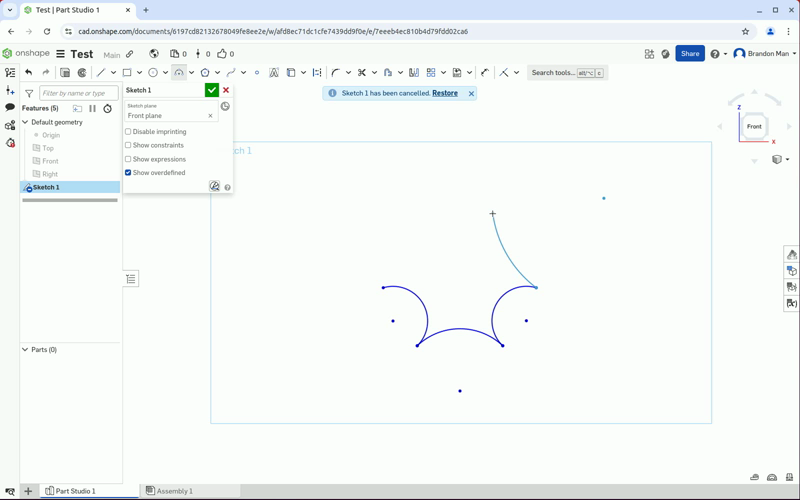
click(492, 213)
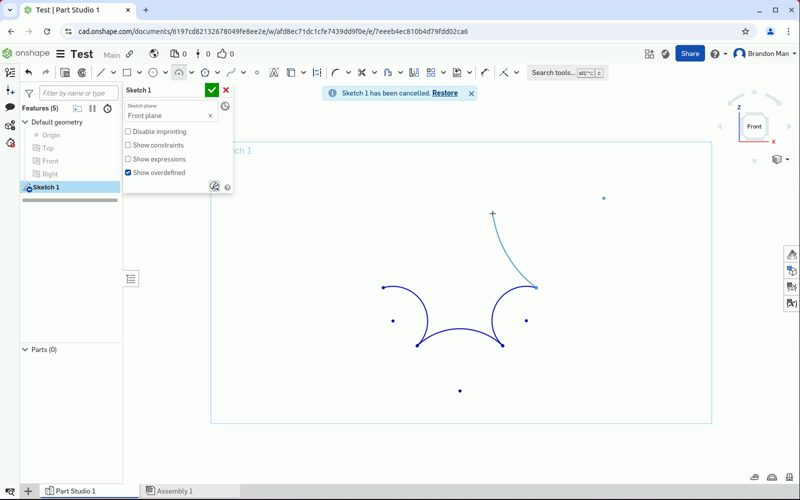
mouse_move(499, 259)
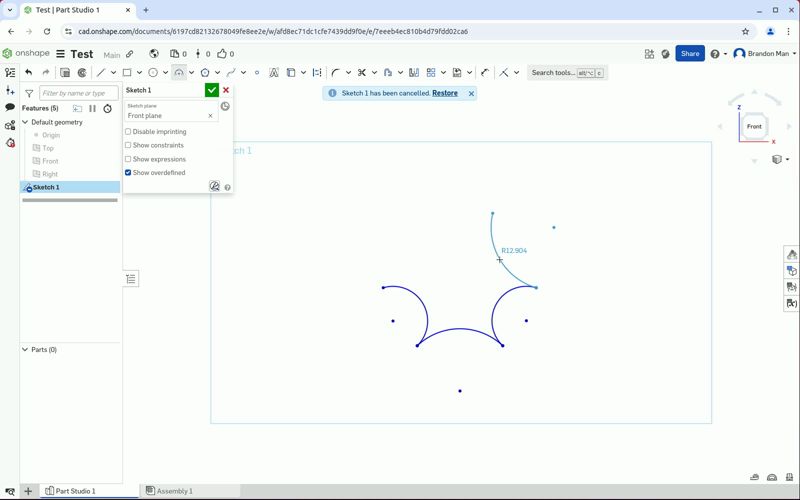
click(499, 259)
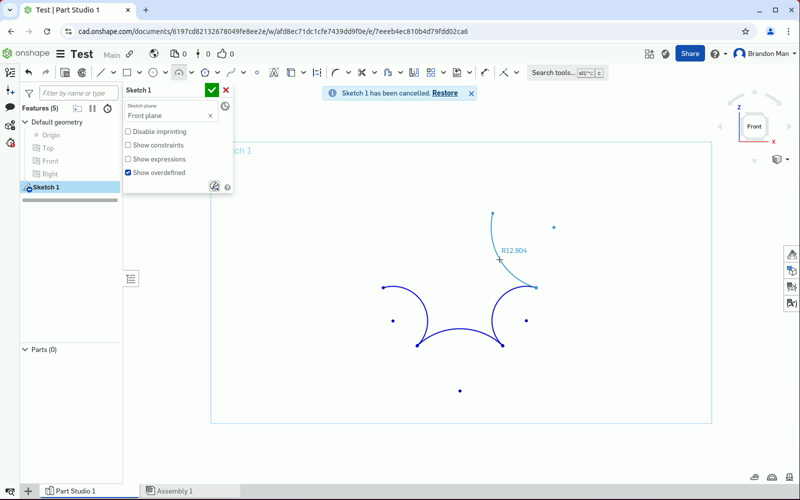
key_up(shift)
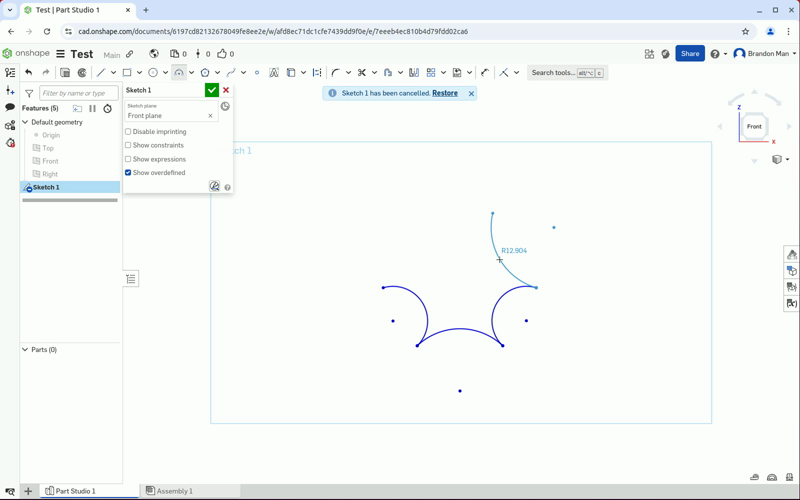
mouse_move(492, 213)
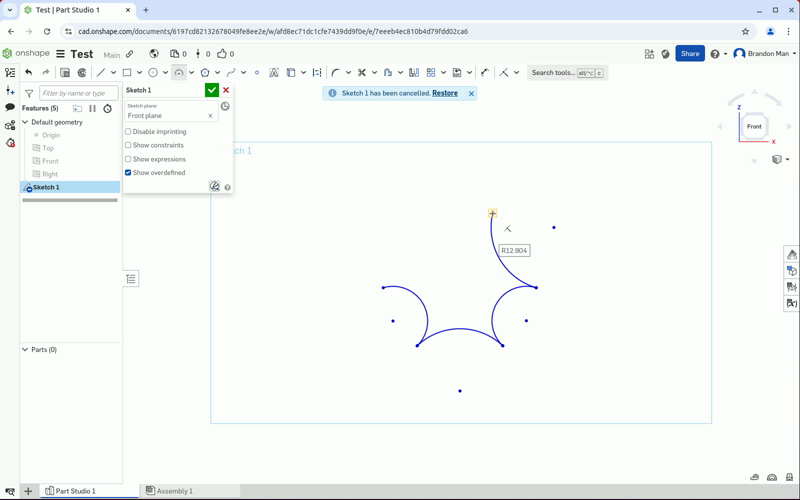
click(492, 213)
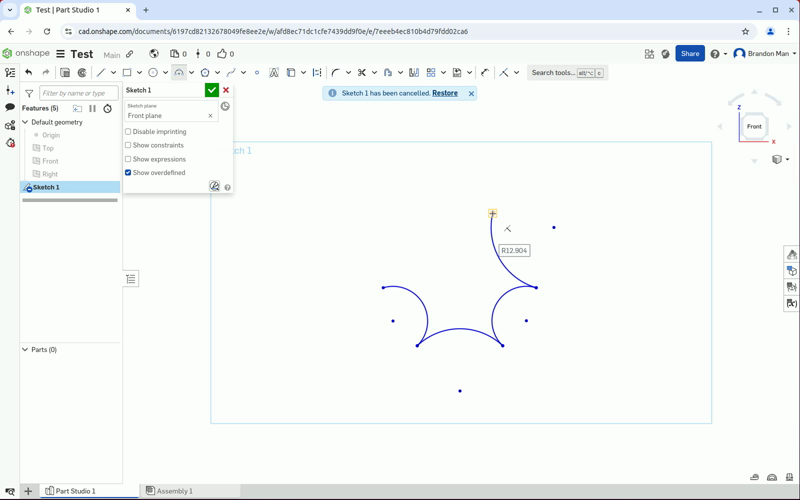
key_down(shift)
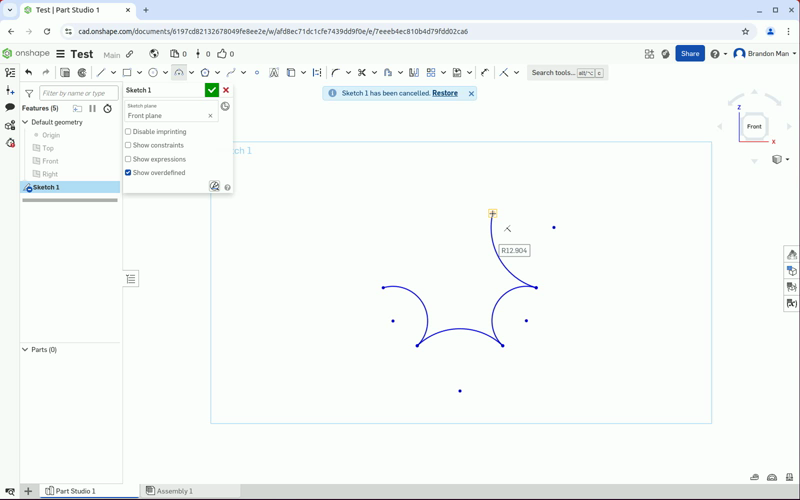
mouse_move(426, 213)
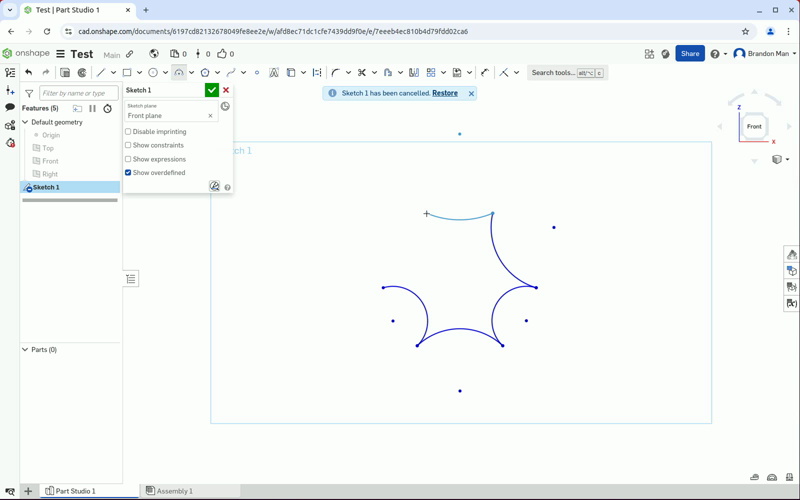
click(426, 213)
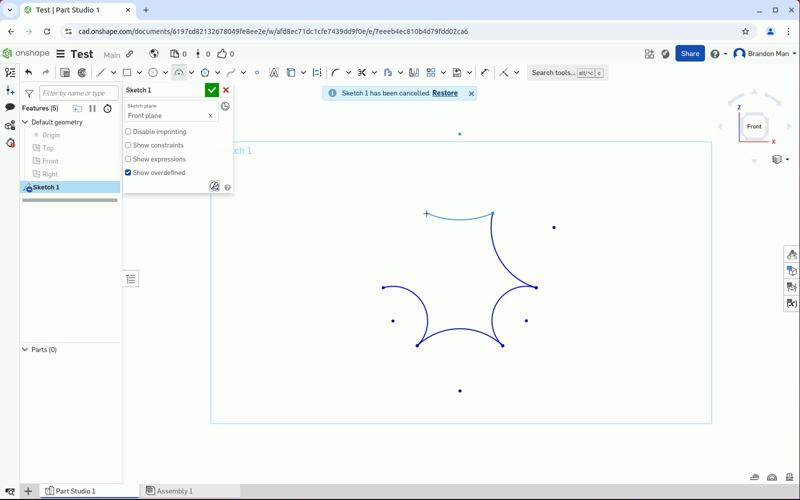
mouse_move(459, 239)
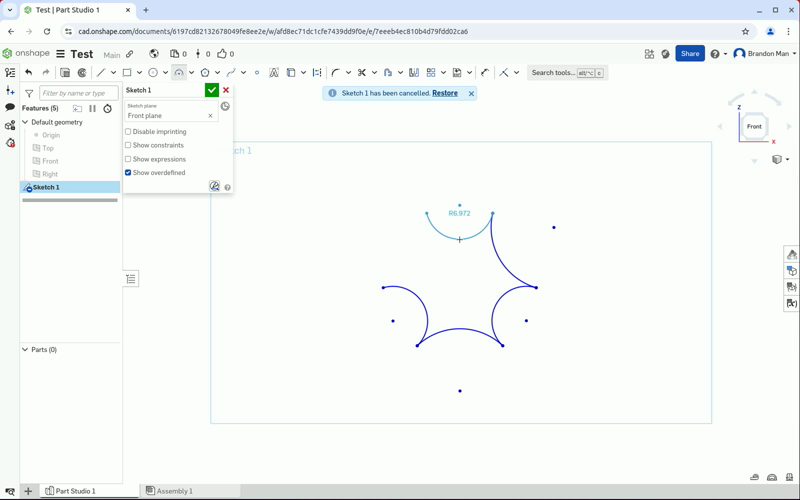
click(459, 239)
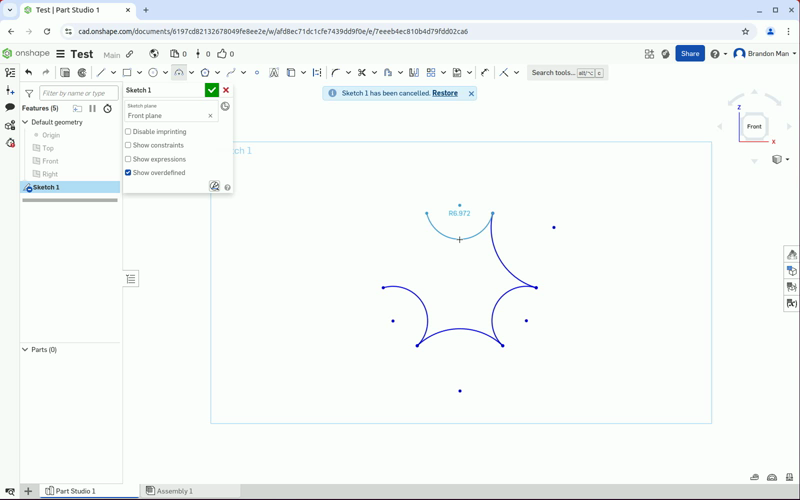
key_up(shift)
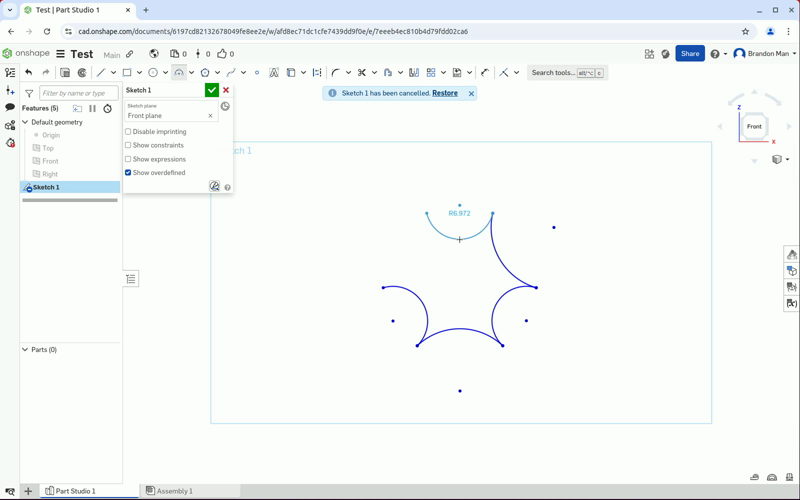
mouse_move(426, 213)
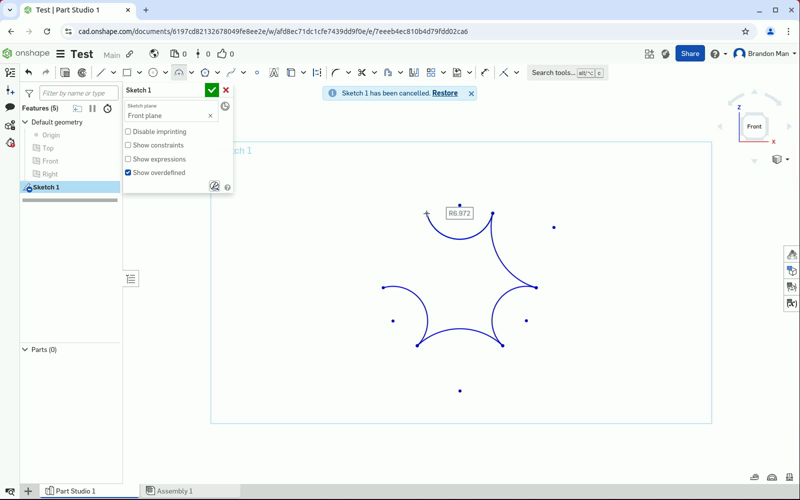
click(426, 213)
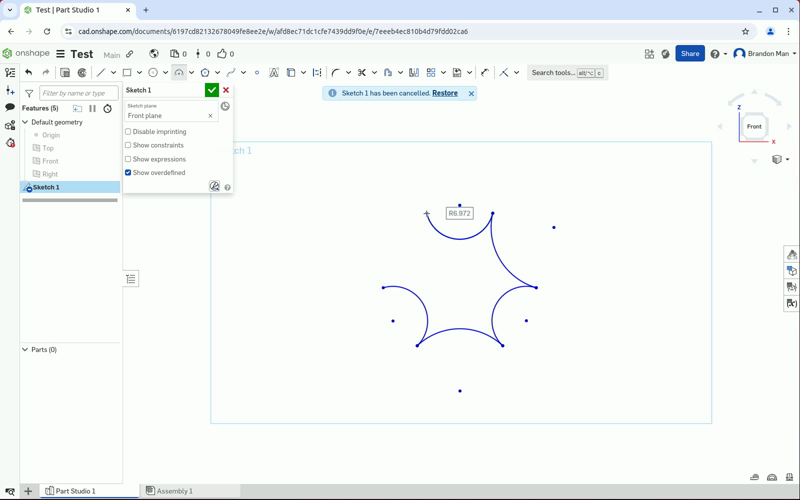
mouse_move(383, 287)
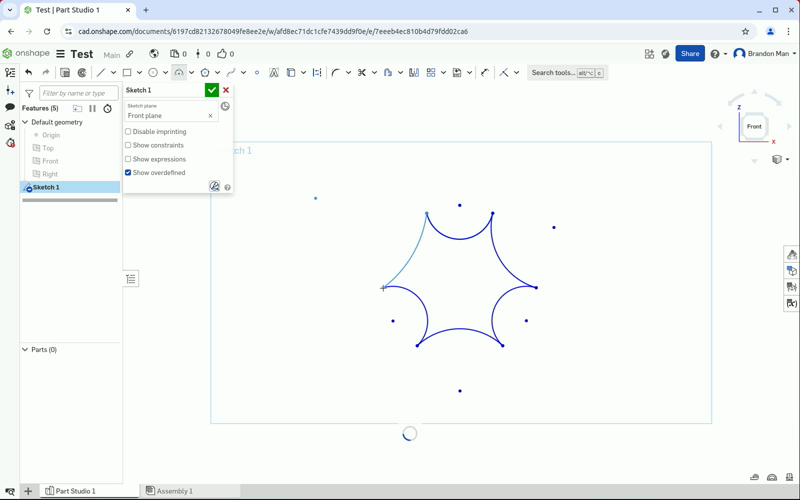
click(383, 287)
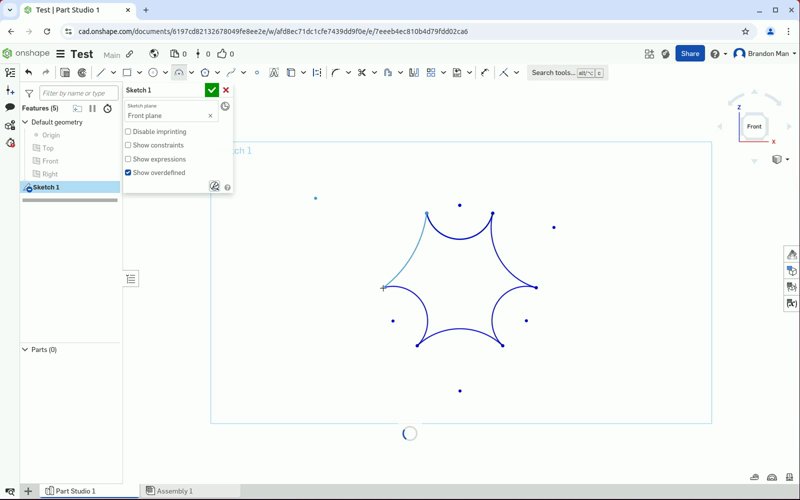
key_down(shift)
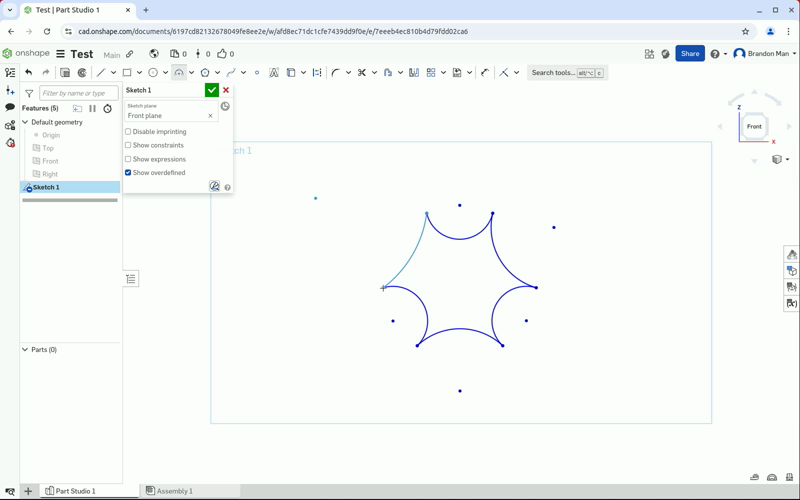
mouse_move(419, 259)
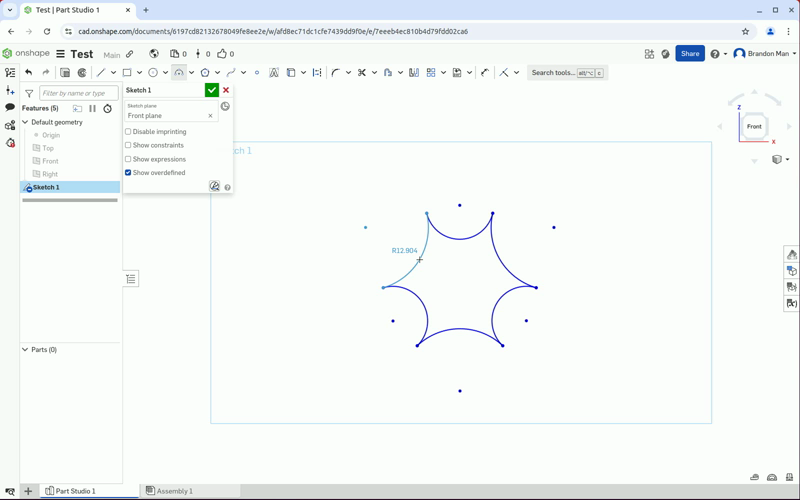
click(419, 259)
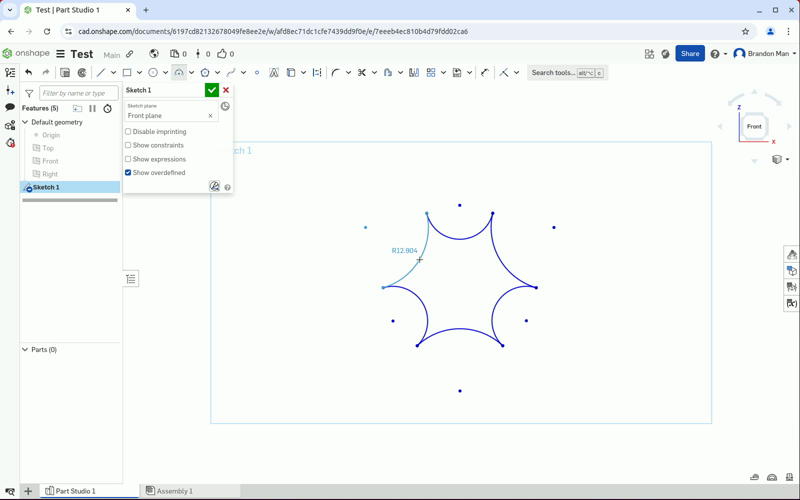
key_up(shift)
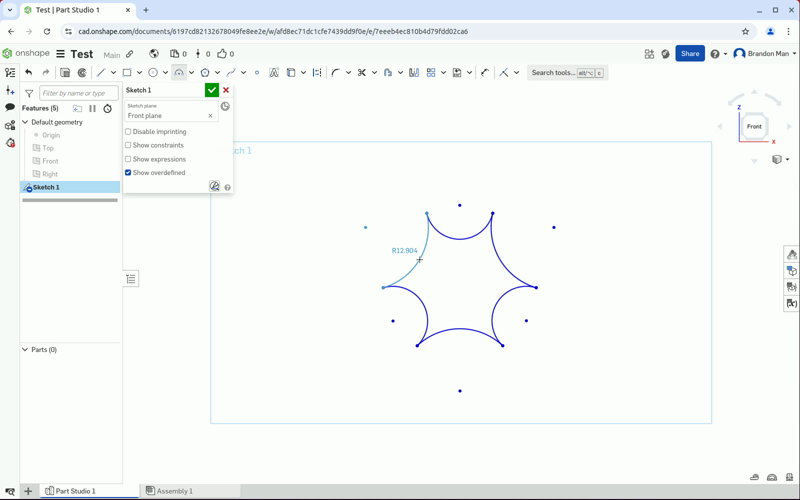
key(esc)
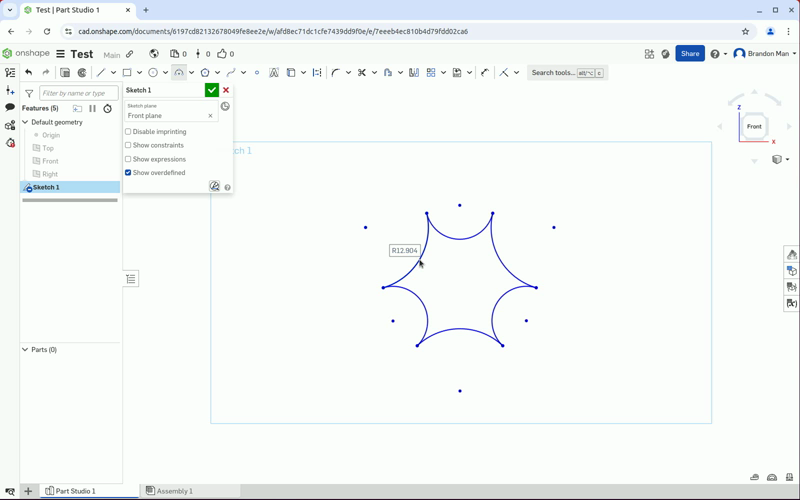
key(c)
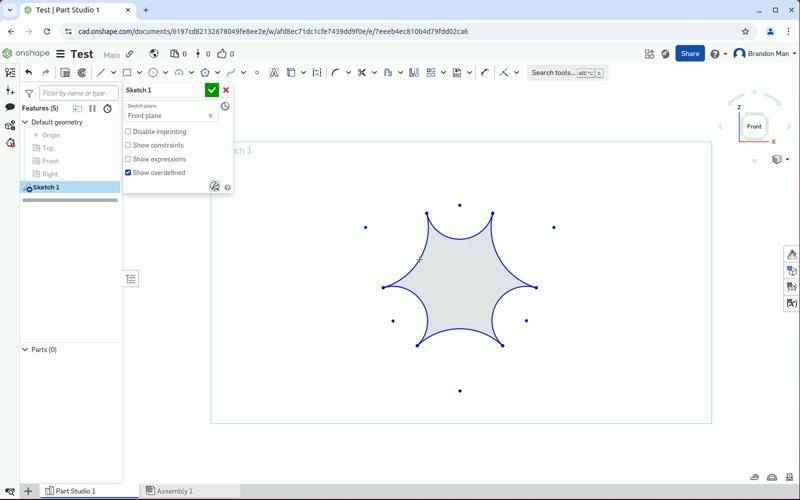
key_down(shift)
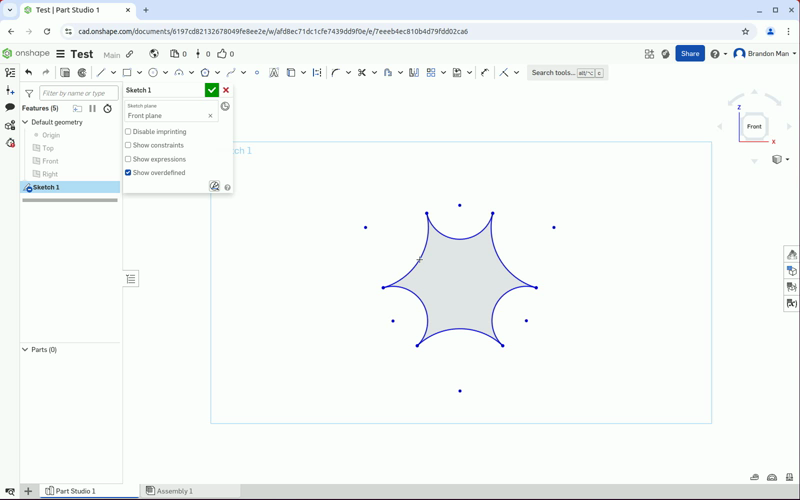
mouse_move(460, 282)
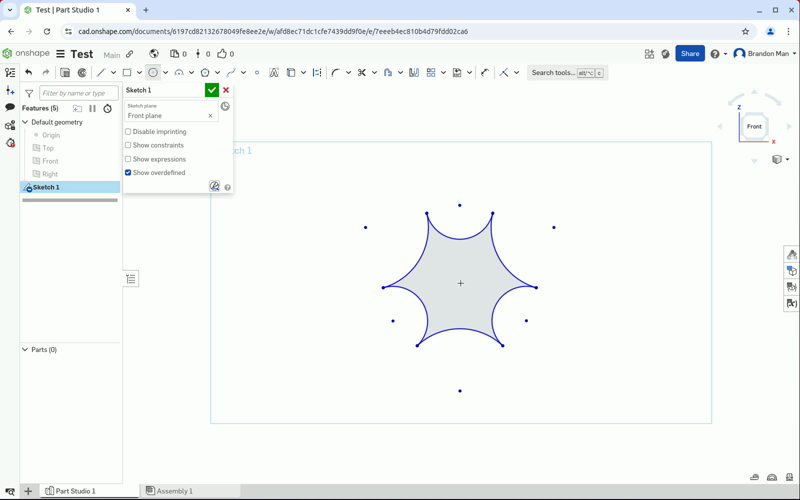
click(460, 282)
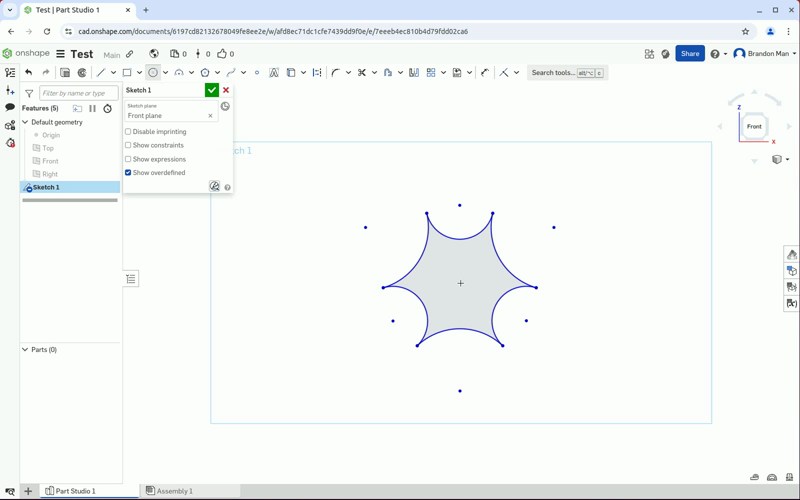
key_up(shift)
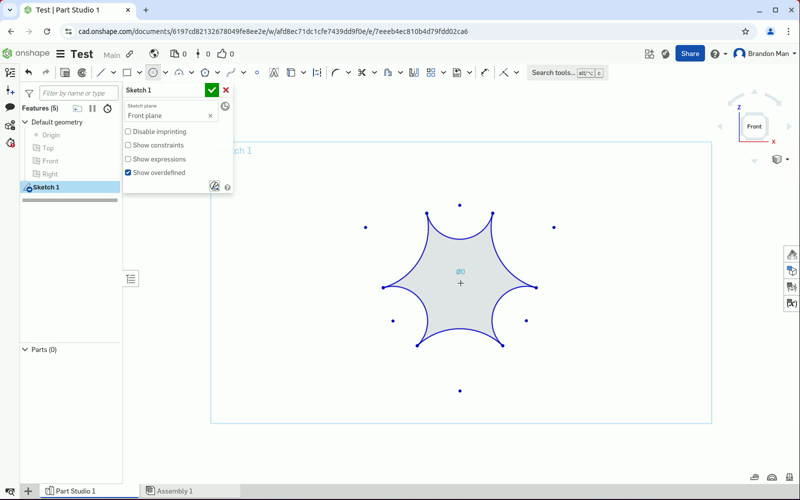
mouse_move(496, 282)
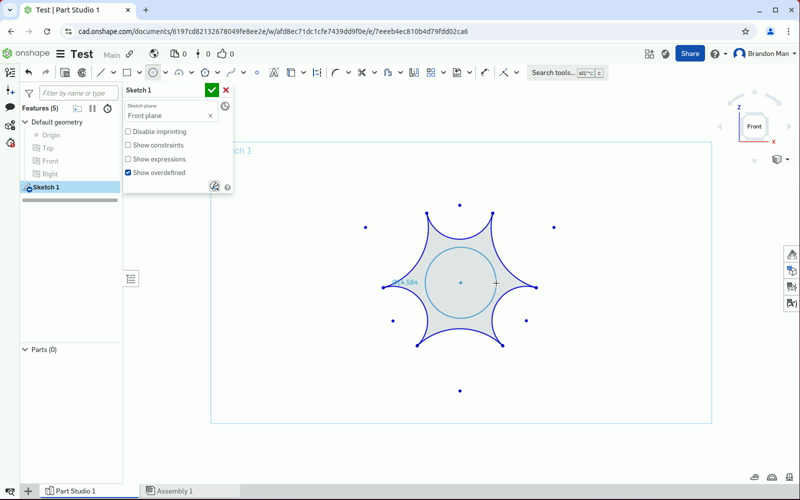
click(496, 282)
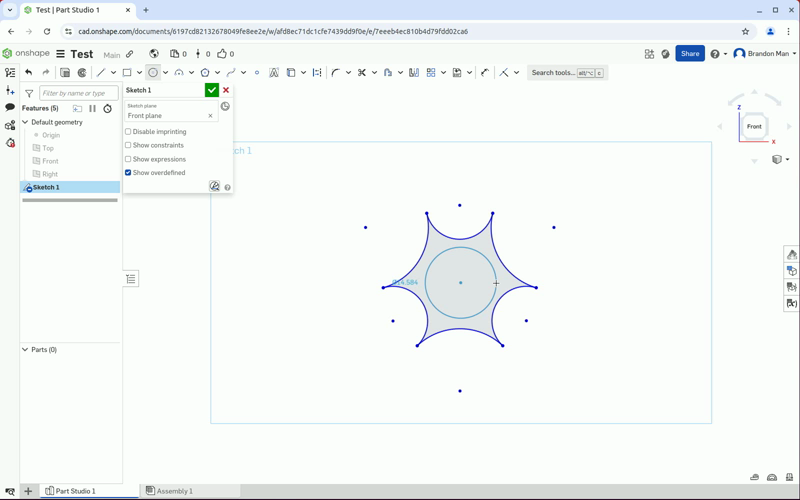
key(esc)
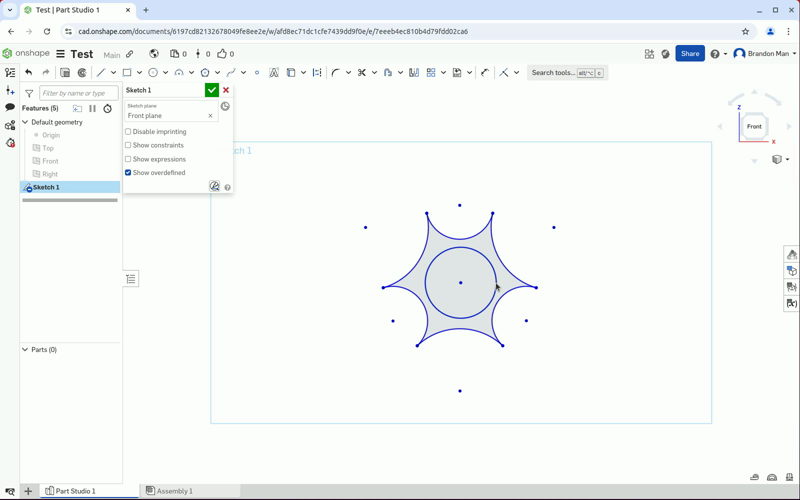
mouse_move(424, 317)
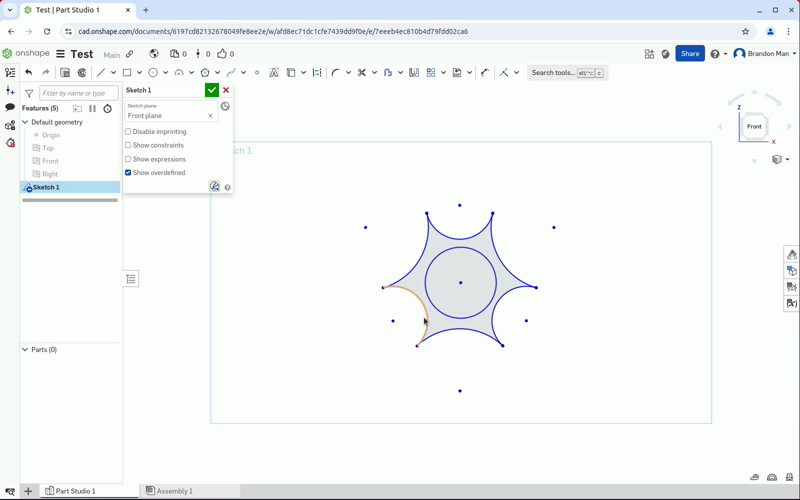
click(424, 317)
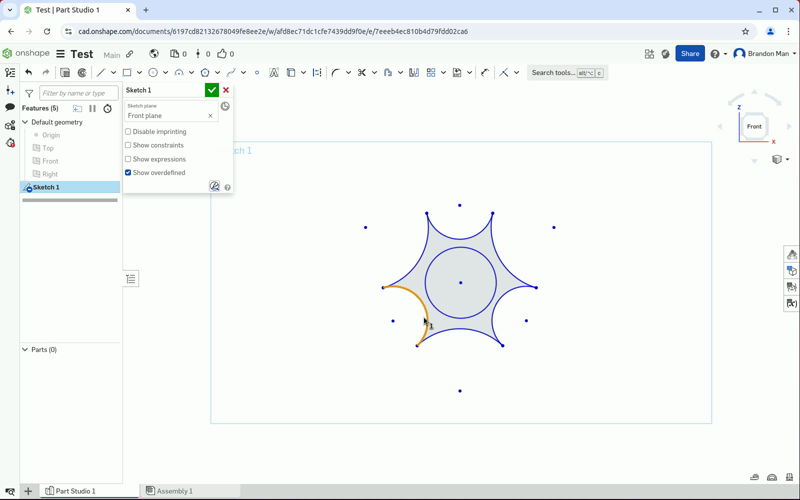
mouse_move(73, 352)
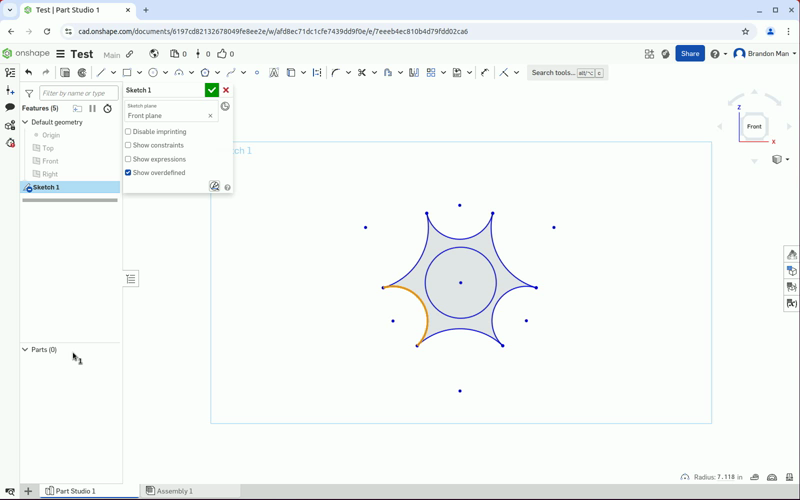
key(shift+y)
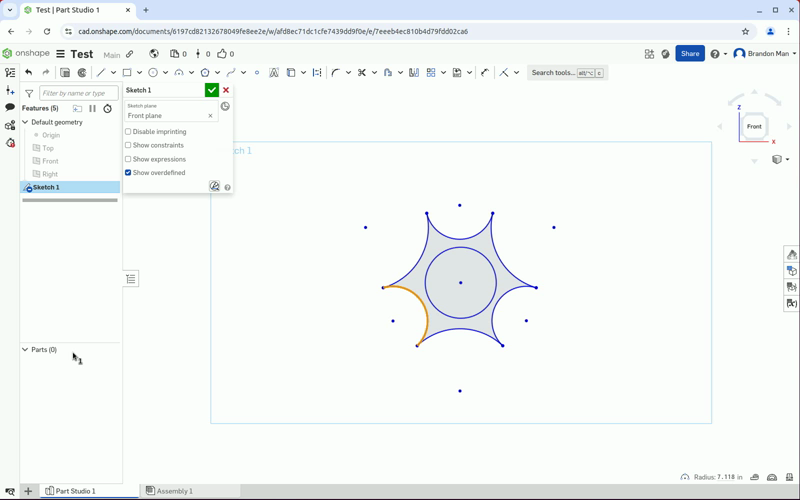
key(shift+e)
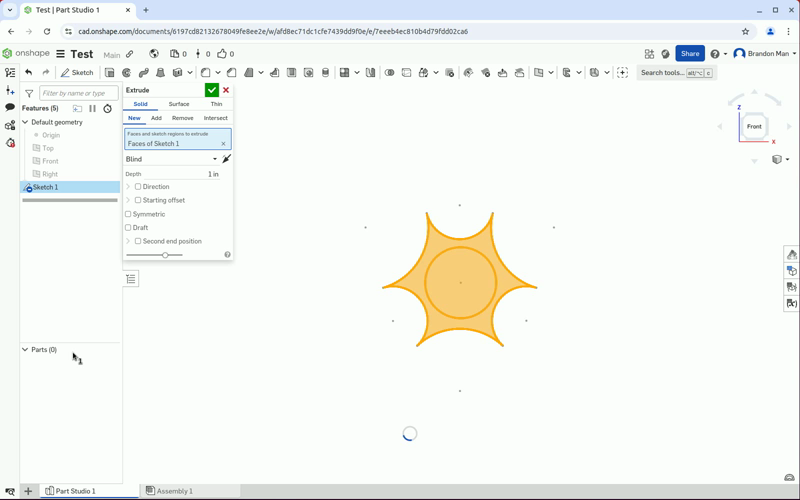
mouse_move(143, 106)
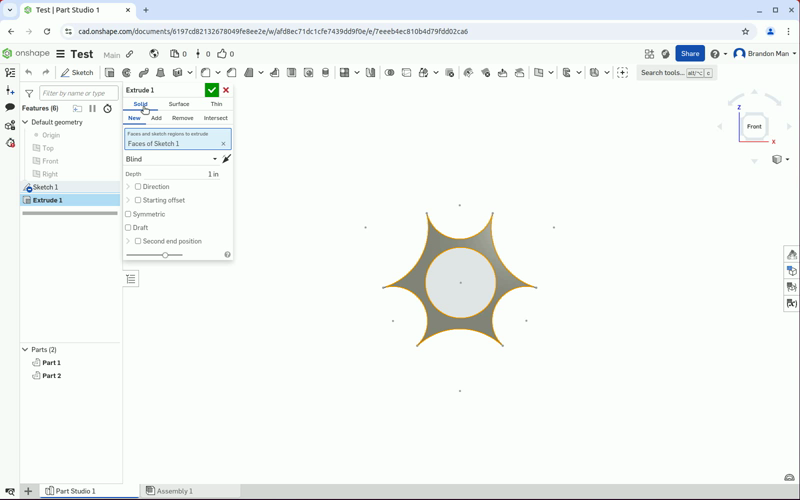
click(143, 106)
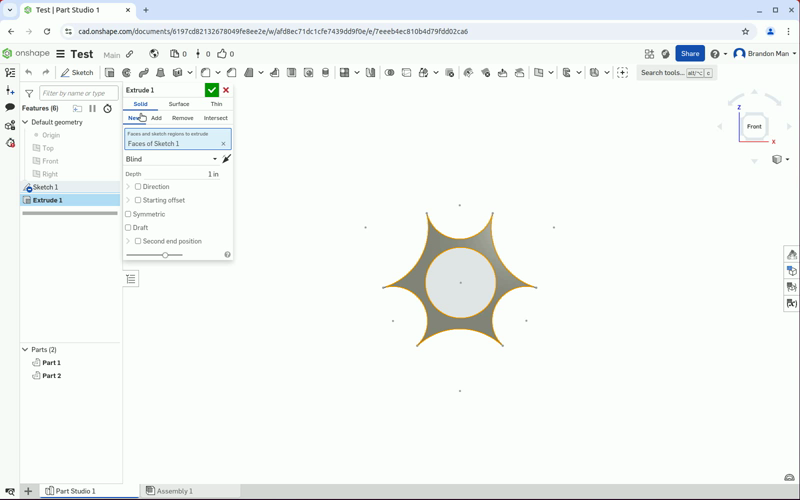
mouse_move(137, 120)
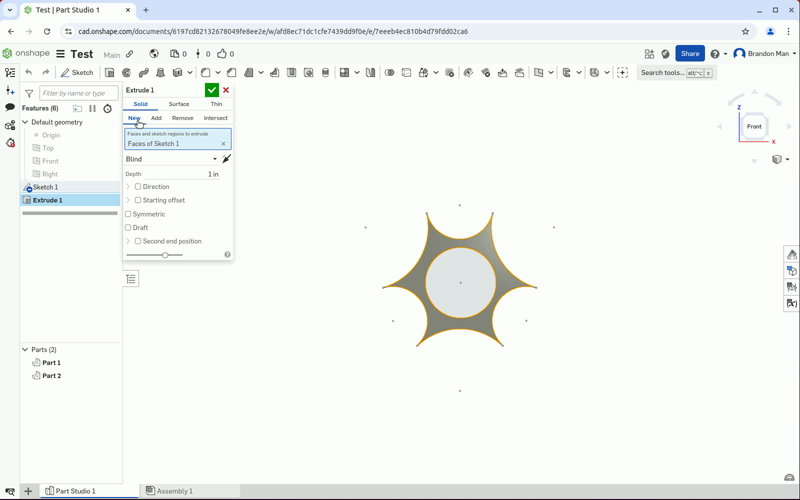
click(137, 120)
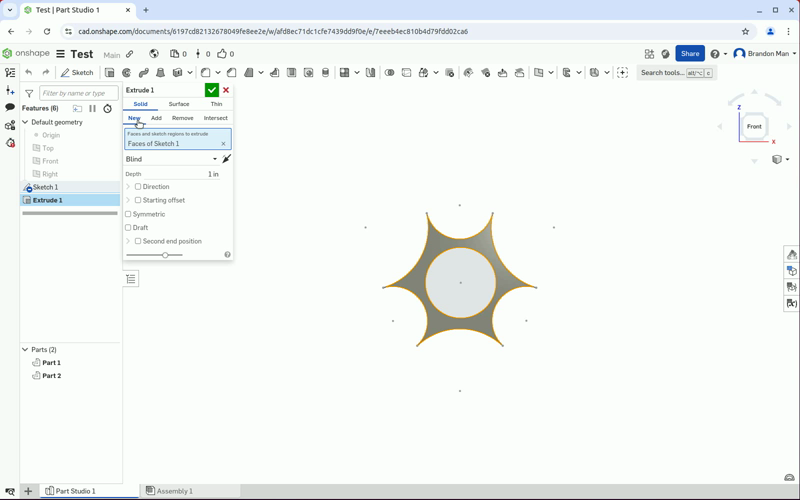
key(tab, 4)
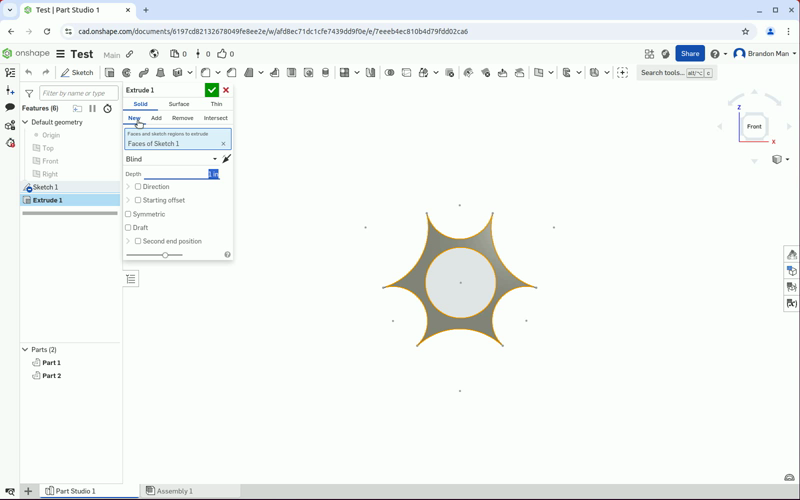
text(3.129)
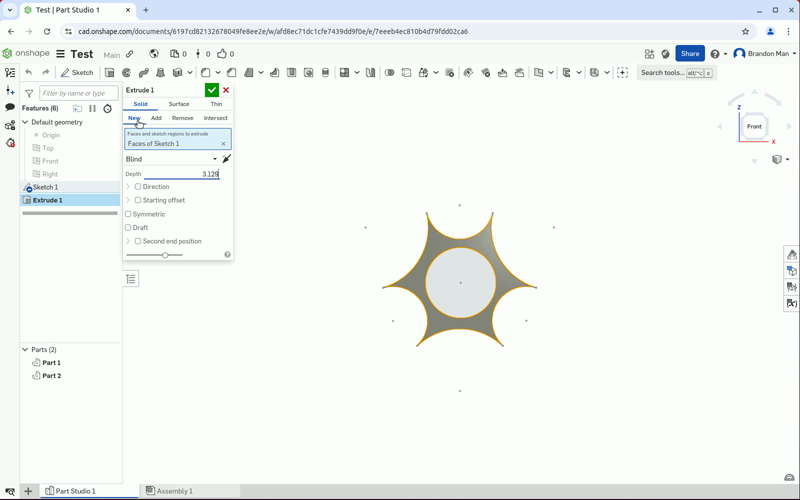
key(enter)
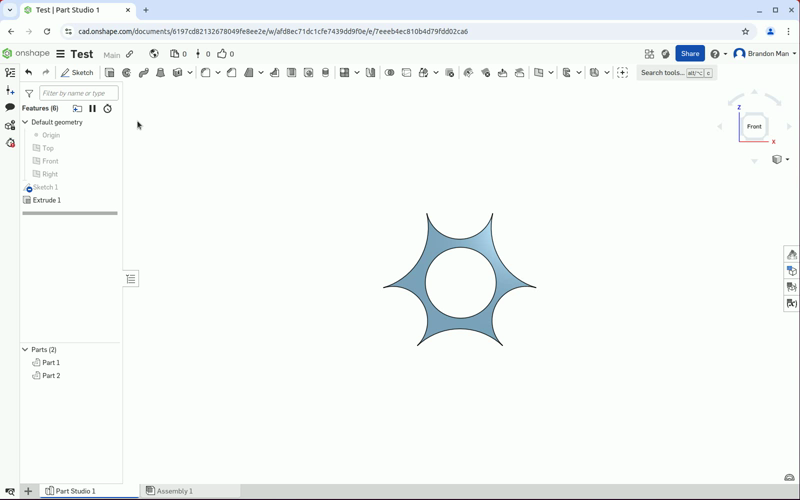
key(shift+h)
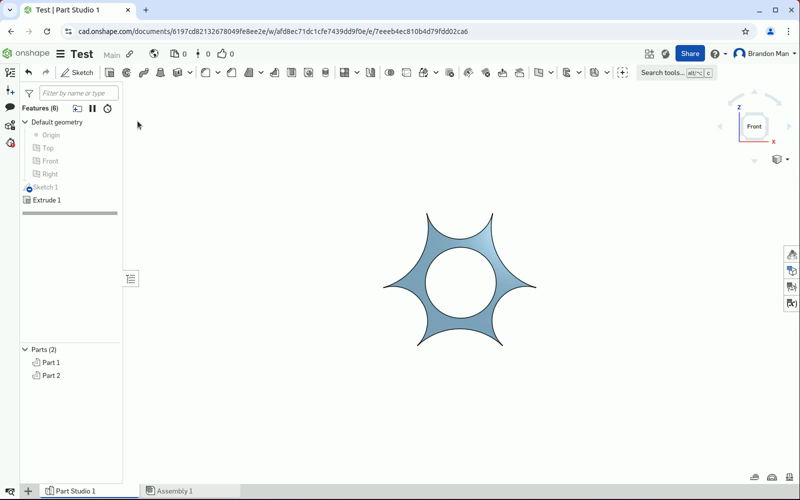
key(shift+h)
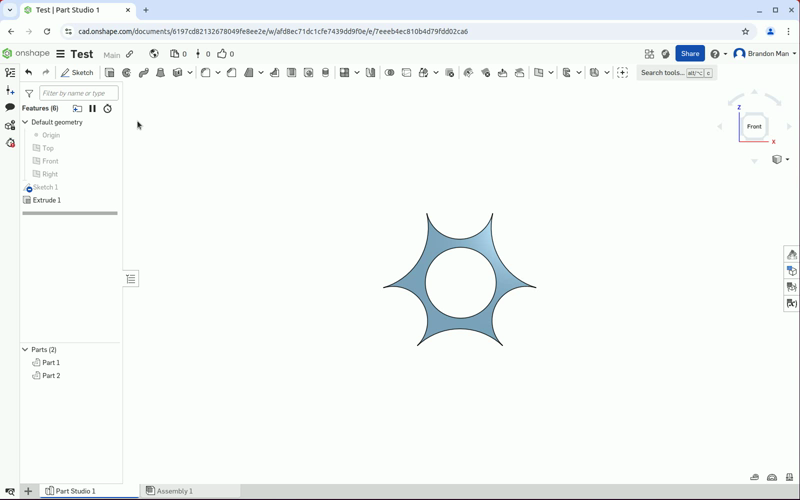
mouse_move(73, 189)
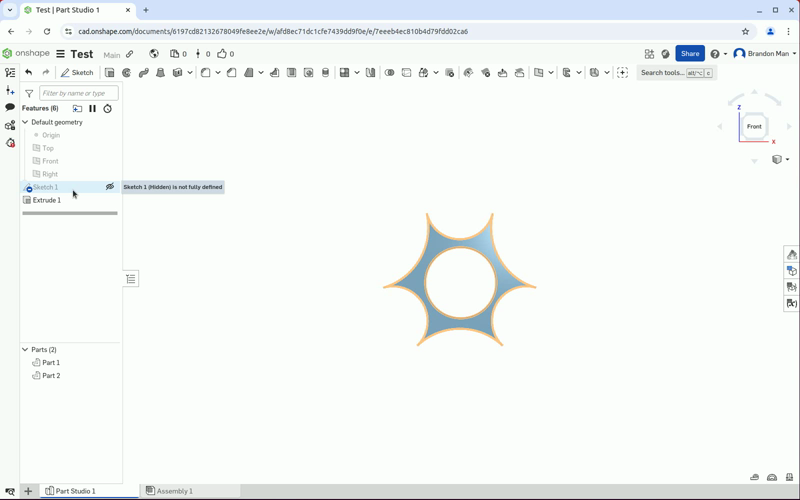
click(73, 189)
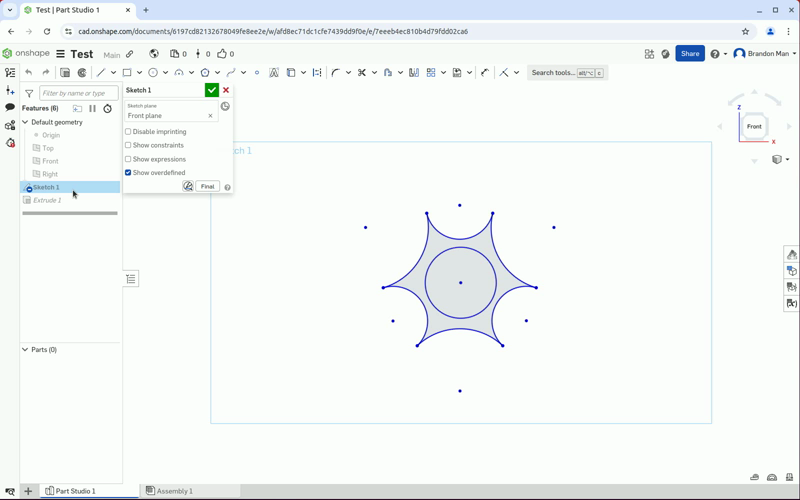
mouse_move(229, 92)
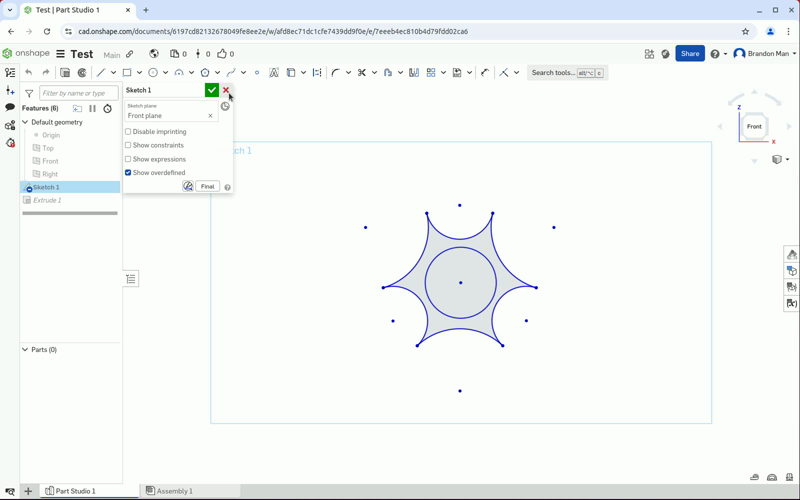
click(229, 92)
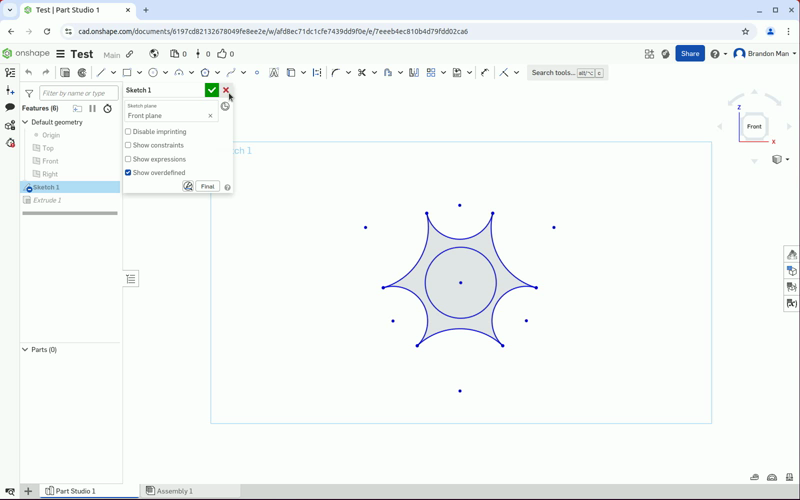
key(shift+s)
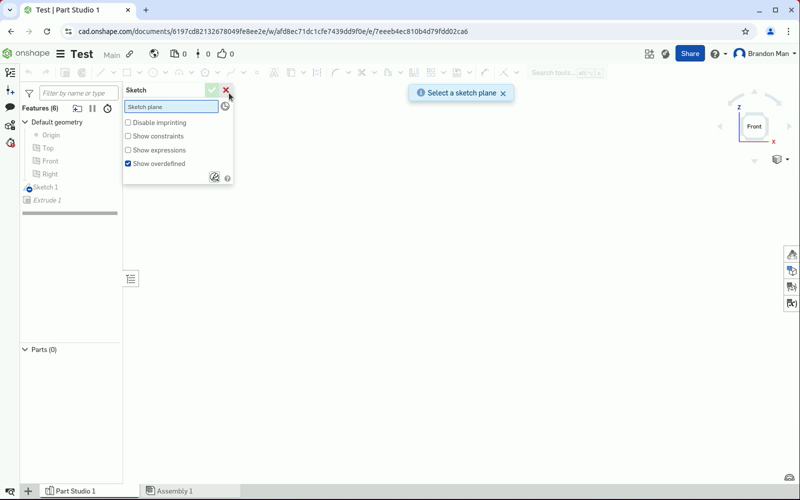
mouse_move(73, 163)
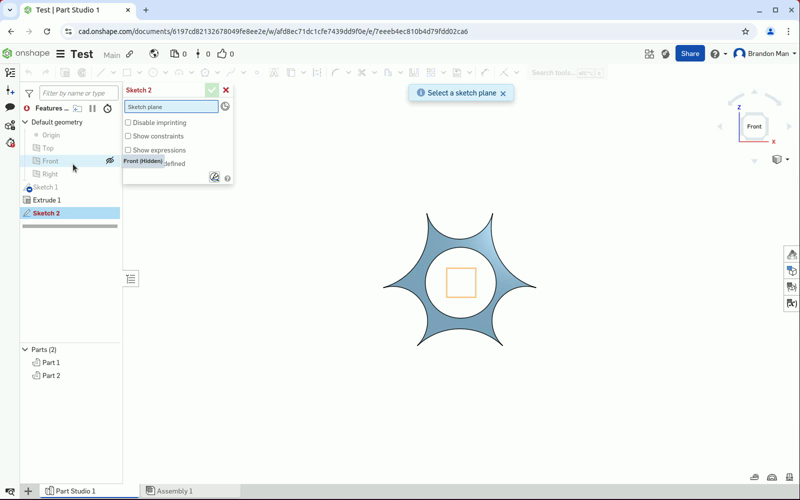
click(73, 163)
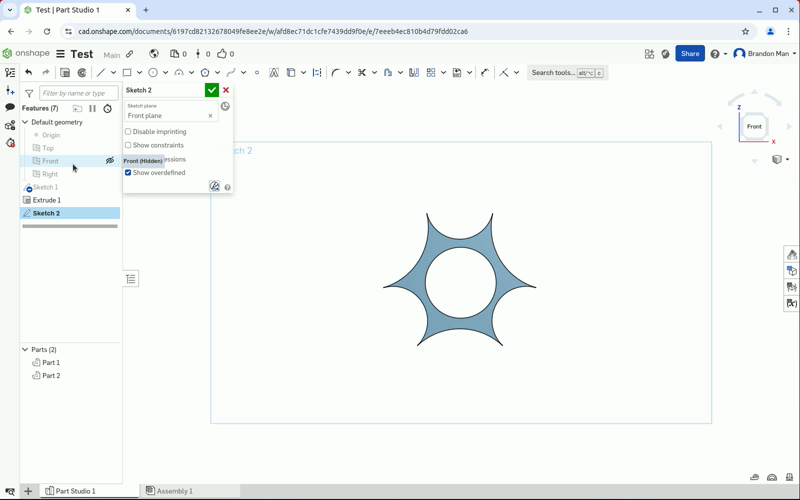
mouse_move(73, 352)
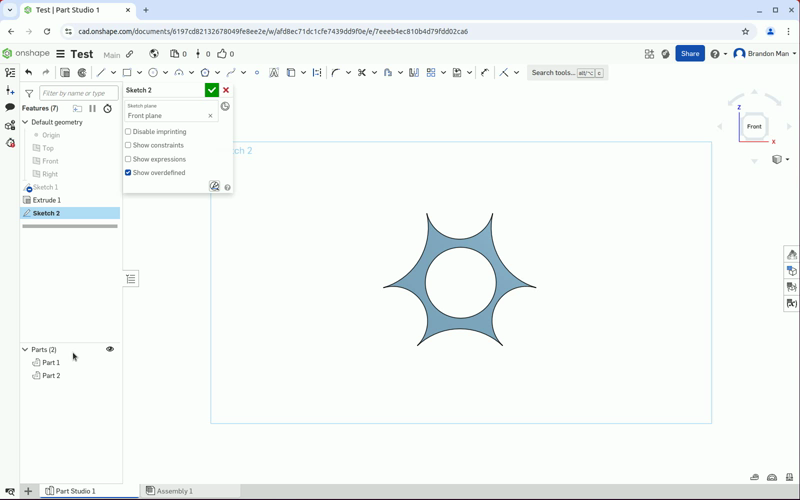
key(y)
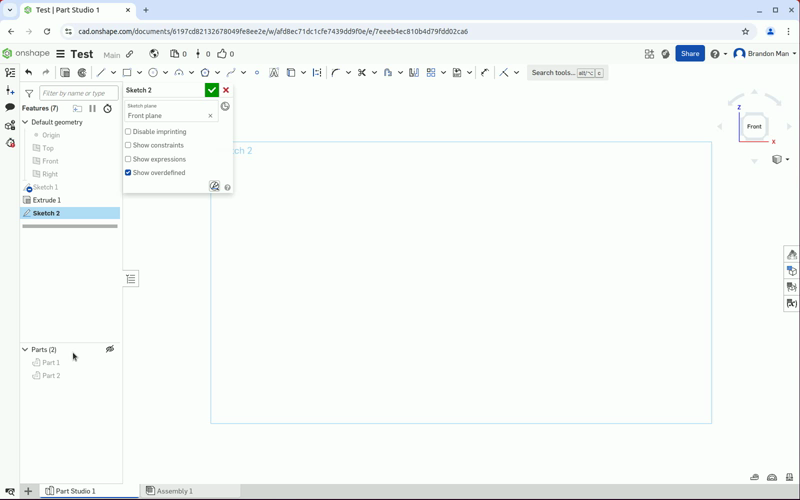
key(c)
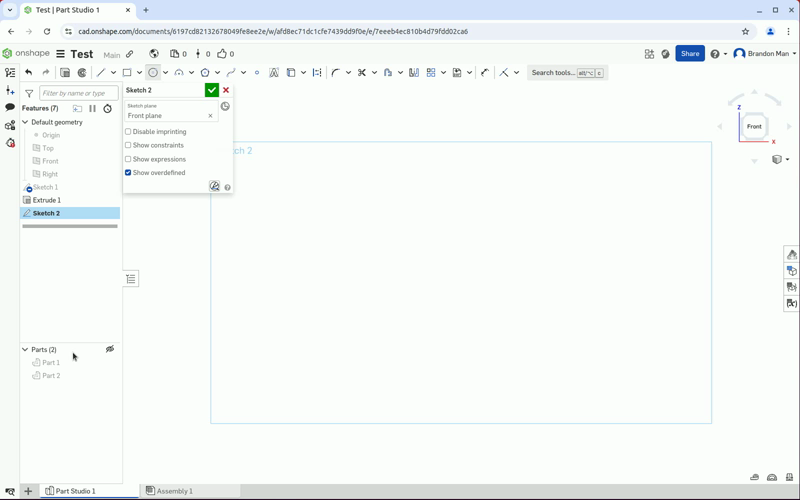
key_down(shift)
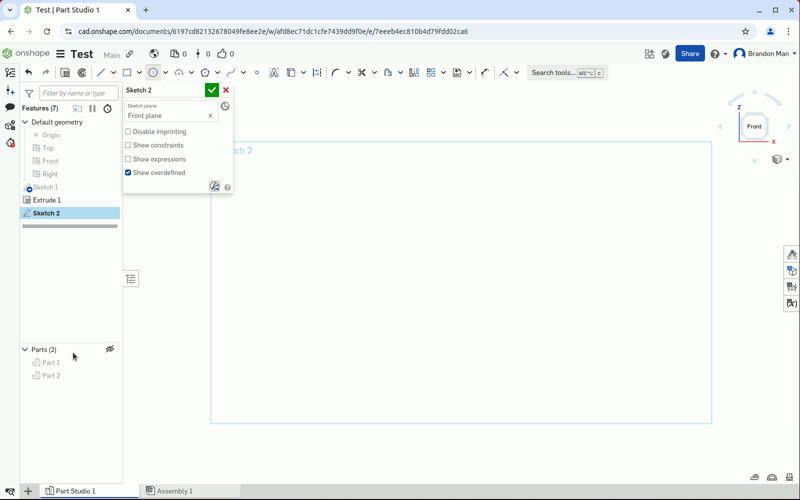
mouse_move(461, 205)
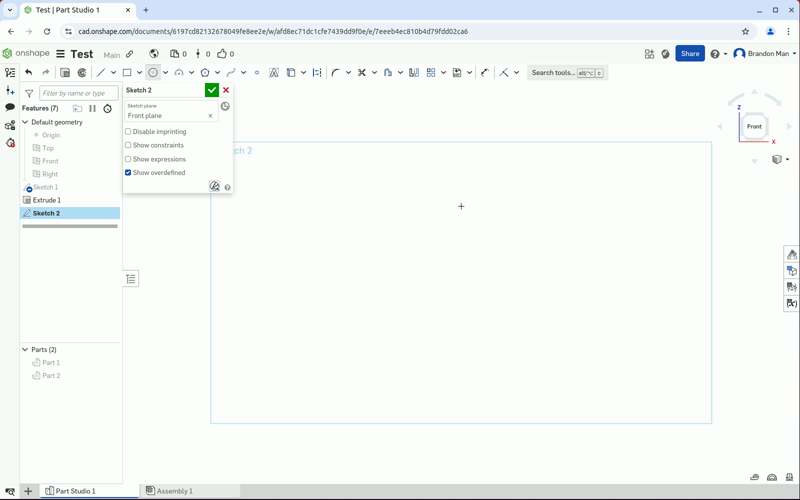
click(461, 205)
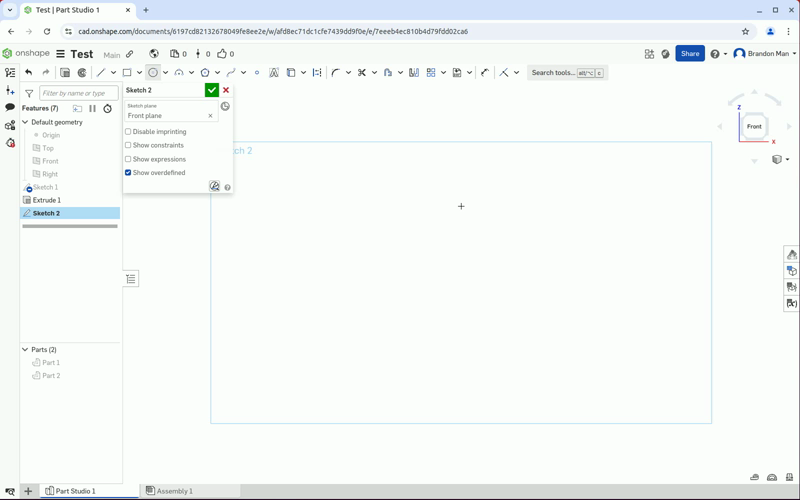
key_up(shift)
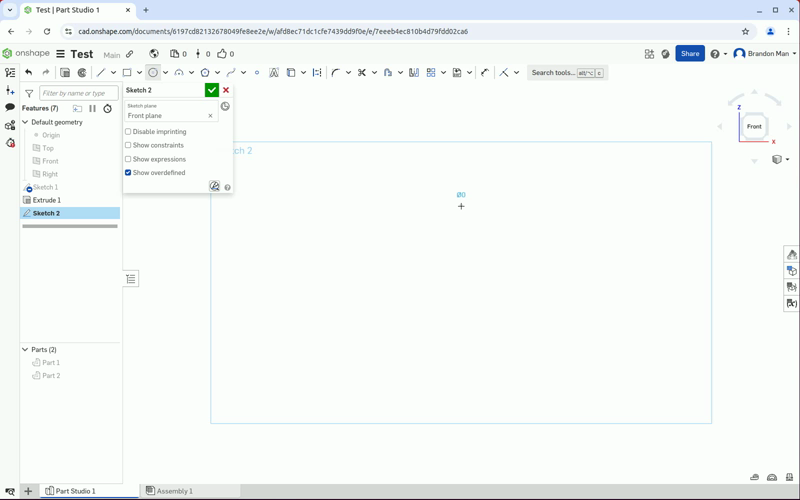
mouse_move(497, 205)
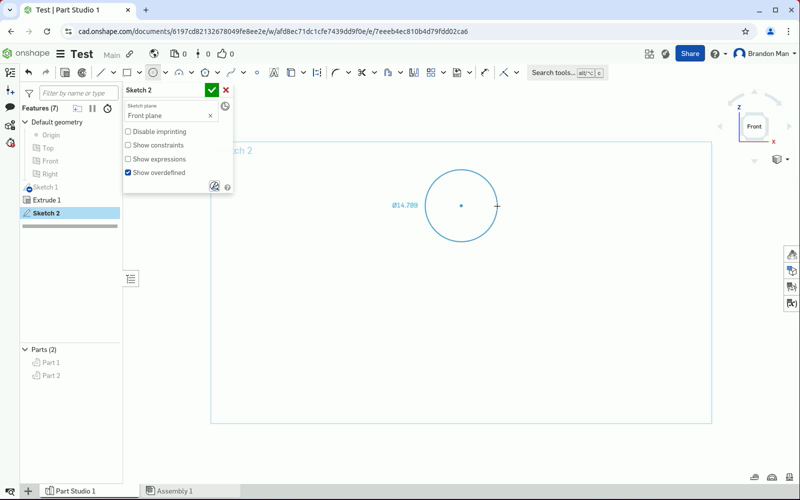
click(497, 205)
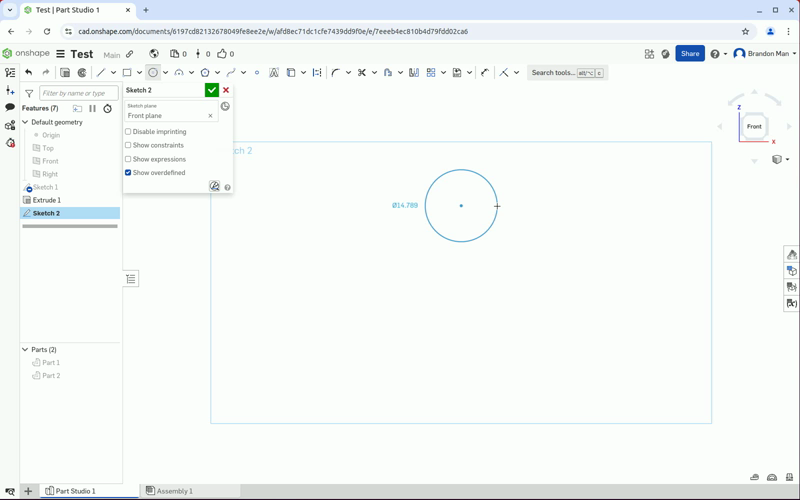
key(esc)
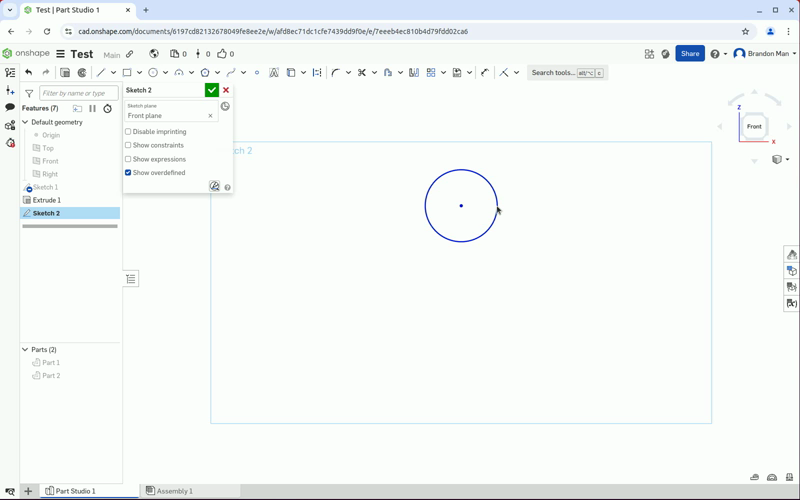
key(c)
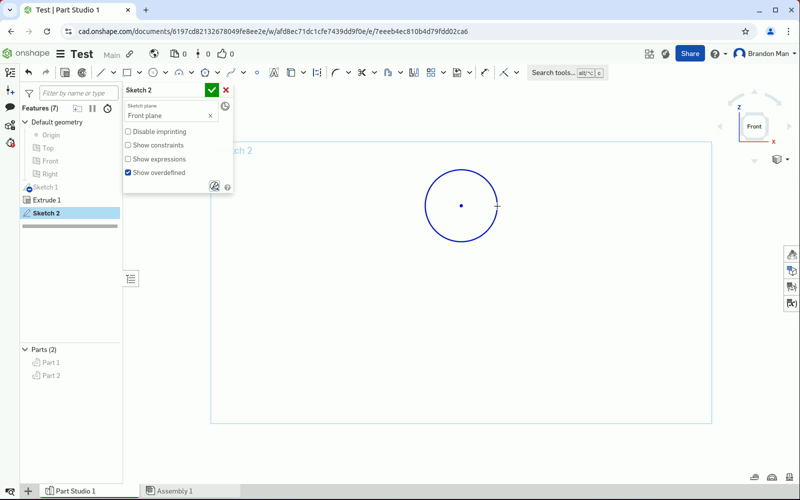
key_down(shift)
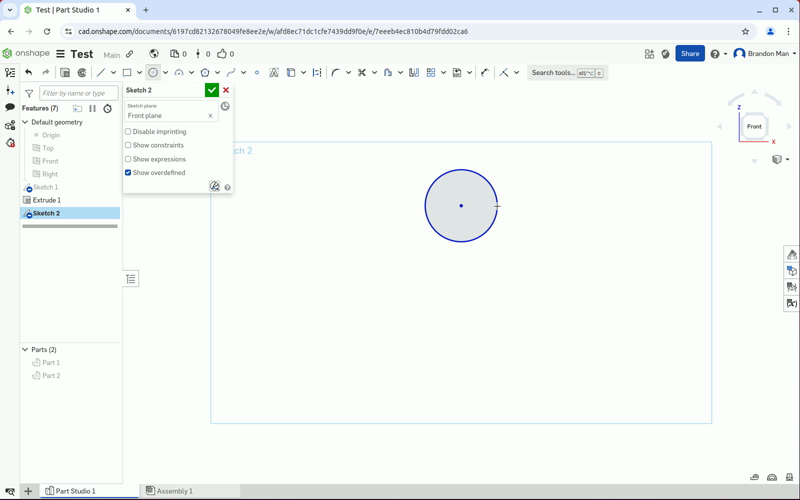
mouse_move(461, 205)
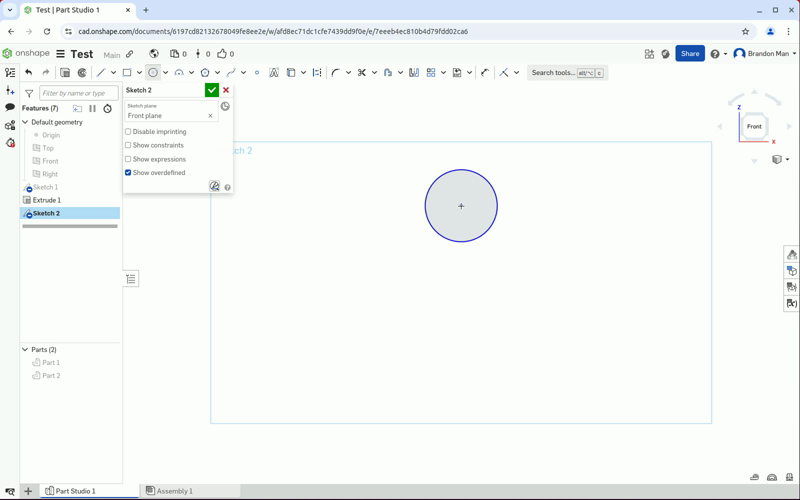
click(461, 205)
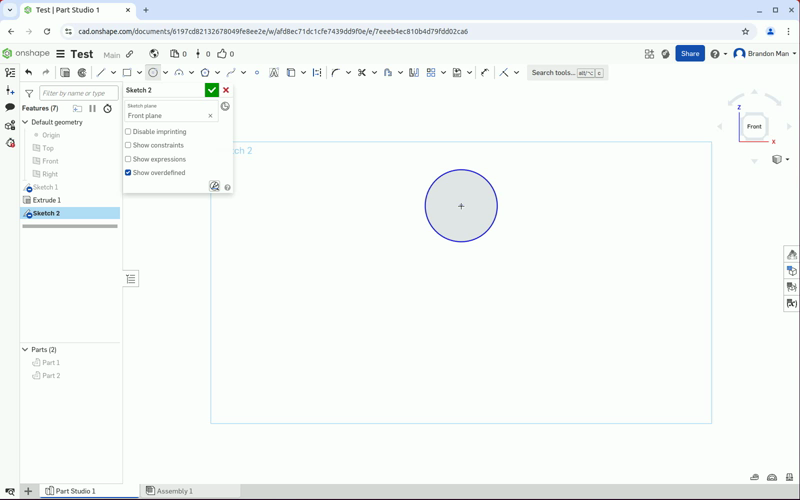
key_up(shift)
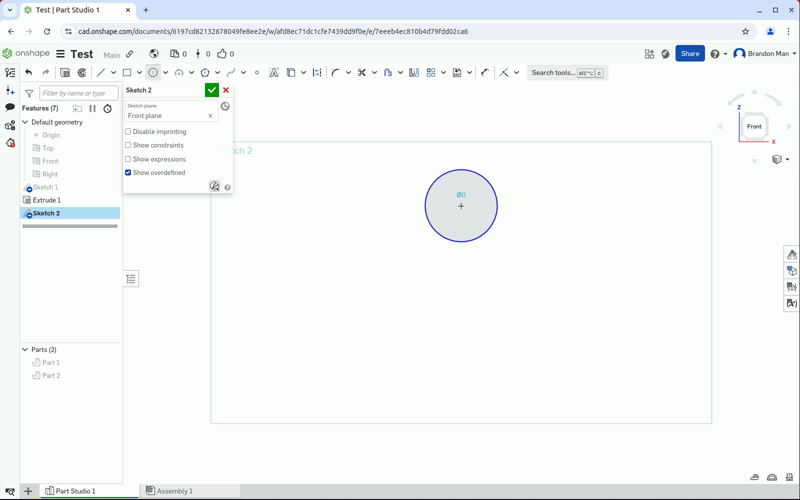
mouse_move(489, 205)
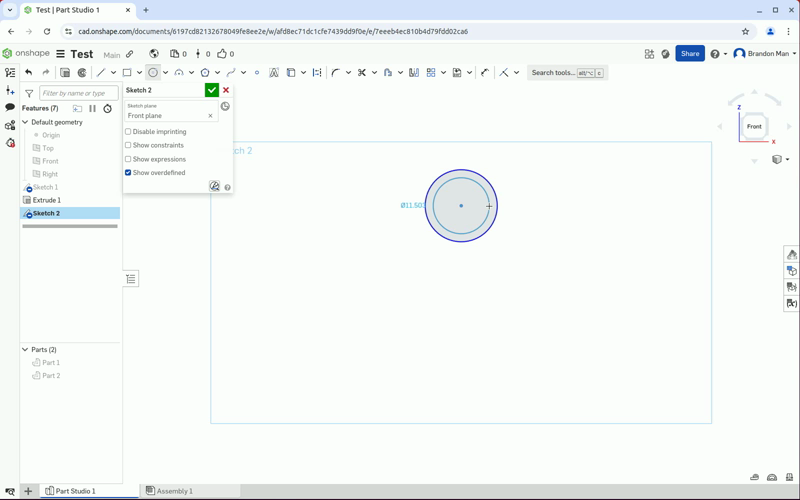
click(489, 205)
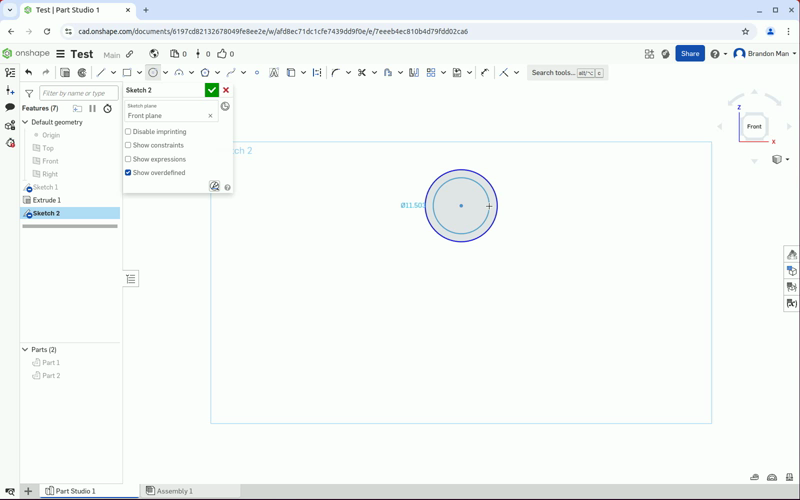
key(esc)
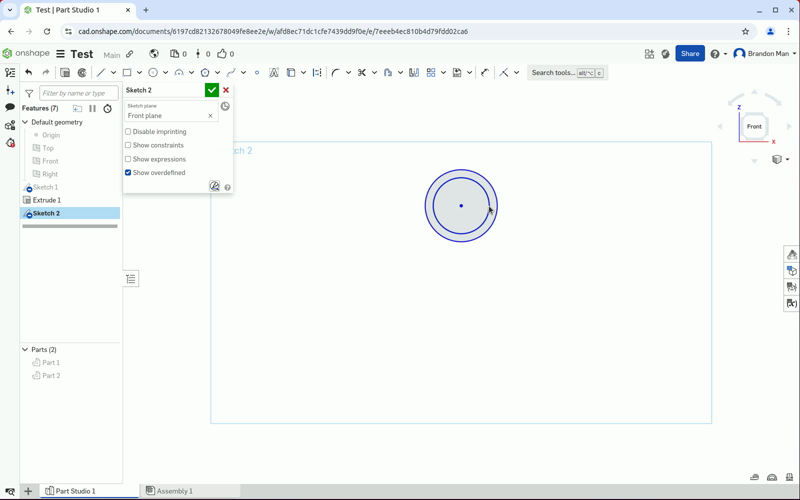
mouse_move(433, 193)
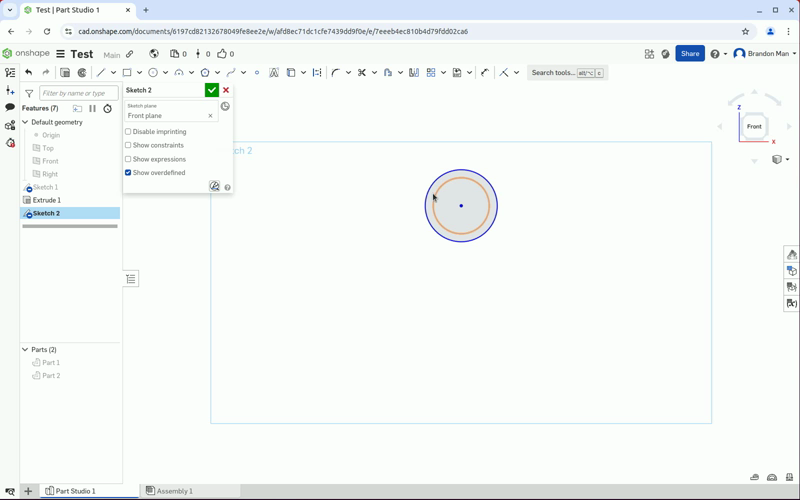
scroll(6)
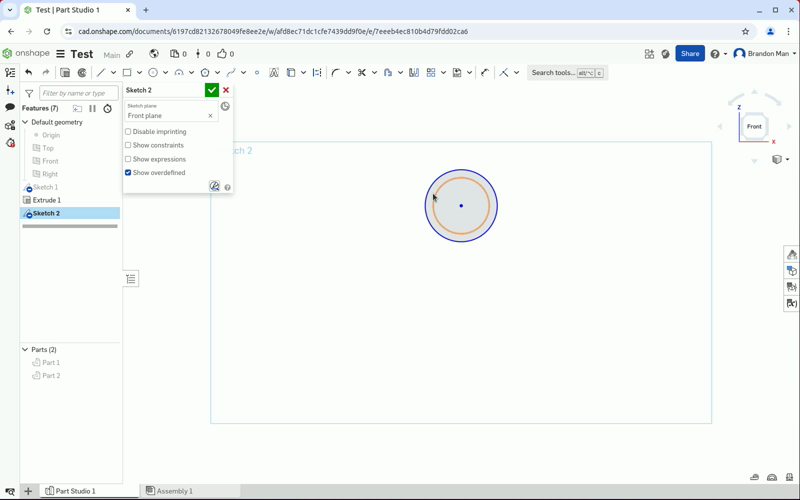
scroll(6)
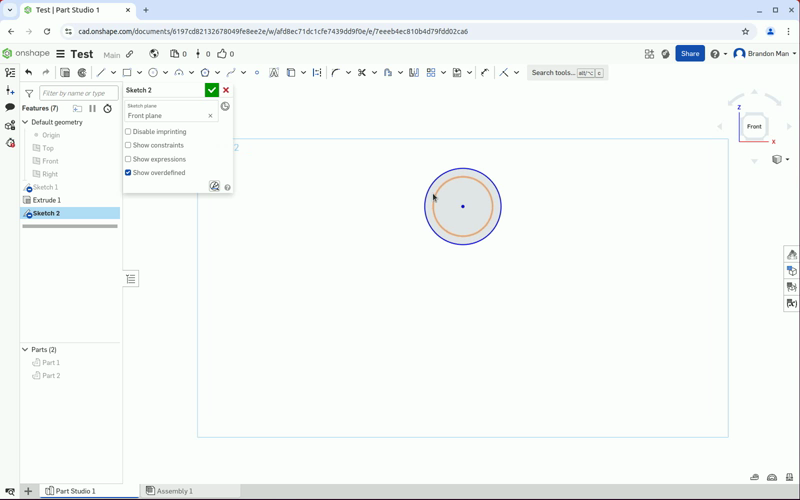
scroll(6)
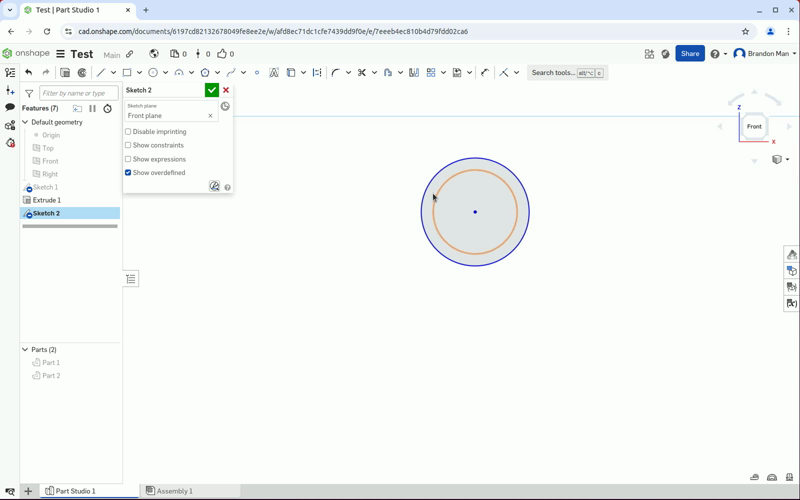
scroll(6)
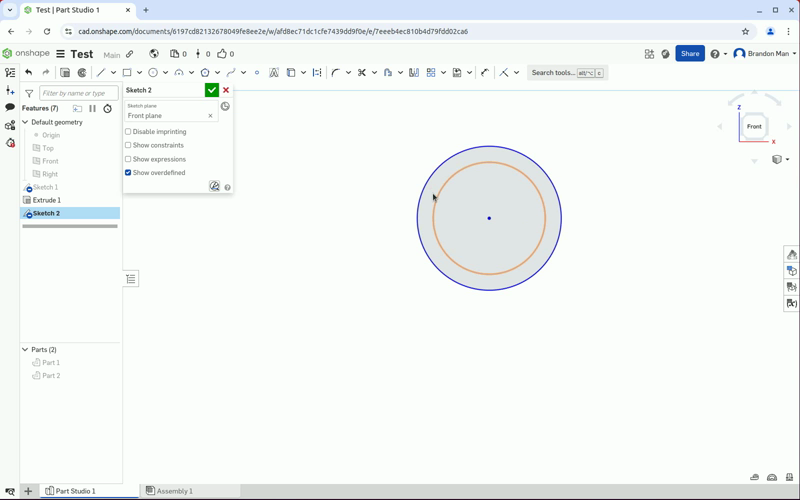
scroll(6)
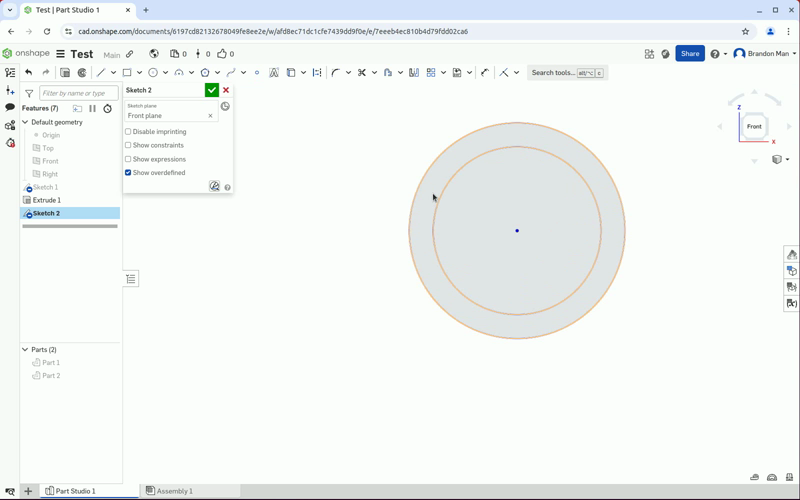
scroll(6)
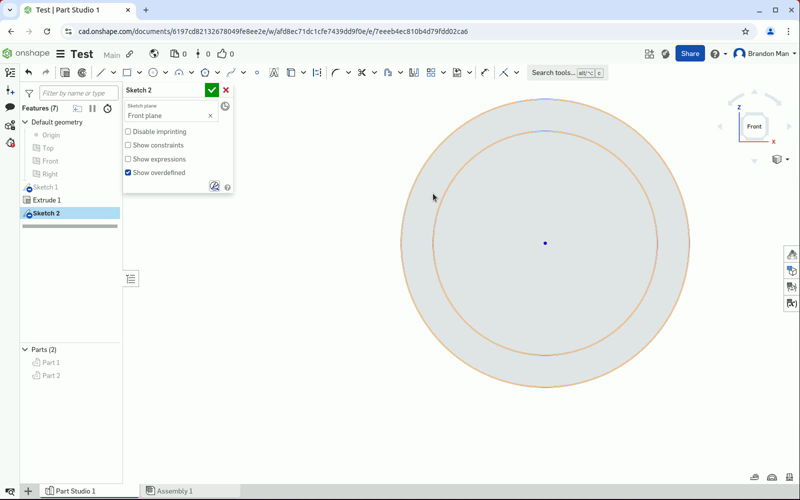
scroll(6)
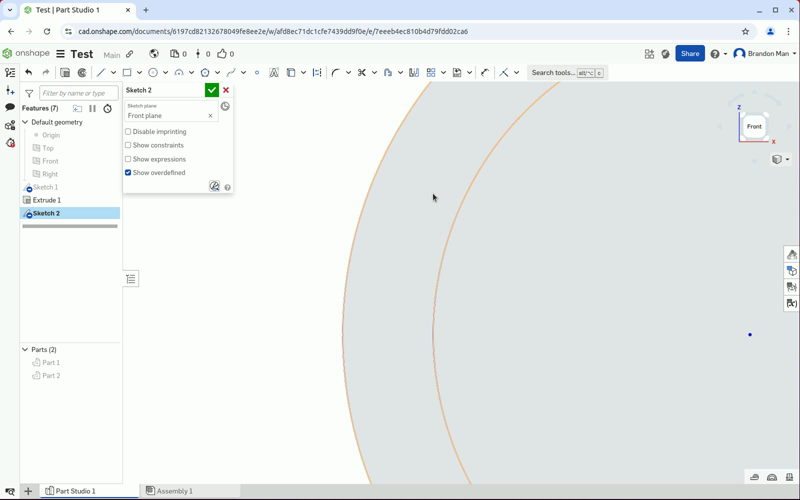
click(433, 193)
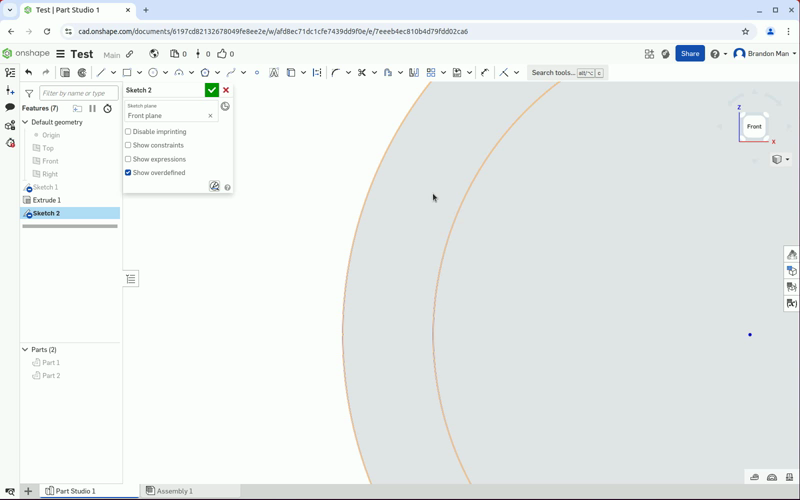
scroll(-6)
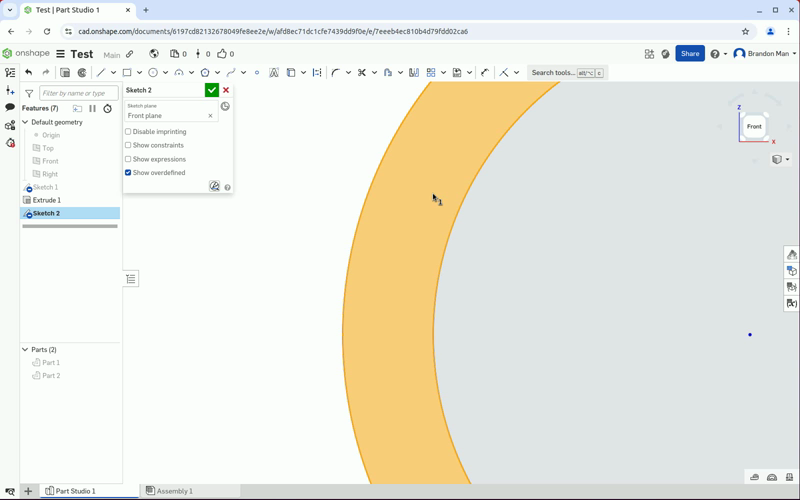
scroll(-6)
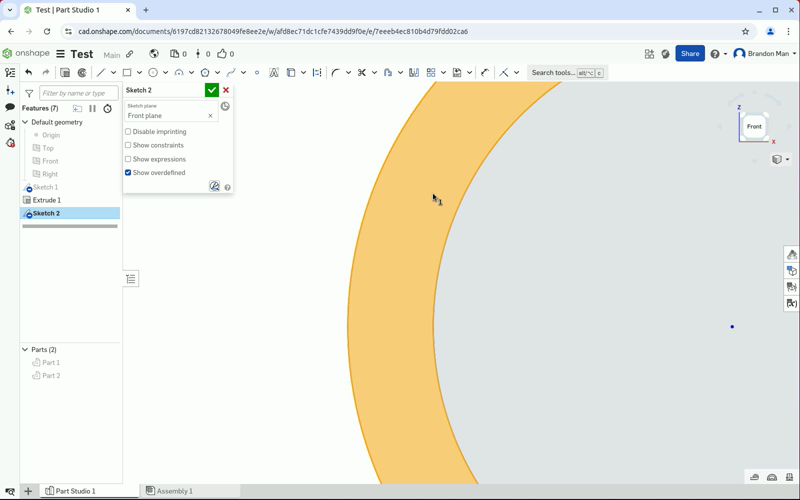
scroll(-6)
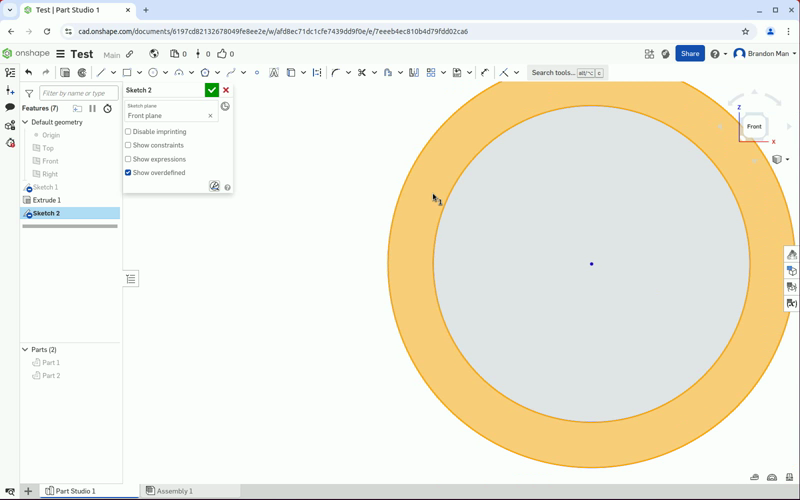
scroll(-6)
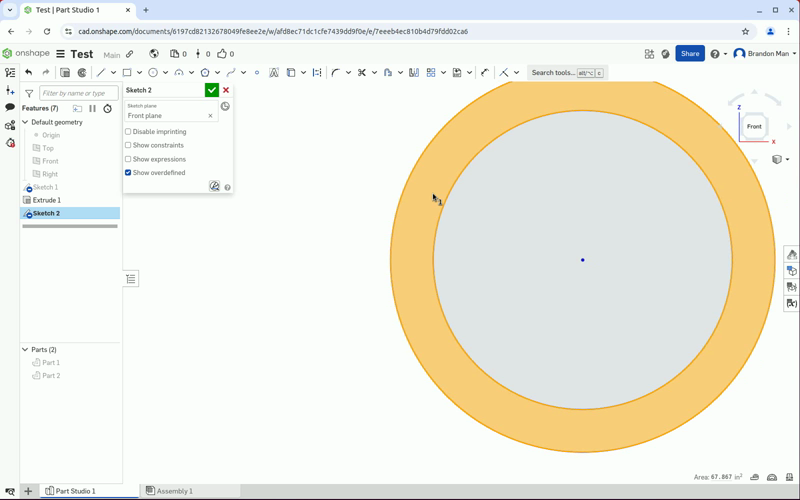
scroll(-6)
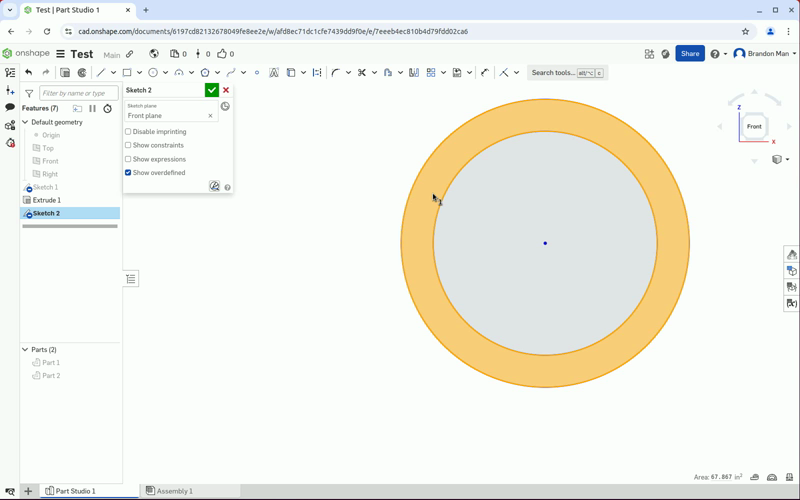
scroll(-6)
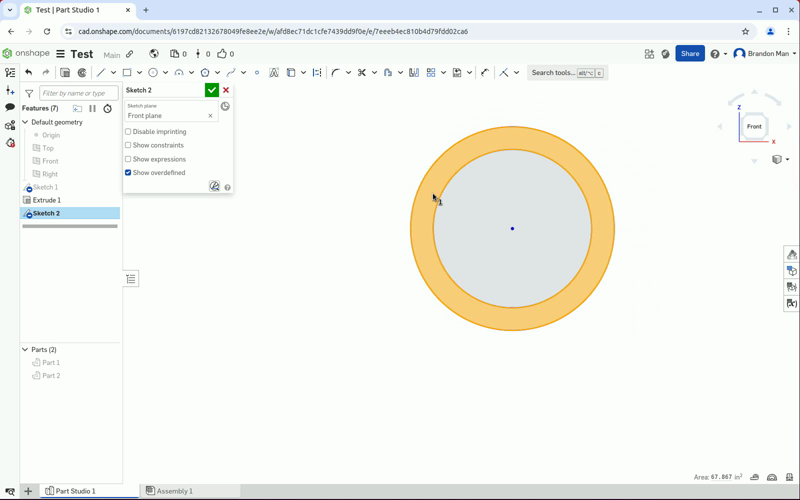
scroll(-6)
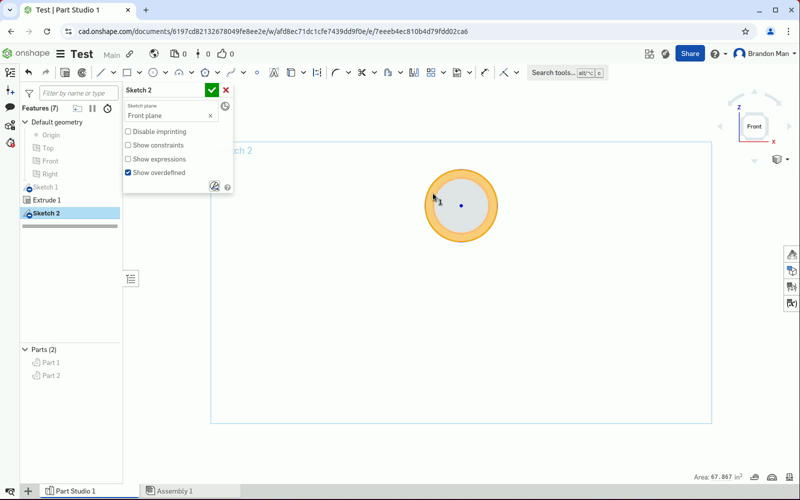
mouse_move(73, 352)
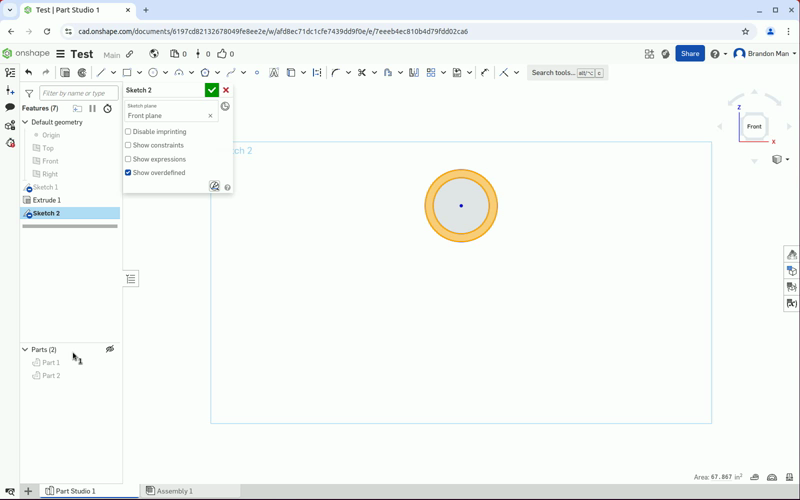
key(shift+y)
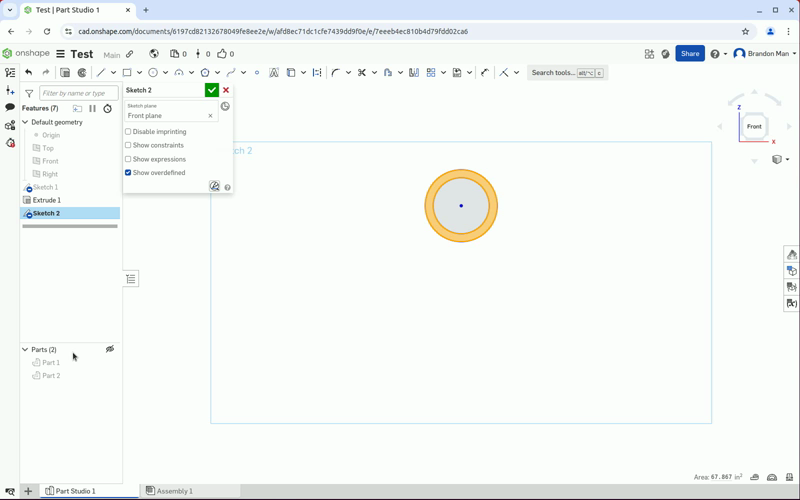
key(shift+e)
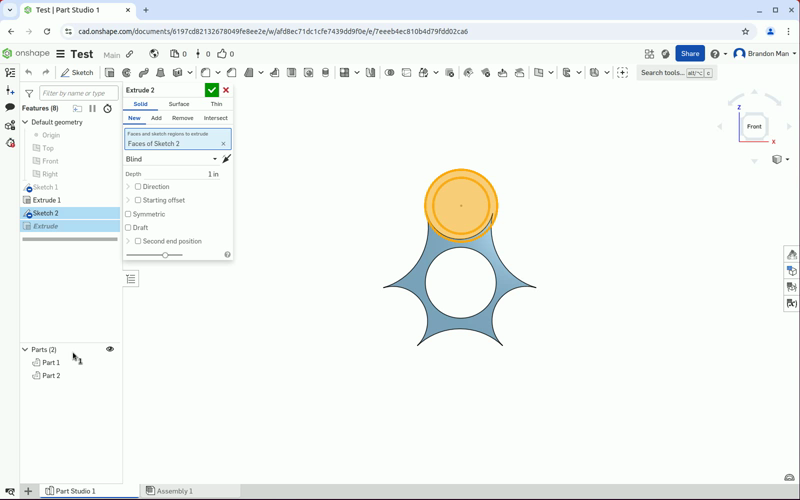
mouse_move(143, 106)
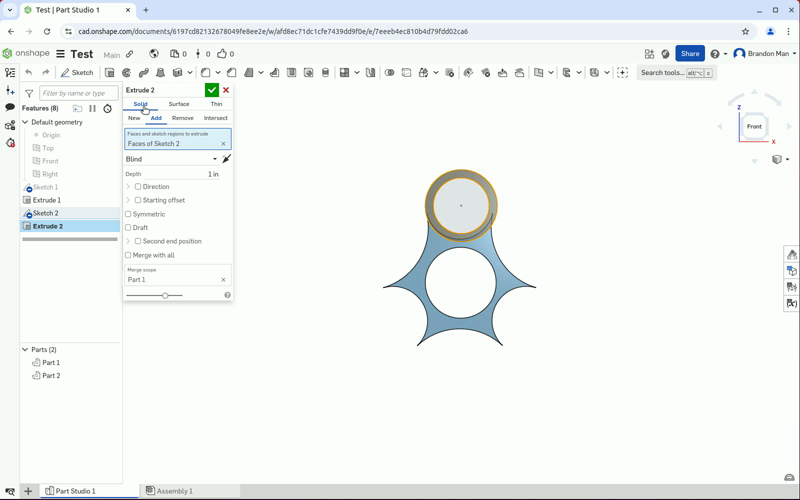
click(143, 106)
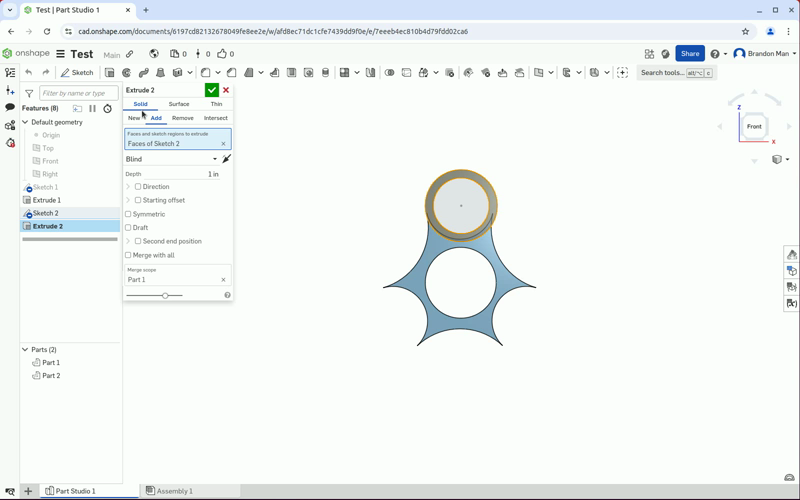
mouse_move(137, 120)
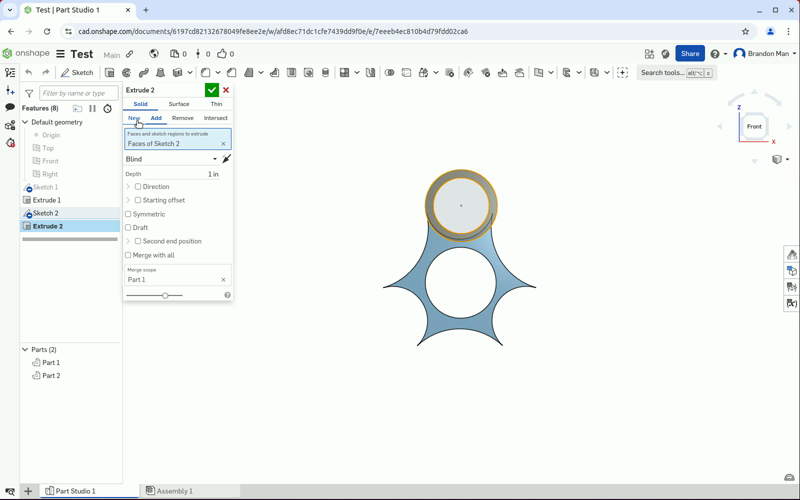
click(137, 120)
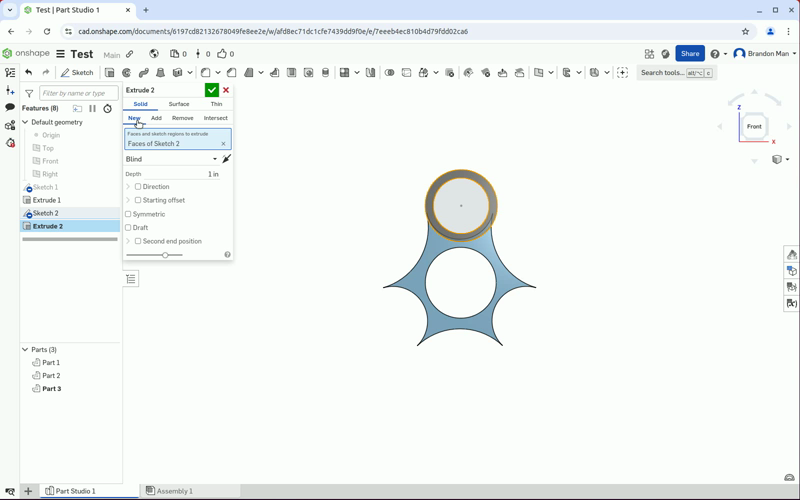
key(tab, 4)
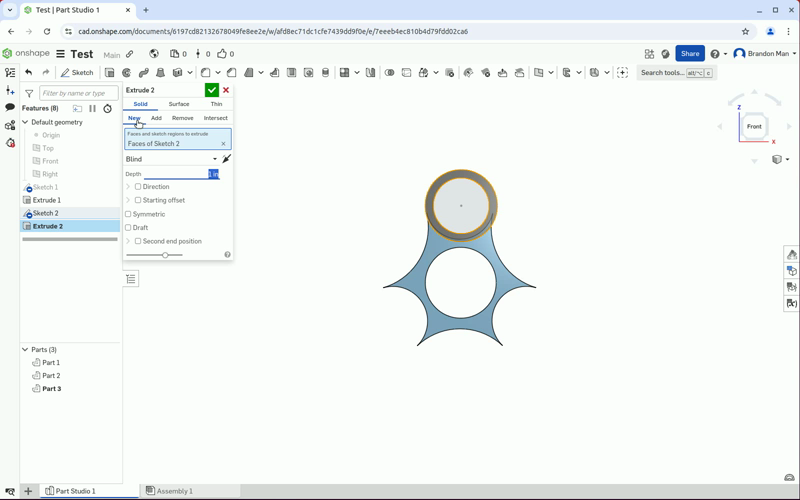
text(3.129)
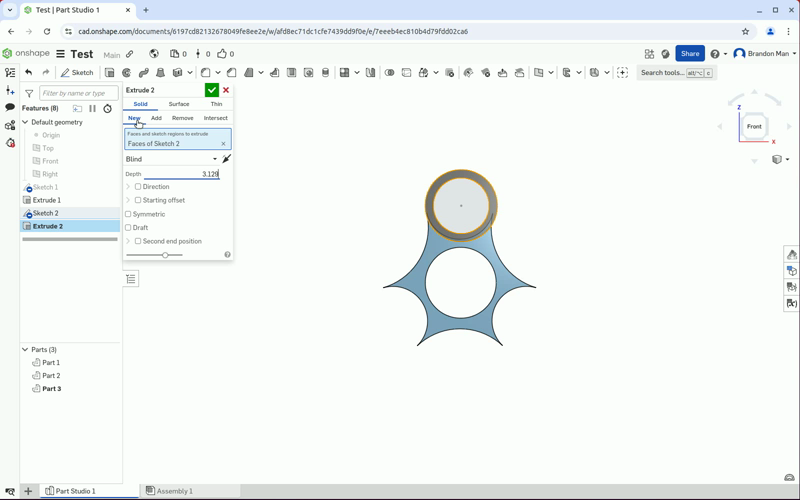
key(enter)
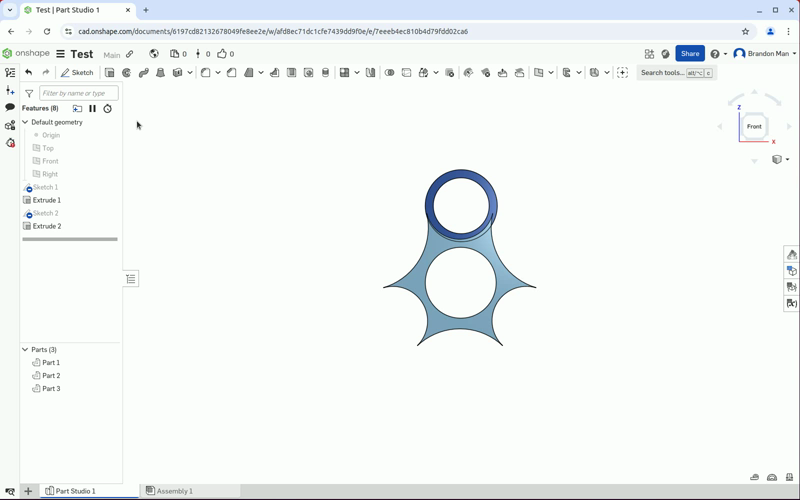
key(shift+h)
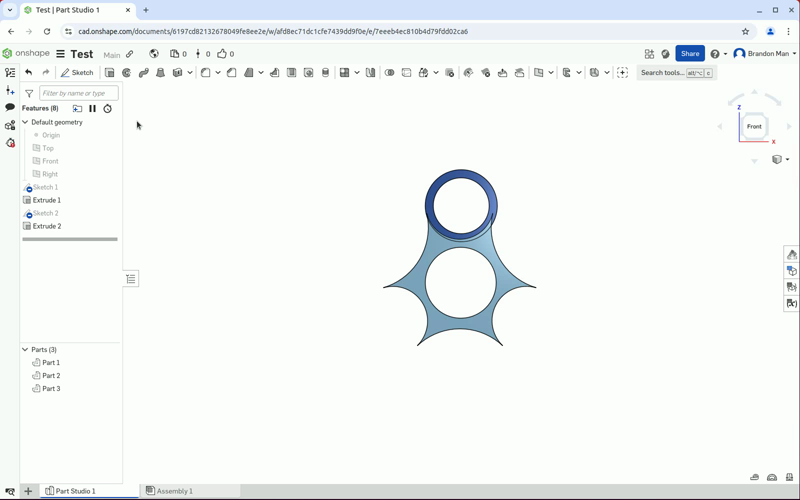
key(shift+h)
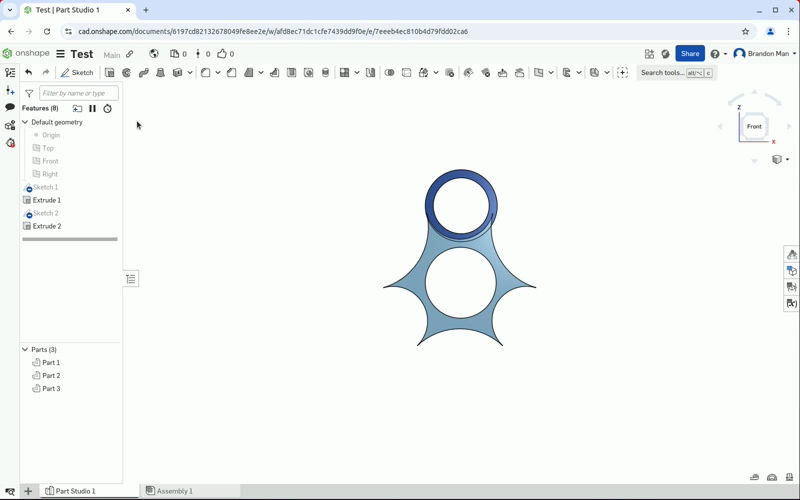
mouse_move(73, 189)
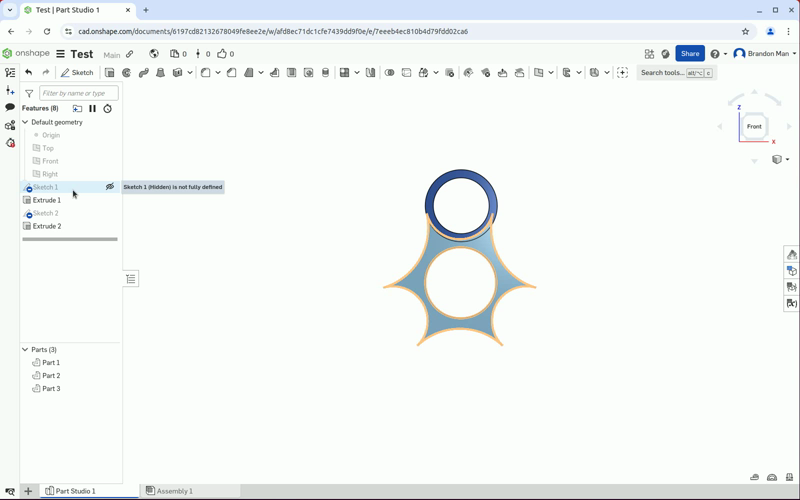
click(73, 189)
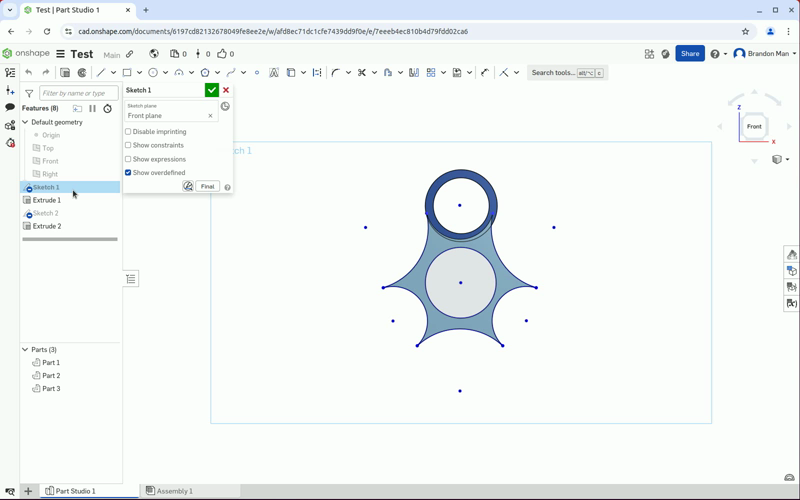
mouse_move(229, 92)
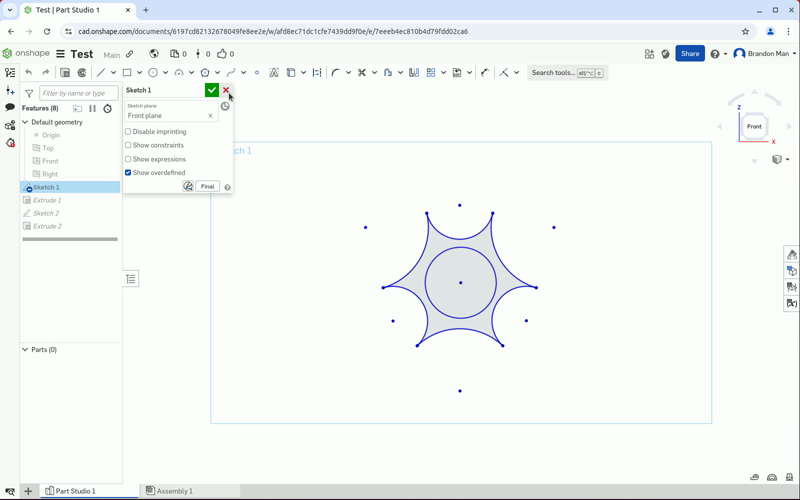
click(229, 92)
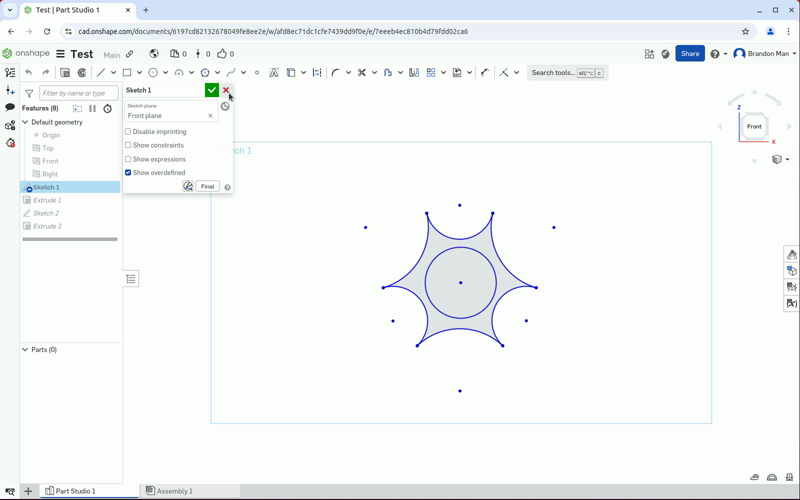
key(shift+s)
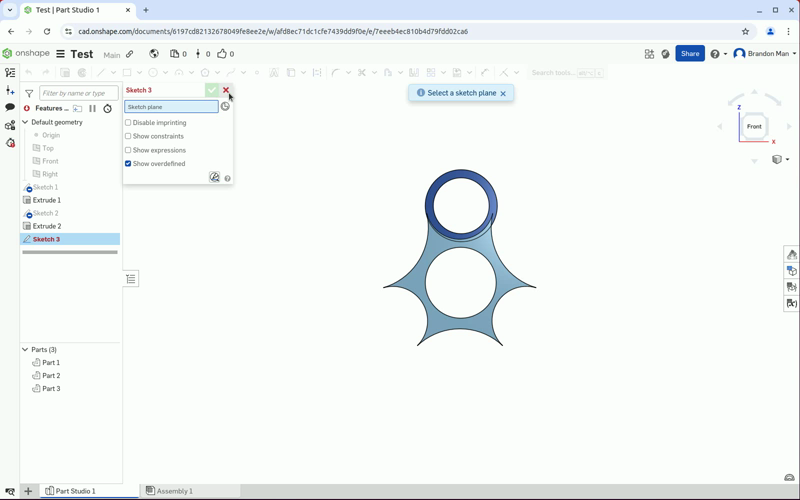
mouse_move(73, 163)
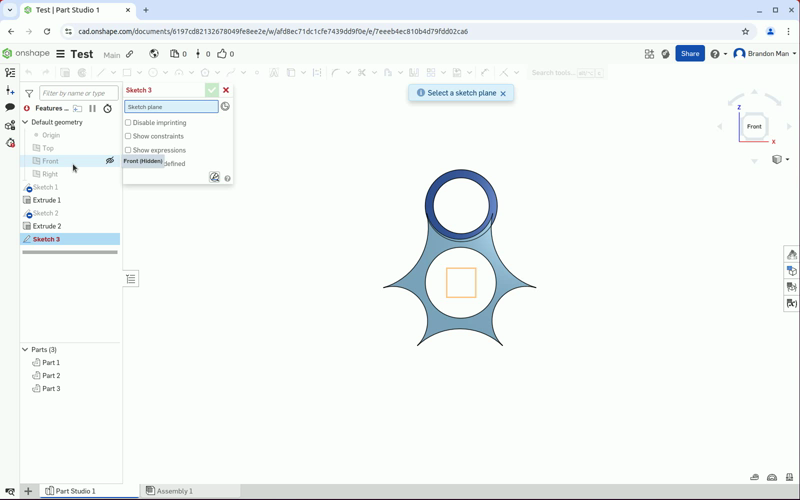
click(73, 163)
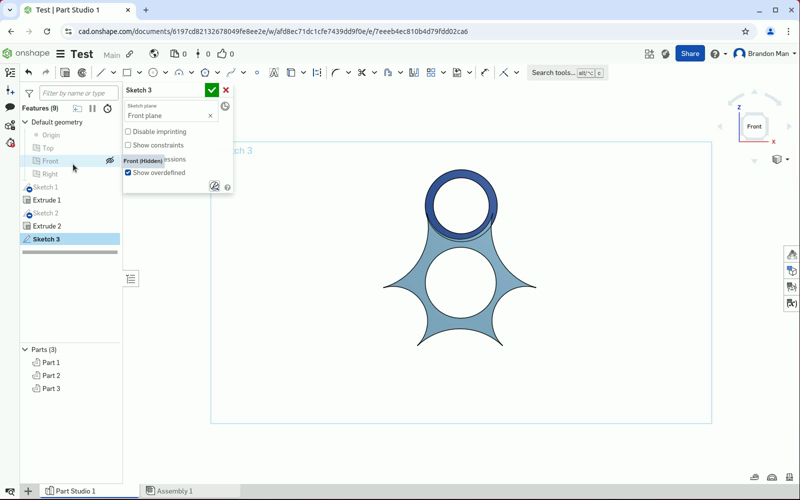
mouse_move(73, 352)
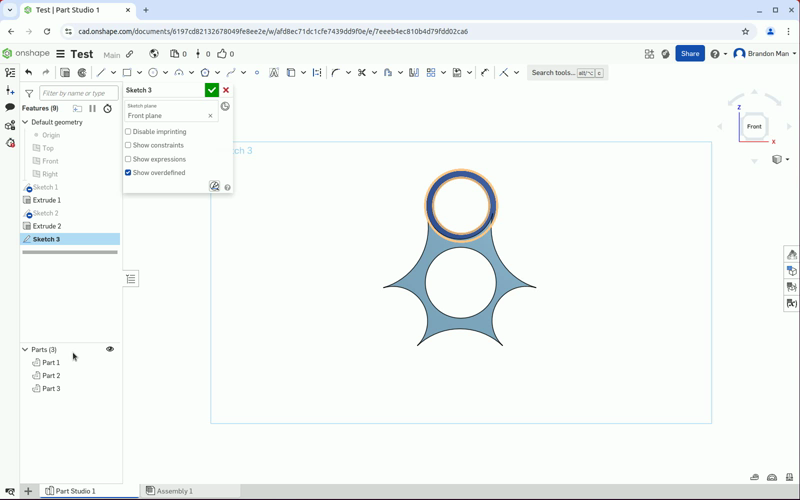
key(y)
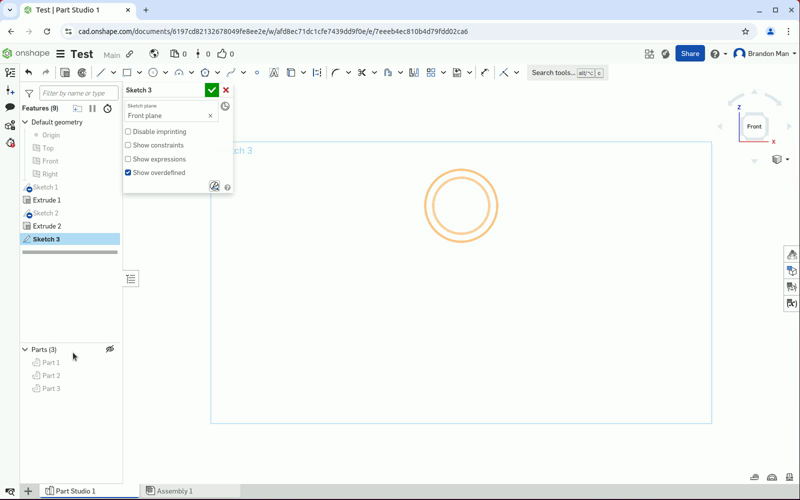
key(c)
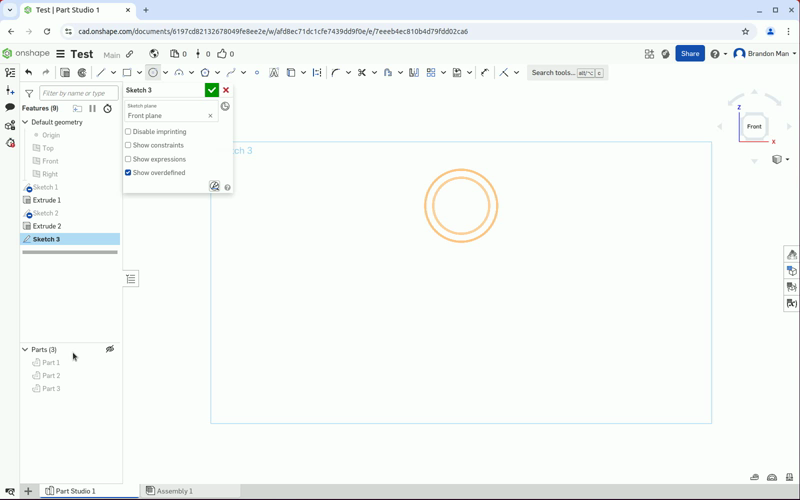
key_down(shift)
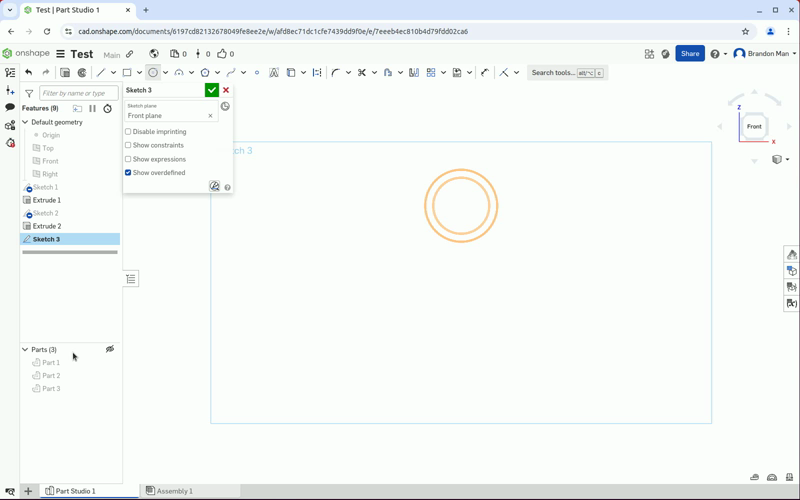
mouse_move(394, 321)
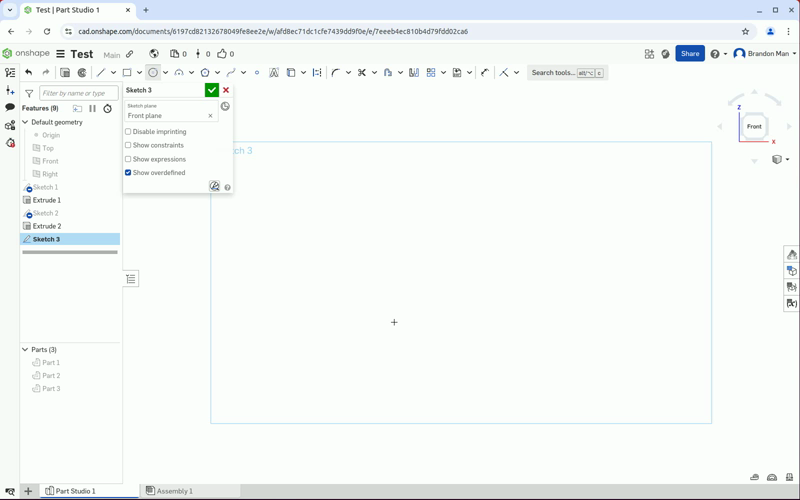
click(394, 321)
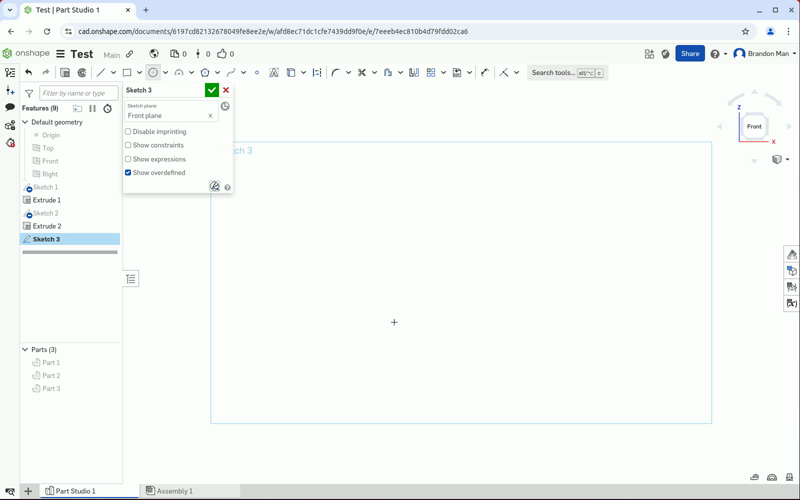
key_up(shift)
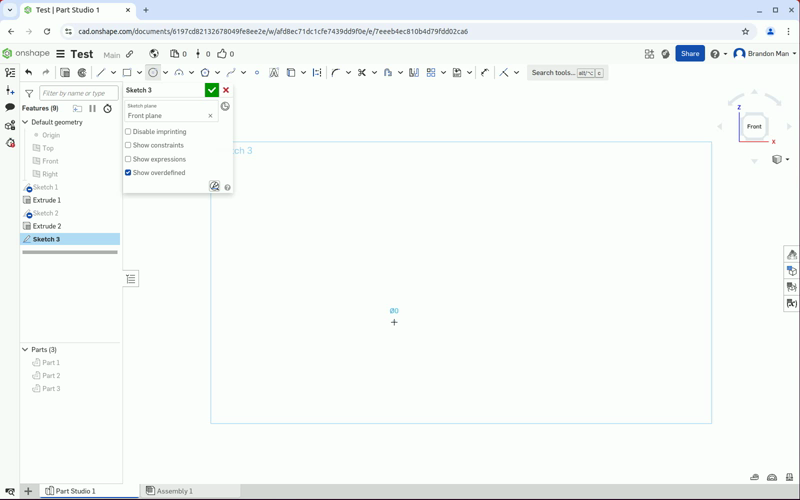
mouse_move(430, 321)
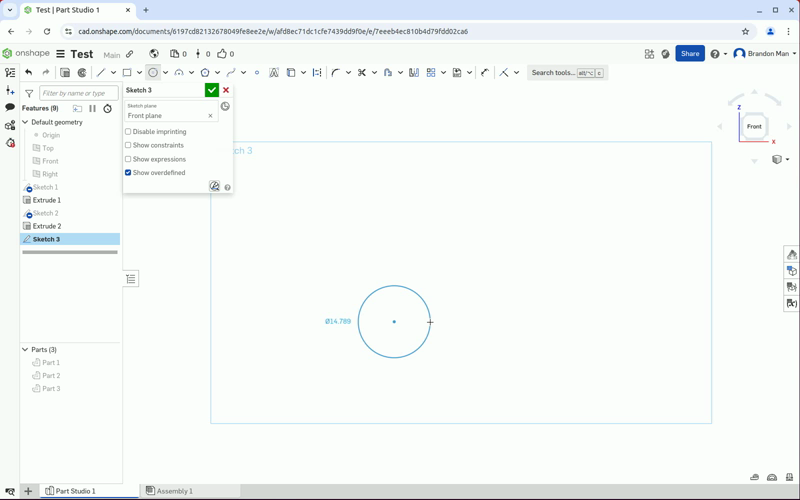
click(430, 321)
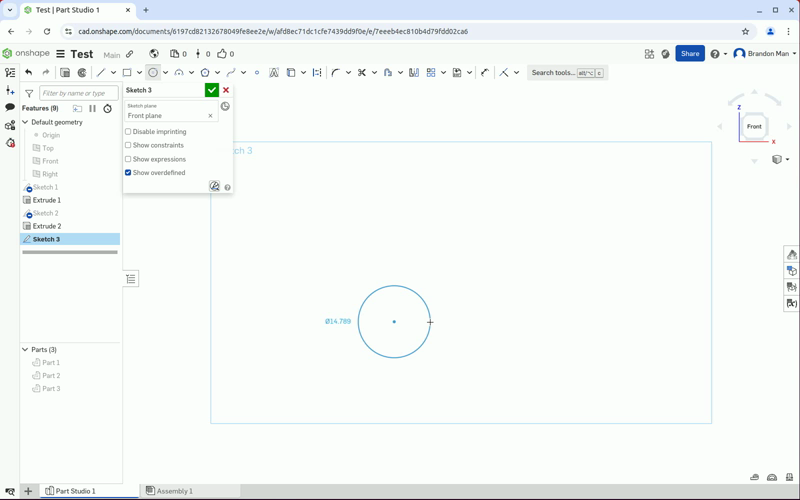
key(esc)
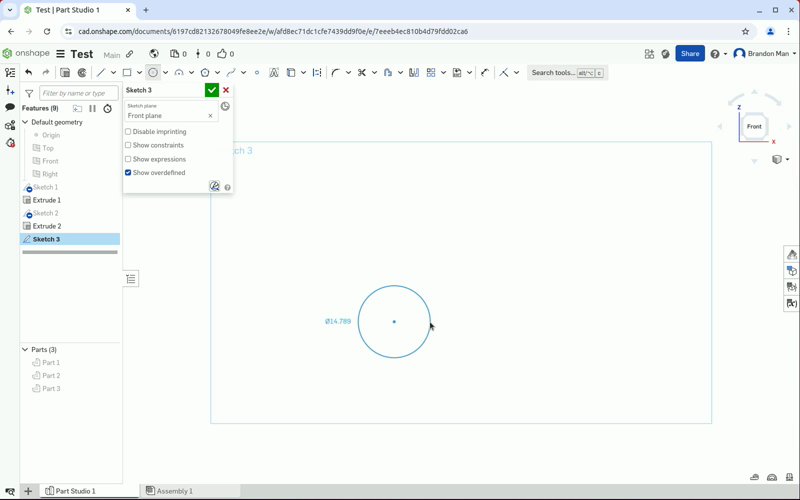
key(c)
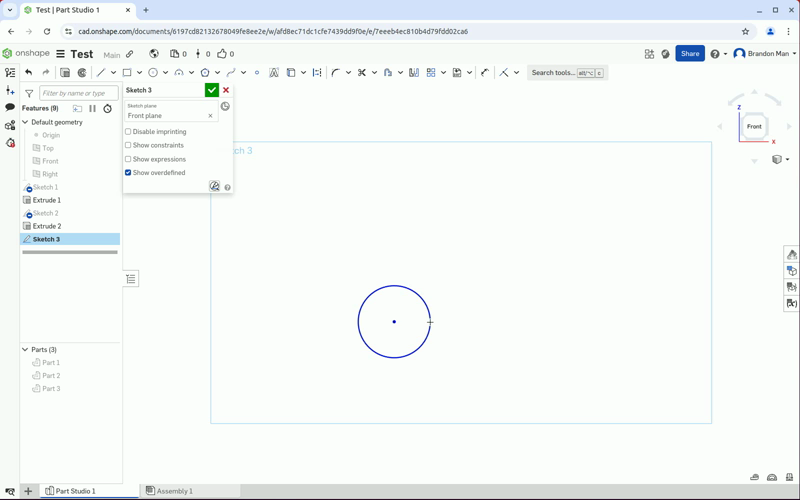
key_down(shift)
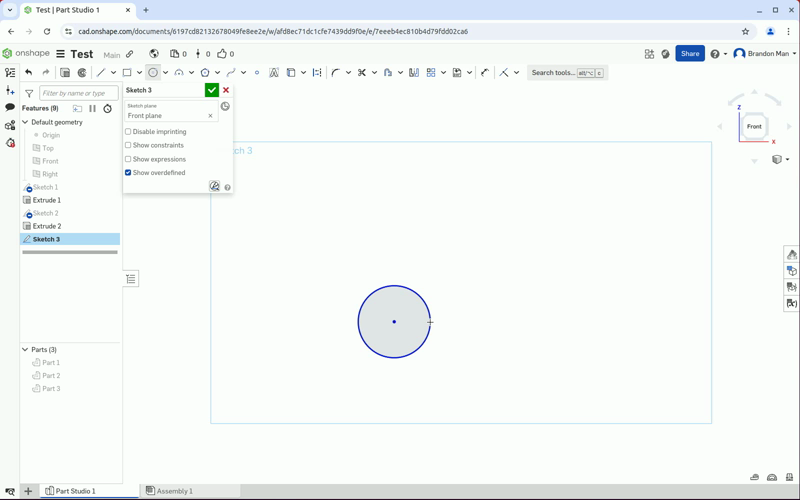
mouse_move(394, 321)
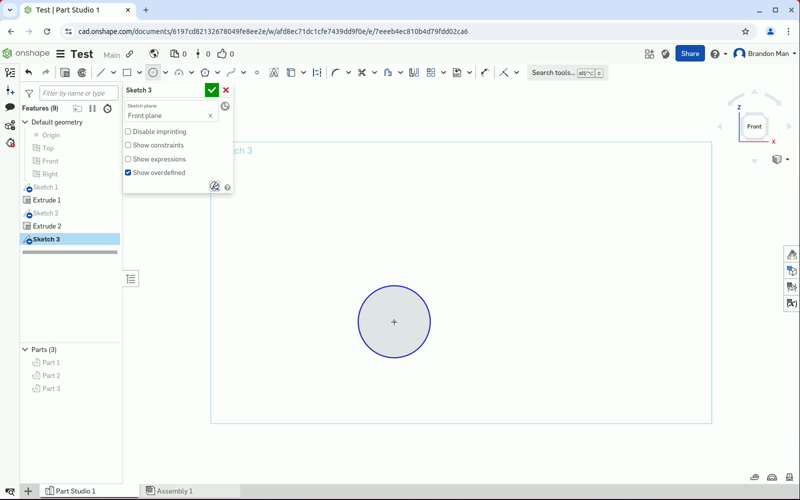
click(394, 321)
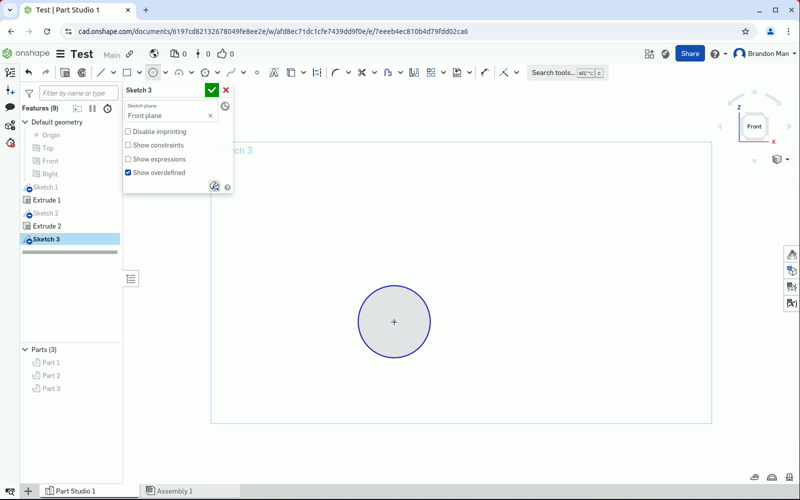
key_up(shift)
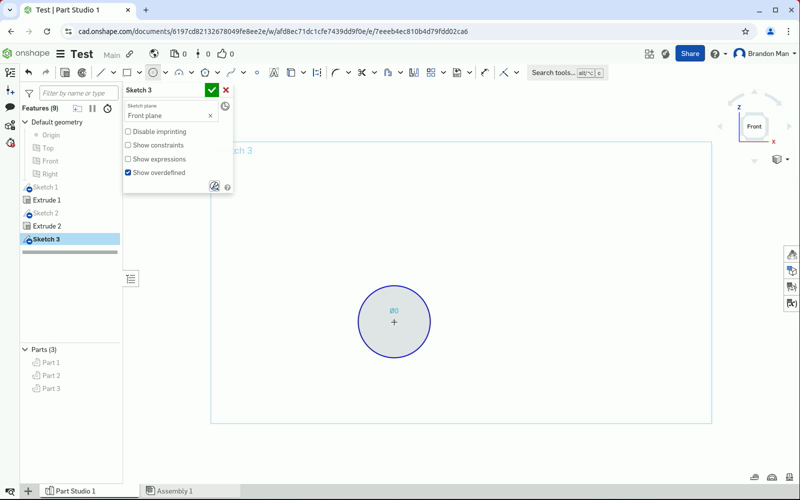
mouse_move(422, 321)
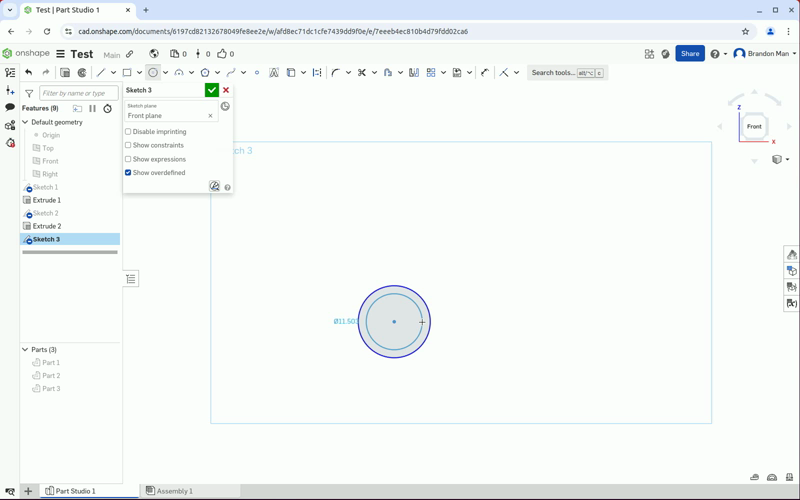
click(422, 321)
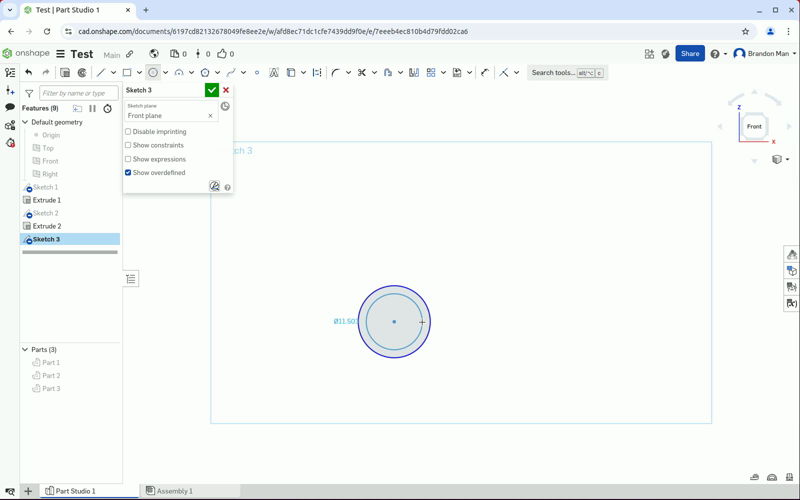
key(esc)
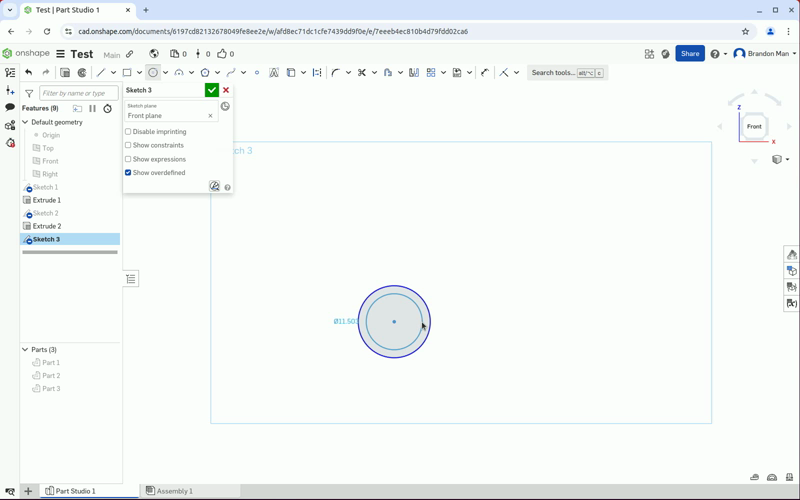
mouse_move(425, 311)
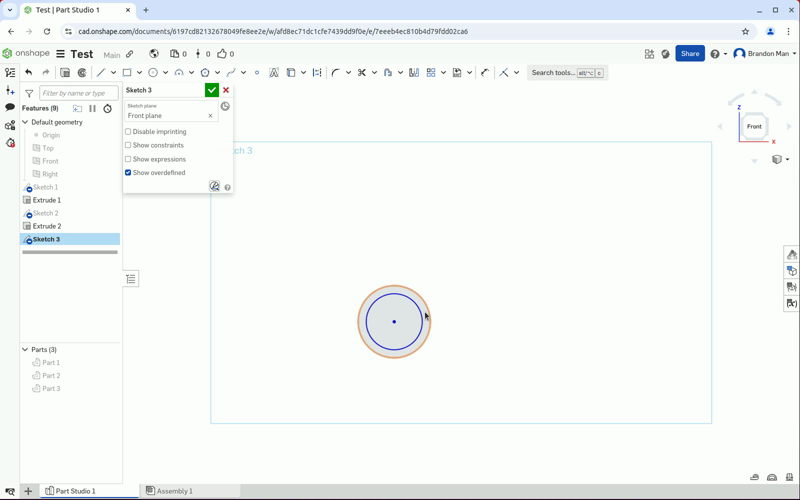
scroll(6)
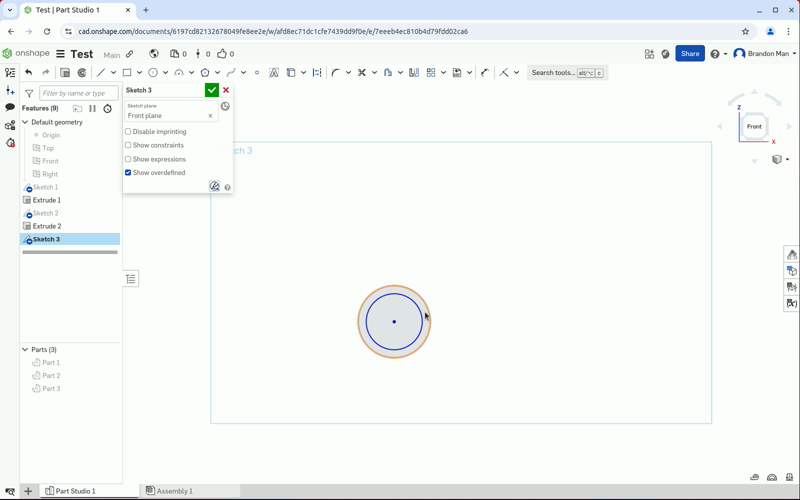
scroll(6)
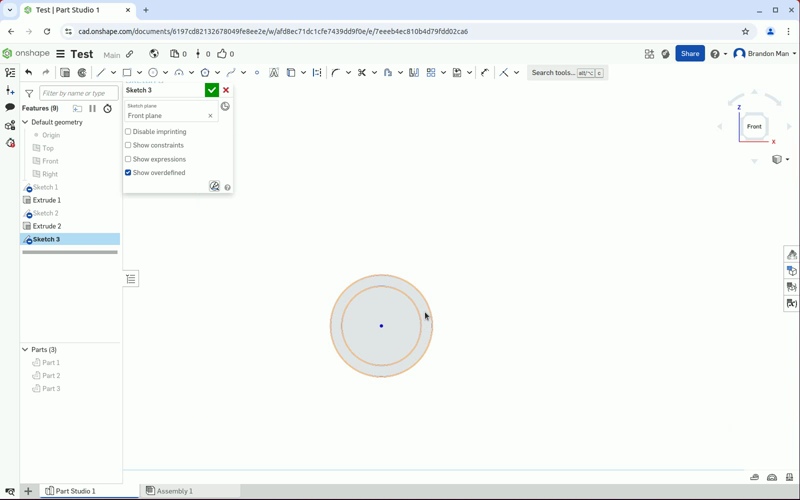
scroll(6)
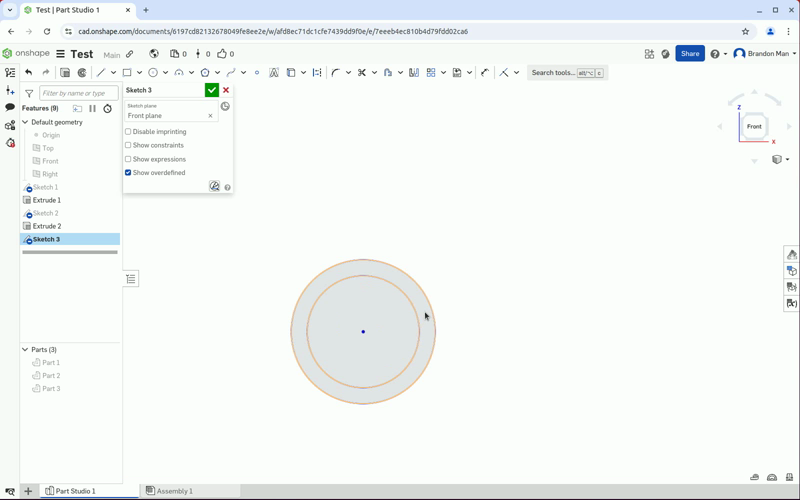
scroll(6)
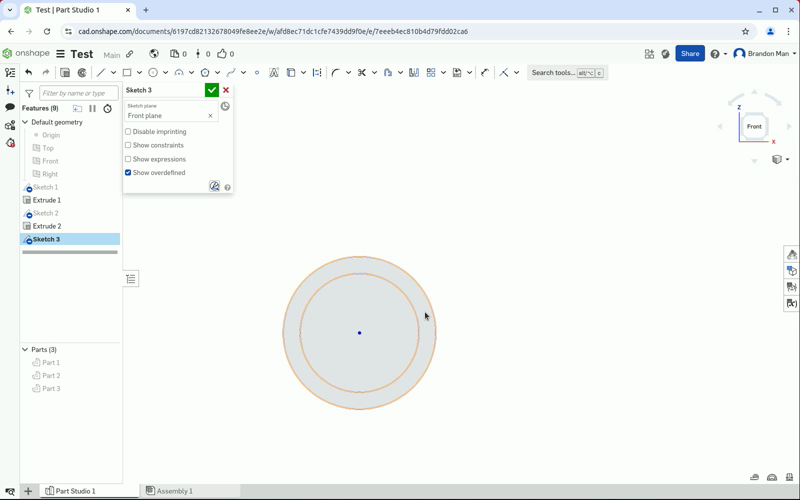
scroll(6)
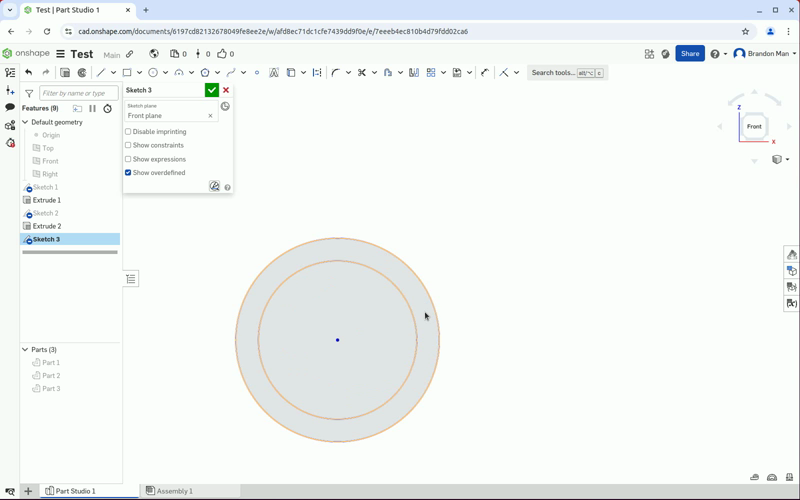
scroll(6)
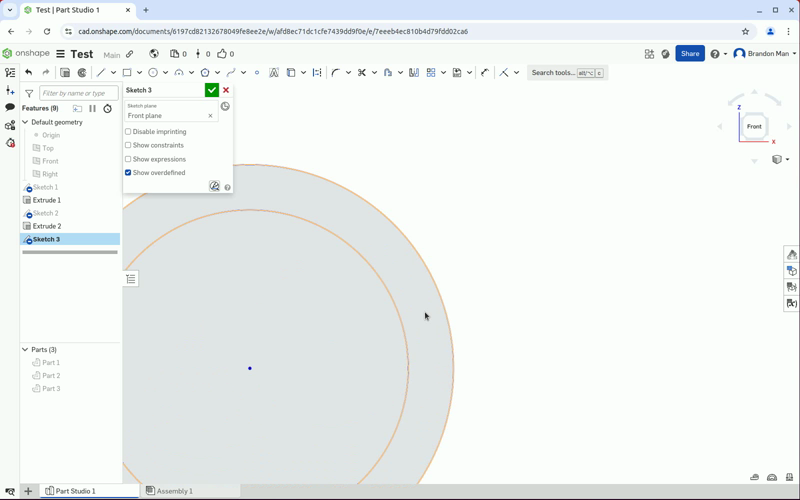
scroll(6)
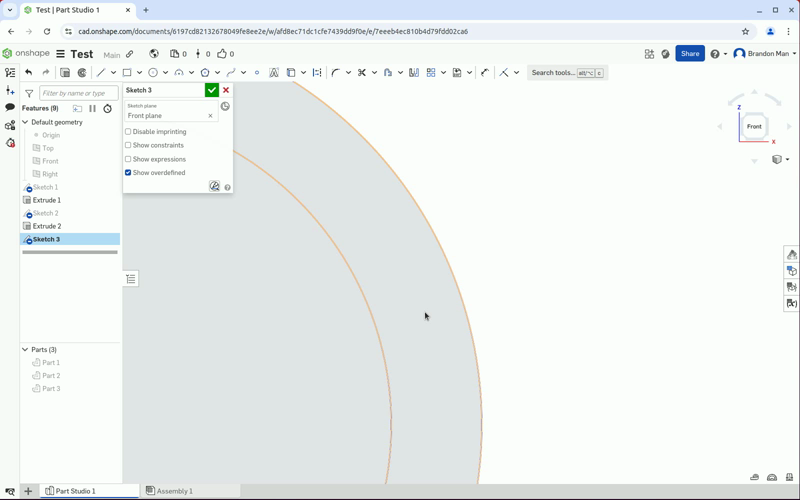
click(425, 311)
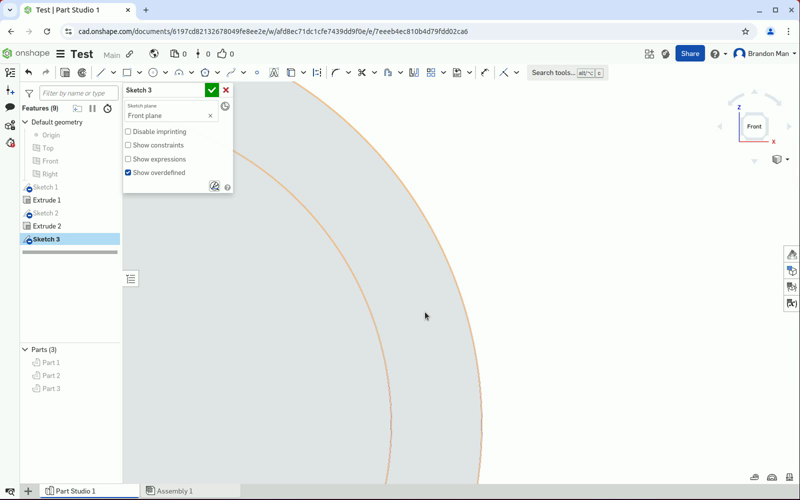
scroll(-6)
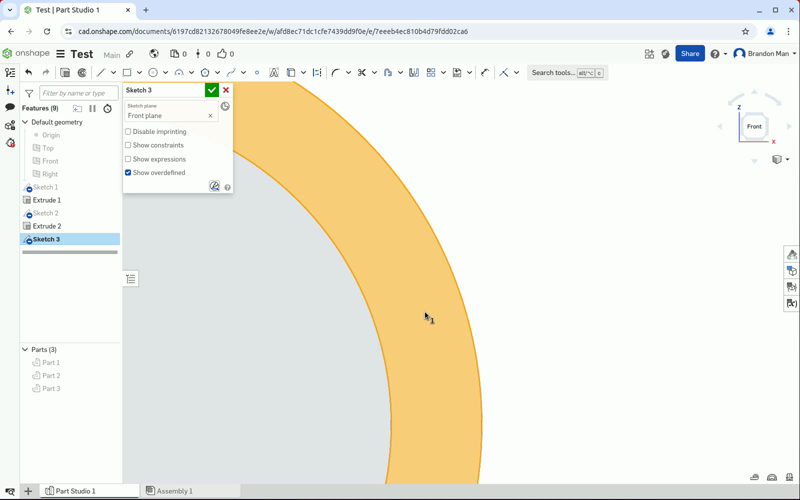
scroll(-6)
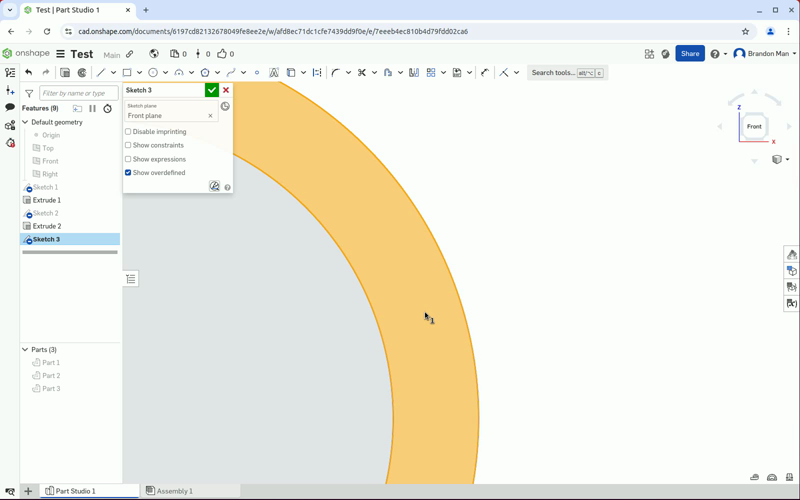
scroll(-6)
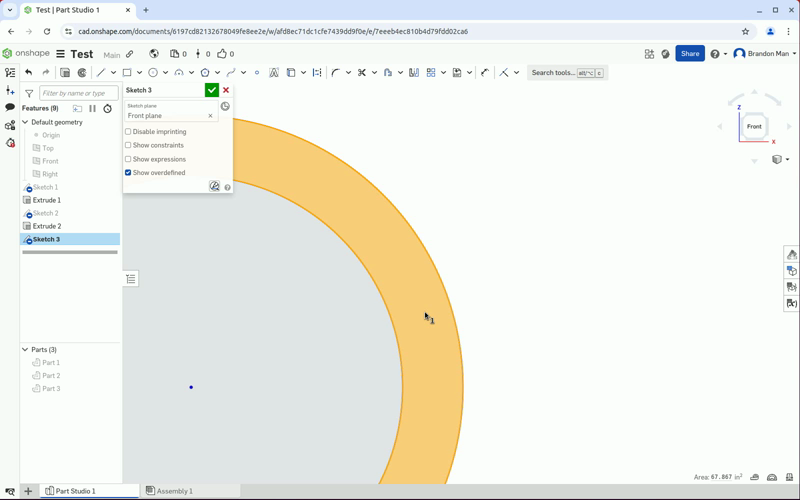
scroll(-6)
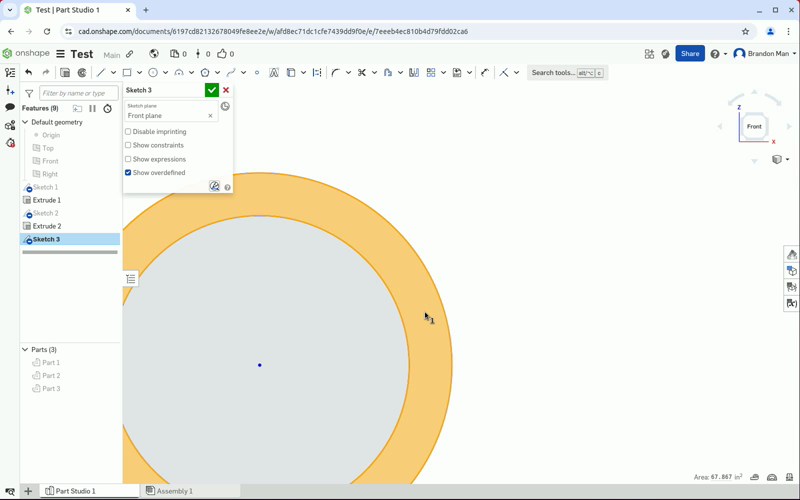
scroll(-6)
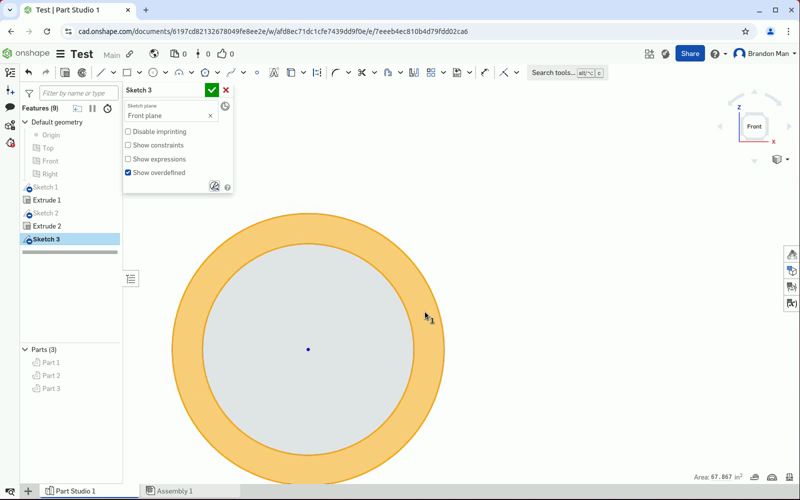
scroll(-6)
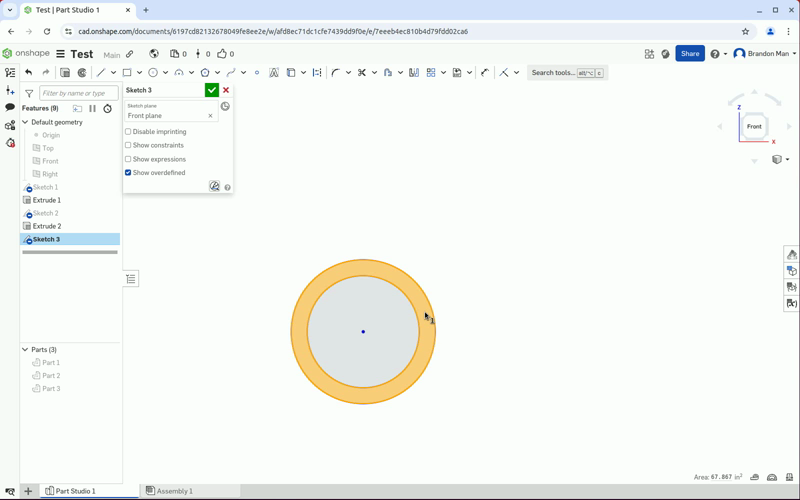
scroll(-6)
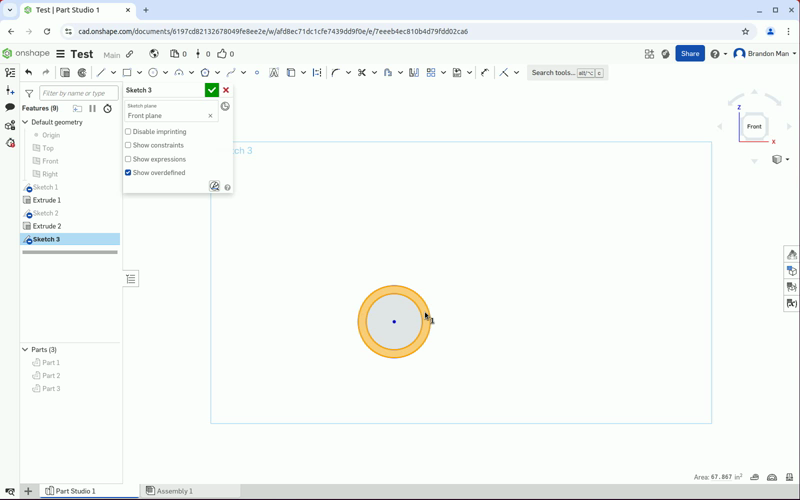
mouse_move(73, 352)
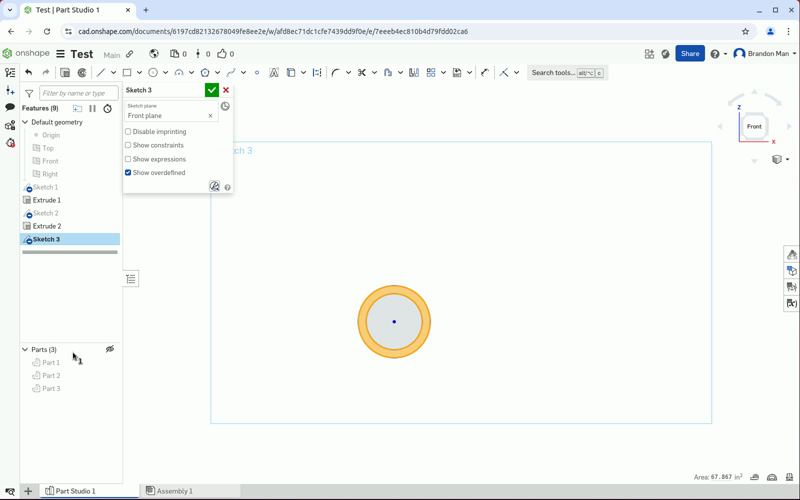
key(shift+y)
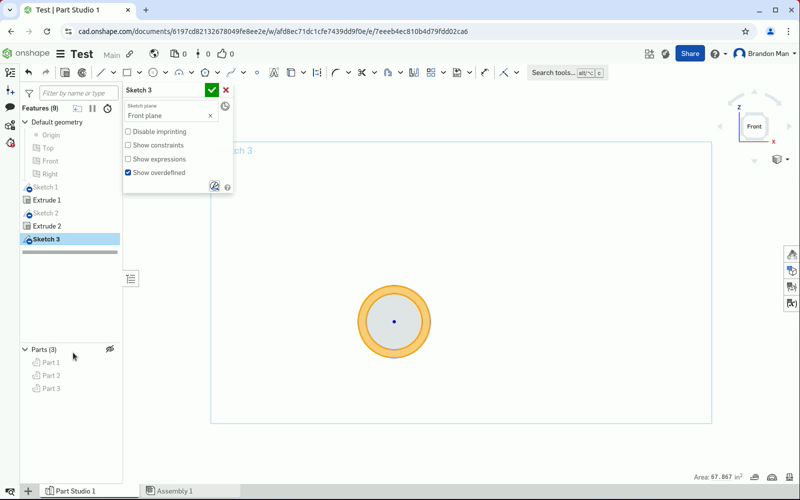
key(shift+e)
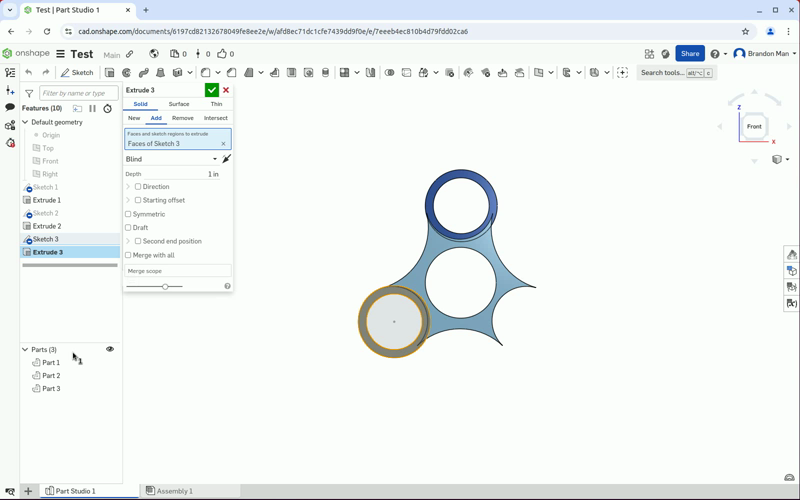
mouse_move(143, 106)
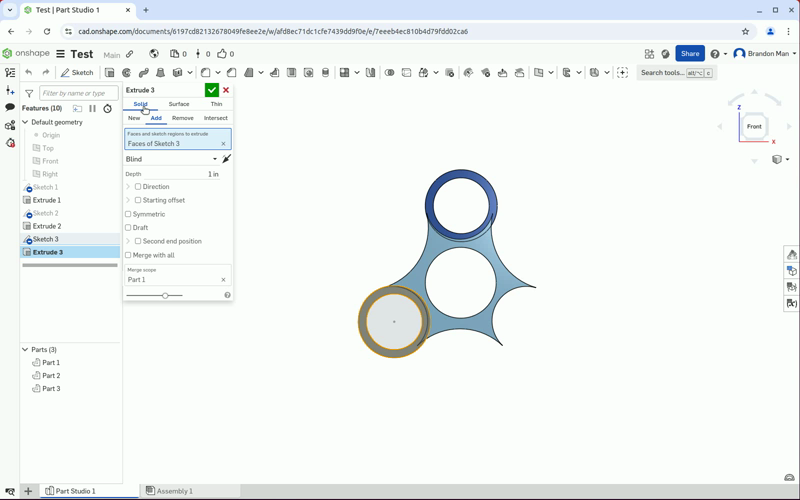
click(143, 106)
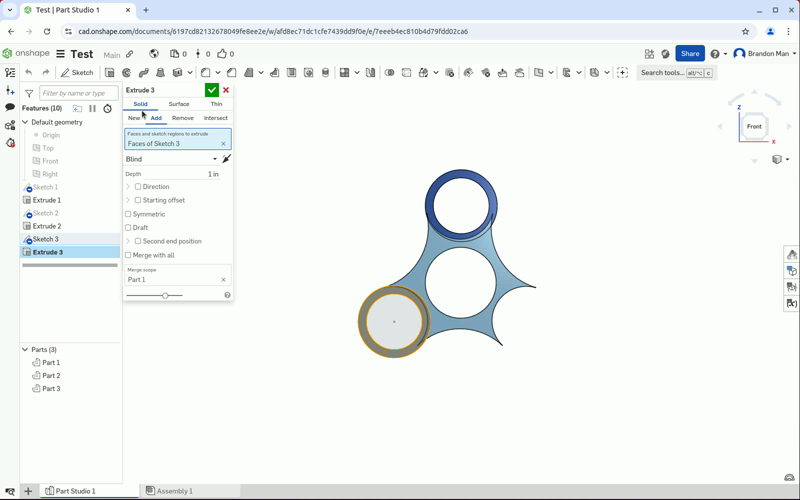
mouse_move(137, 120)
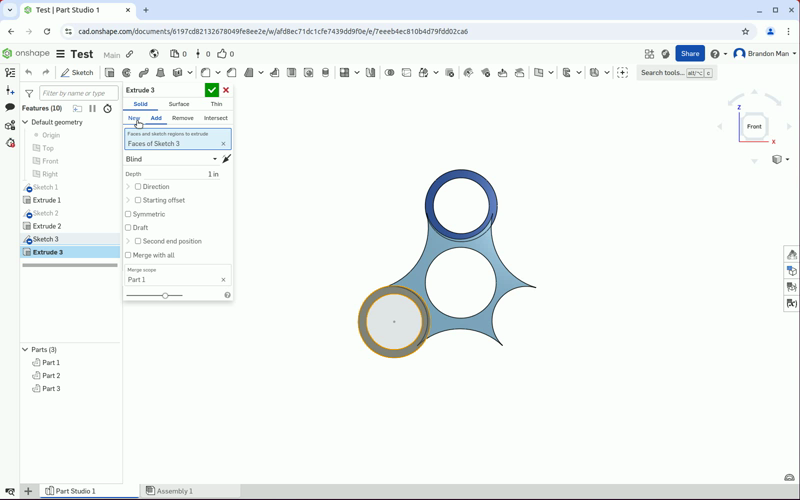
click(137, 120)
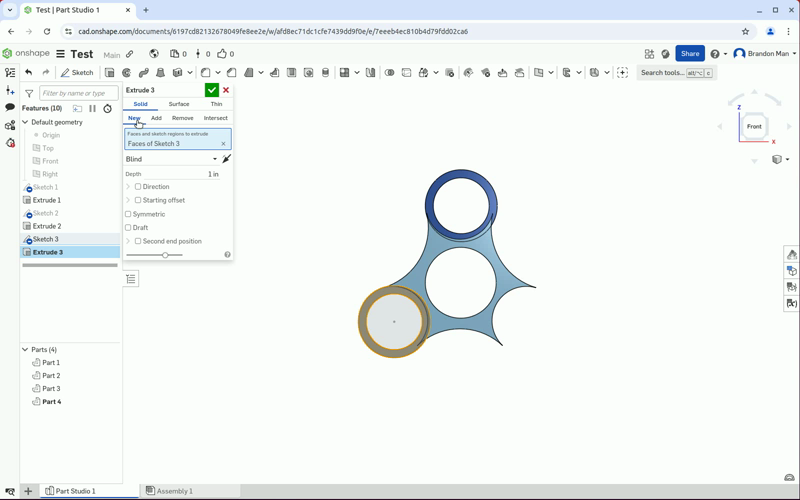
key(tab, 4)
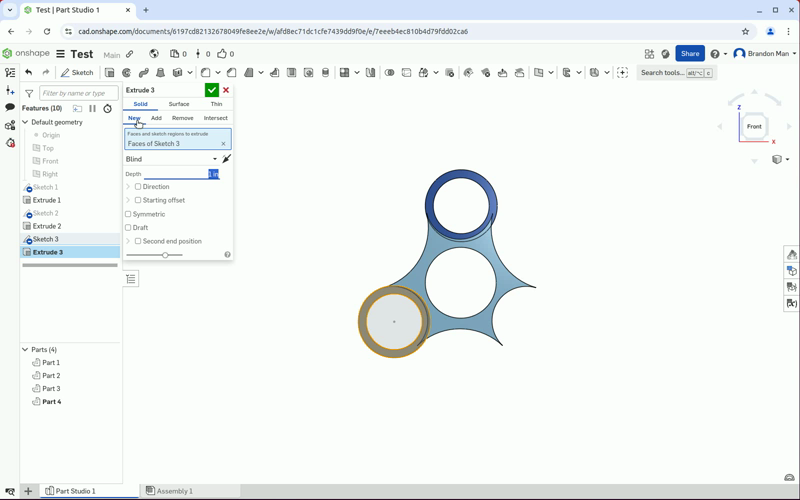
text(3.129)
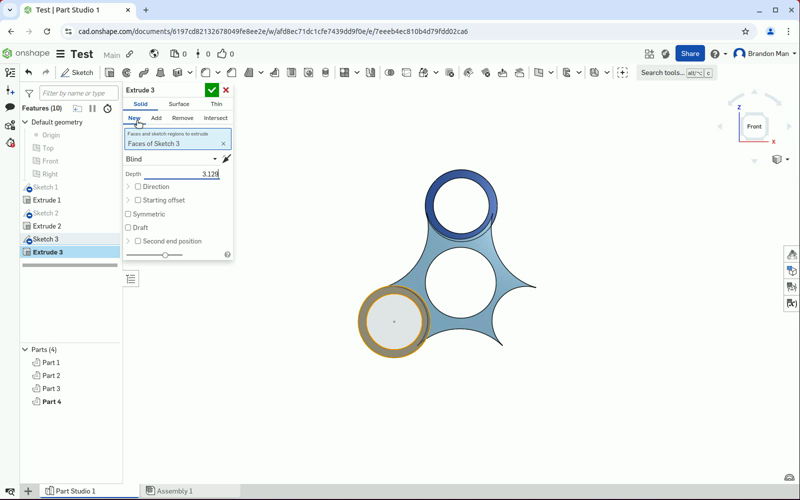
key(enter)
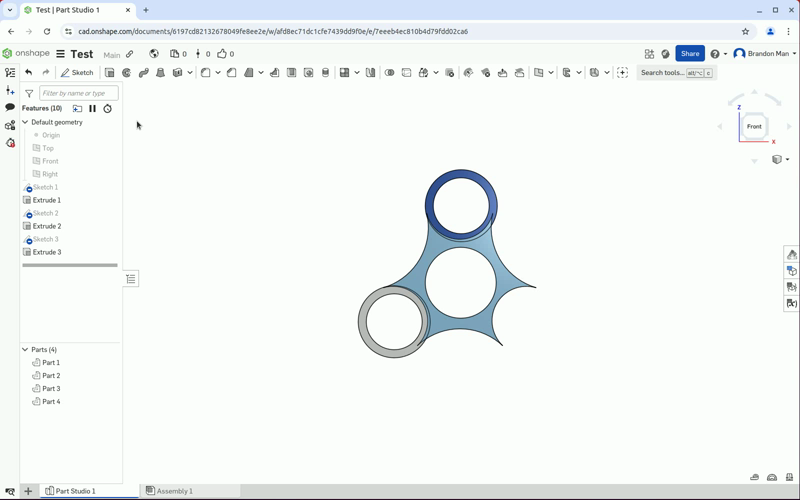
key(shift+h)
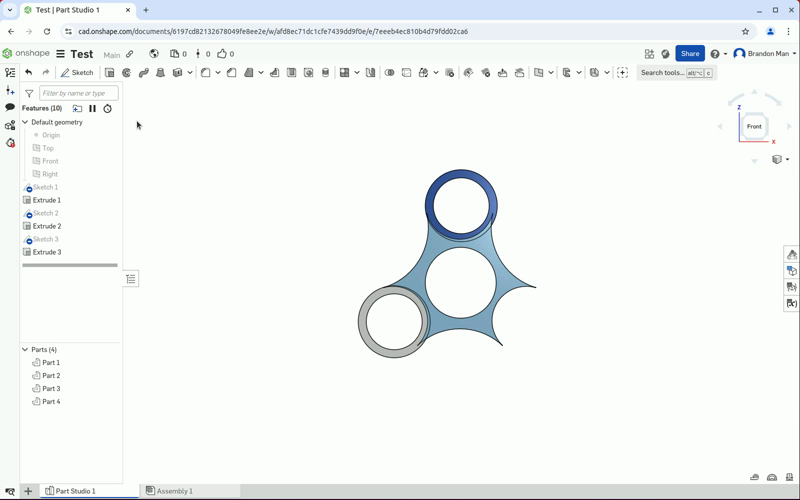
key(shift+h)
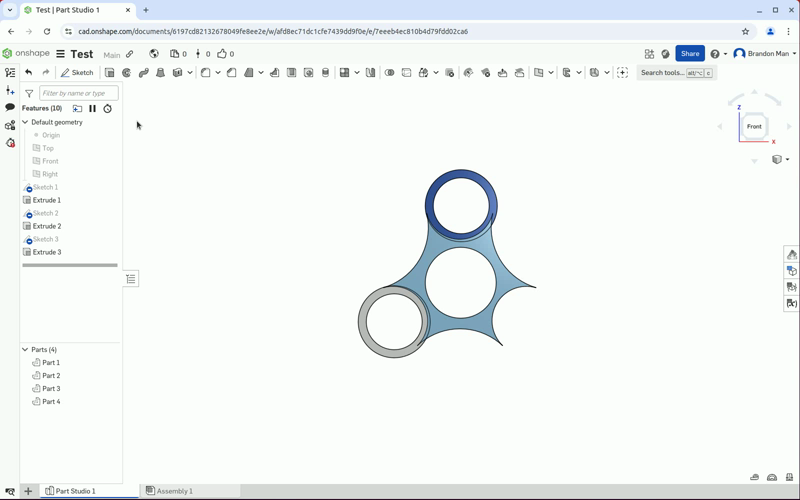
mouse_move(73, 189)
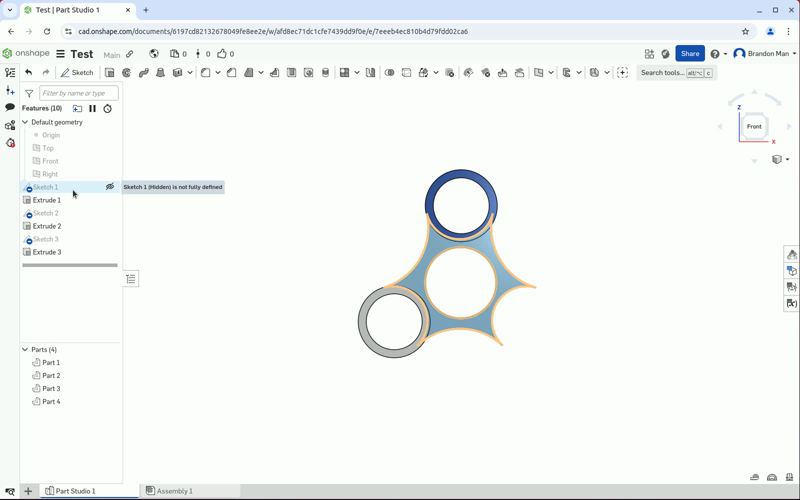
click(73, 189)
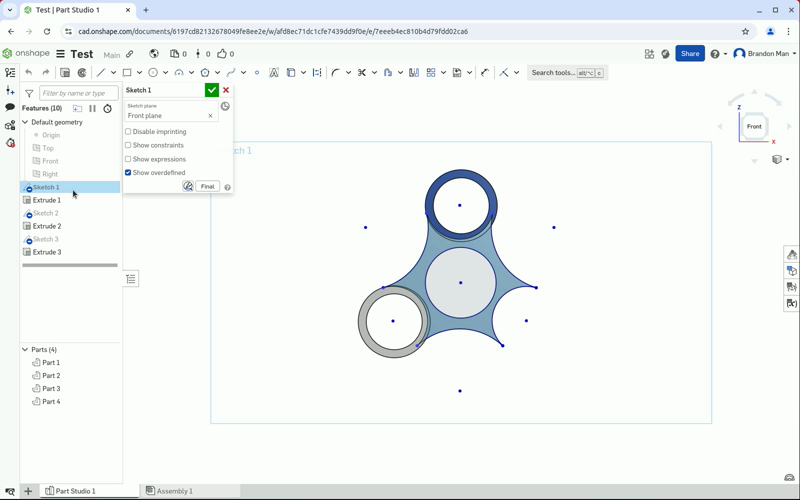
mouse_move(229, 92)
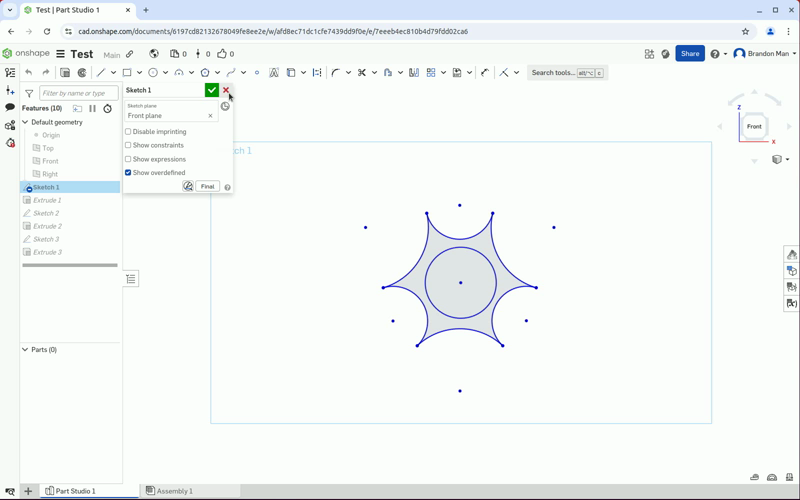
click(229, 92)
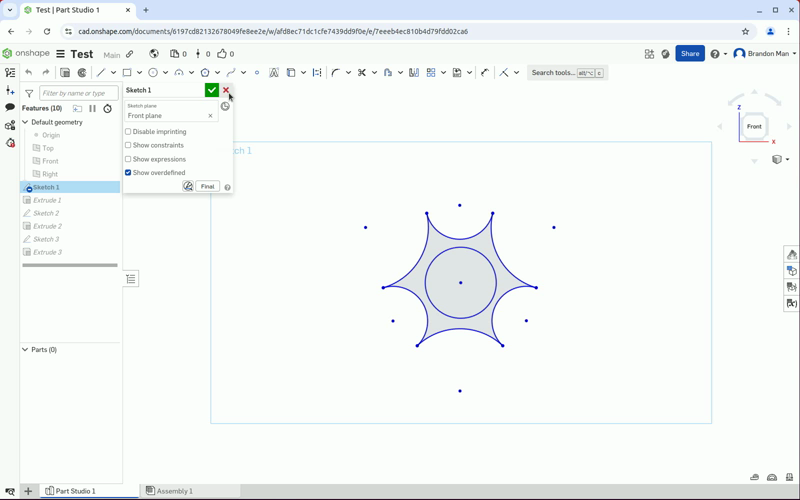
key(shift+s)
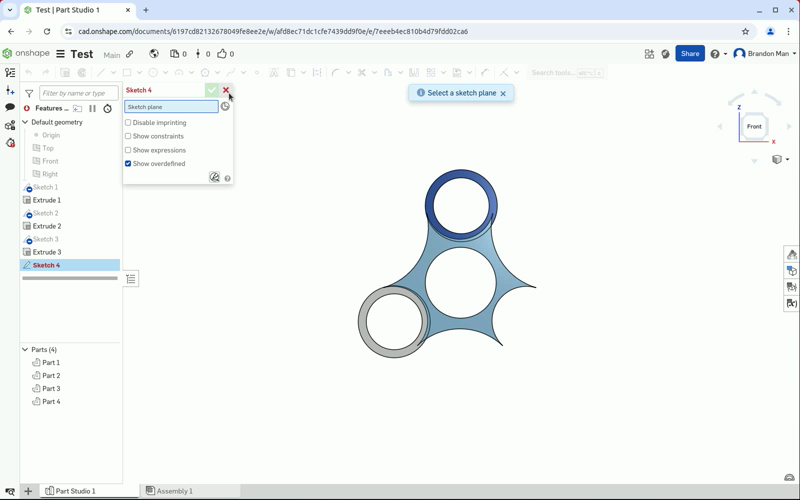
mouse_move(73, 163)
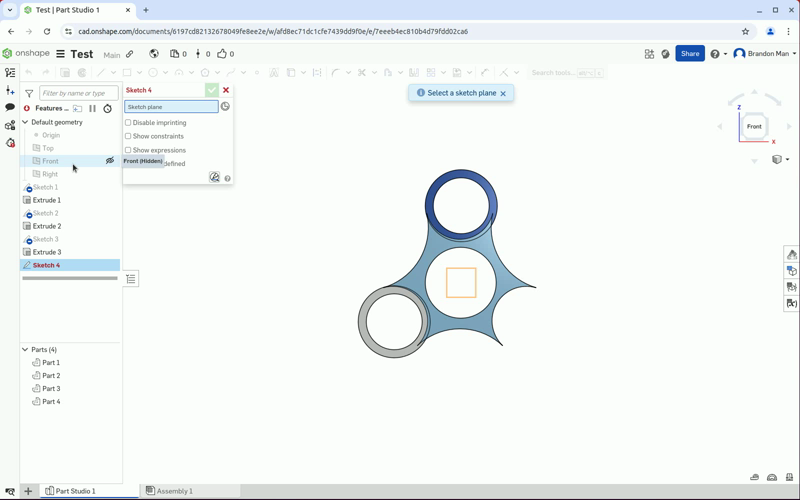
click(73, 163)
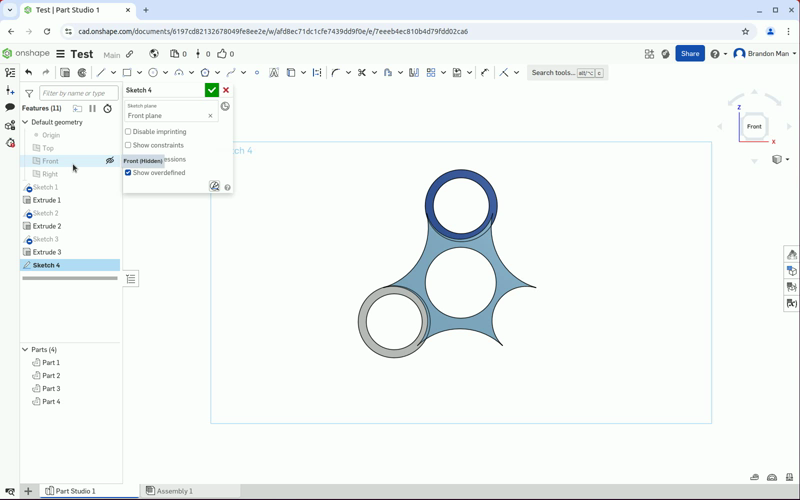
mouse_move(73, 352)
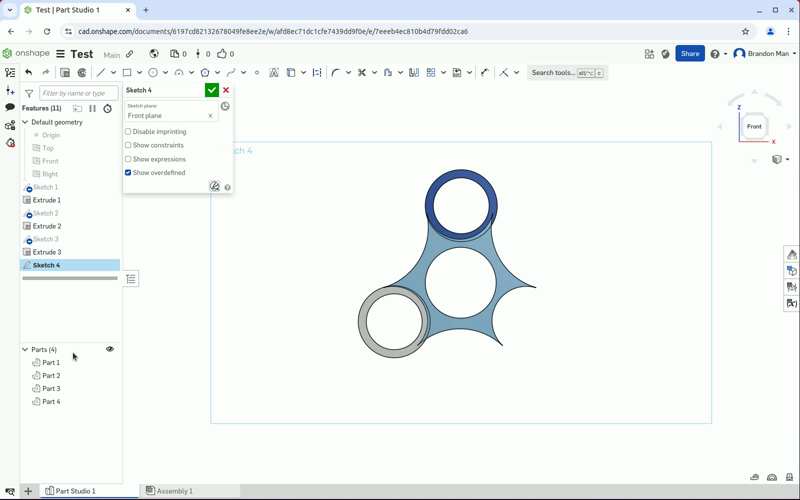
key(y)
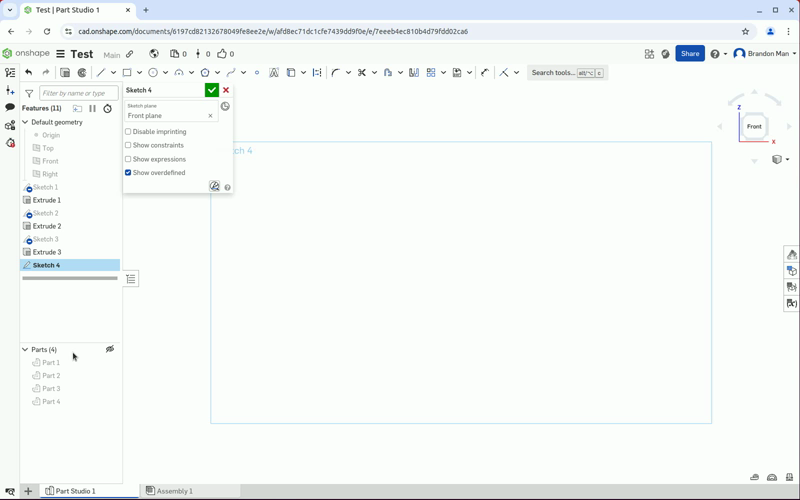
key(c)
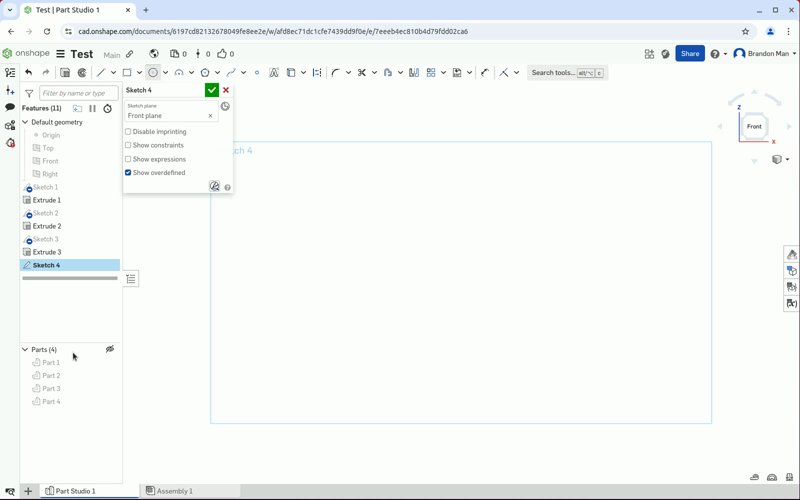
key_down(shift)
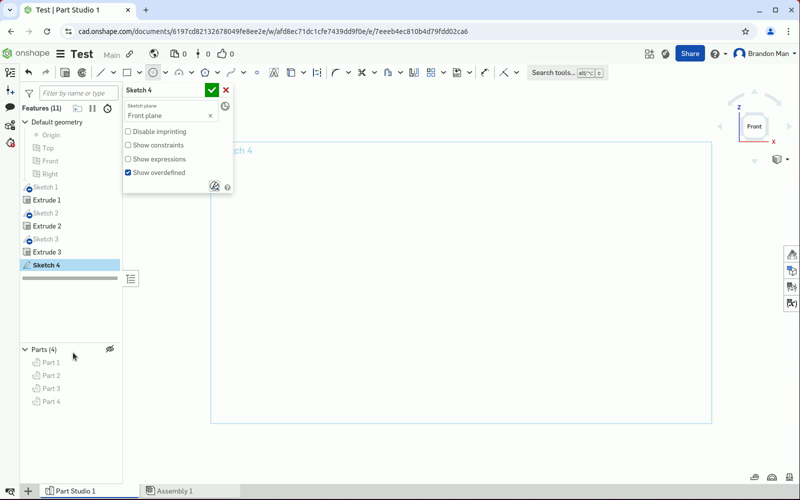
mouse_move(529, 321)
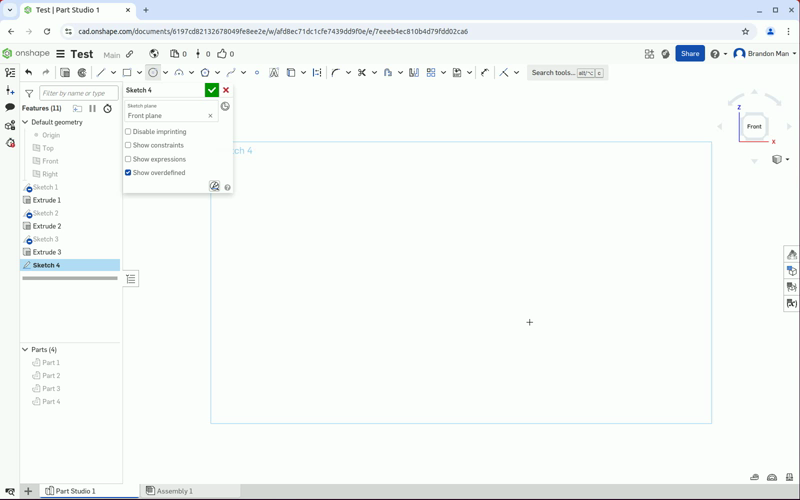
click(529, 321)
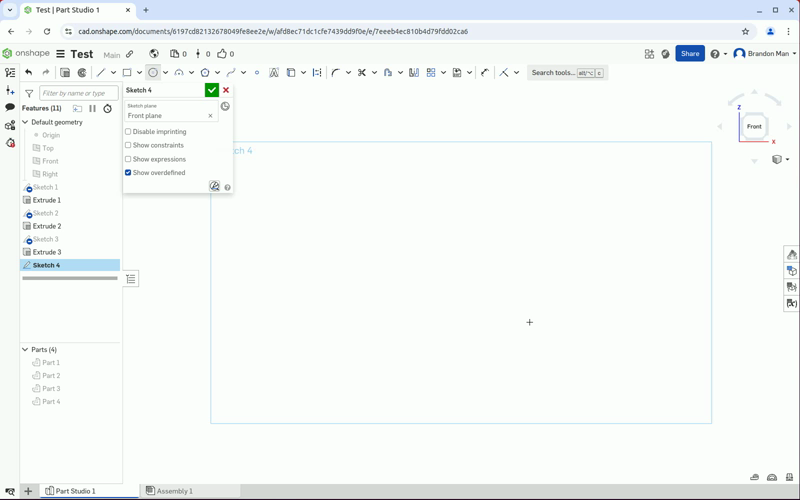
key_up(shift)
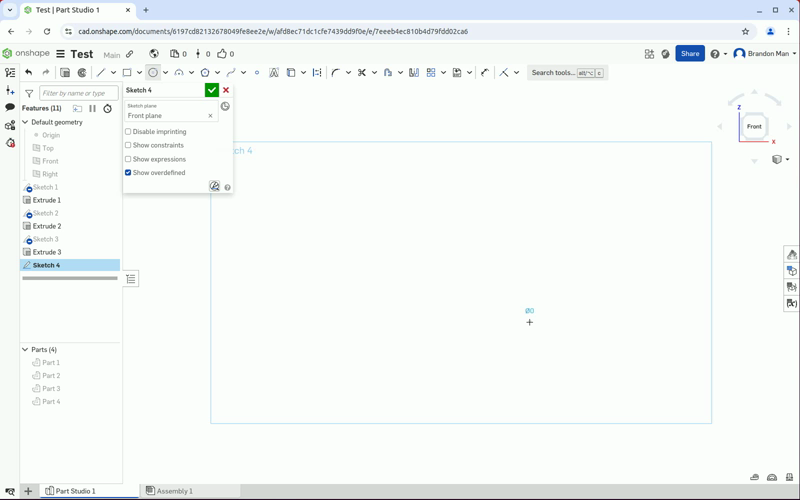
mouse_move(565, 321)
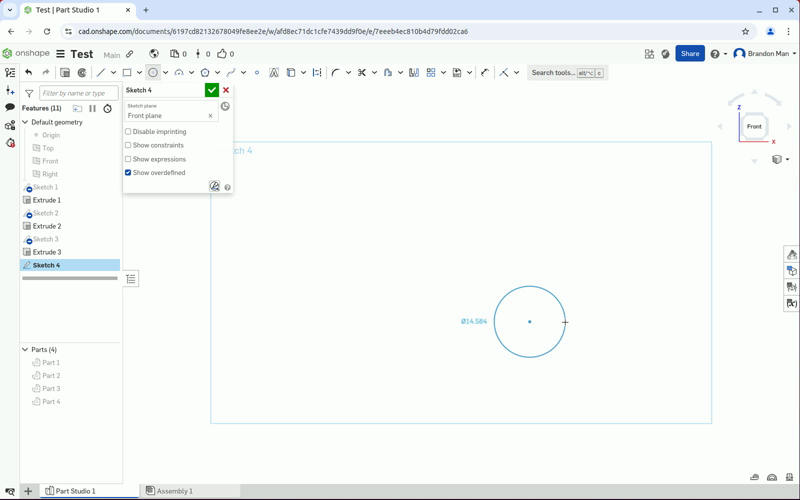
click(565, 321)
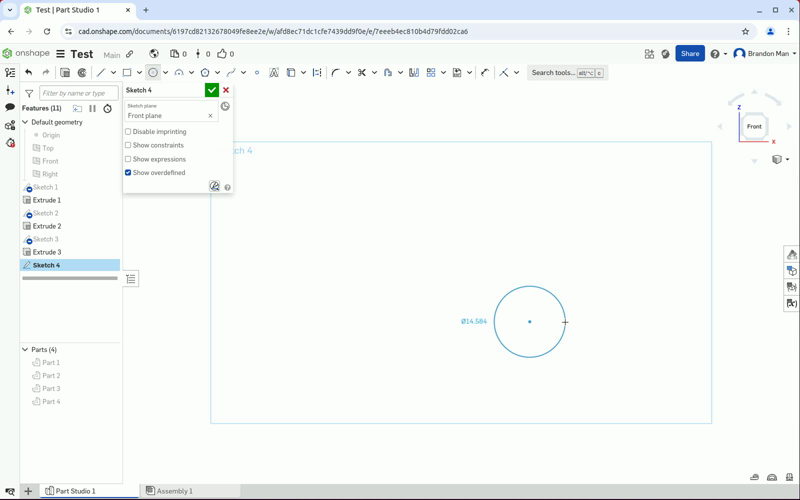
key(esc)
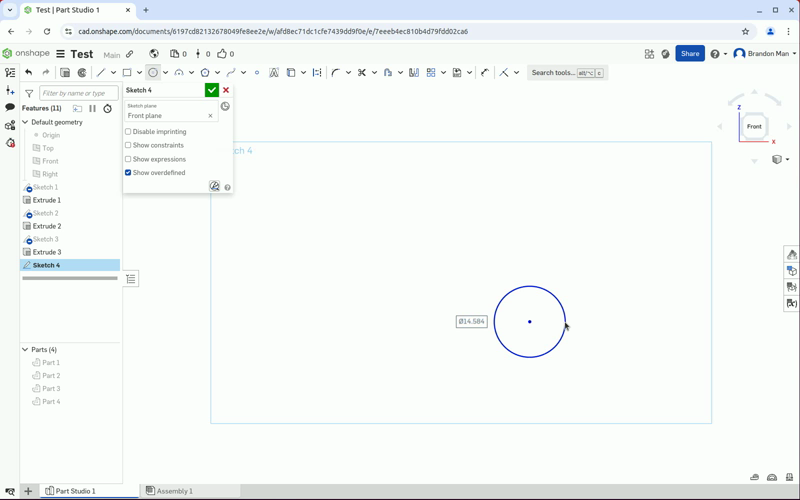
key(c)
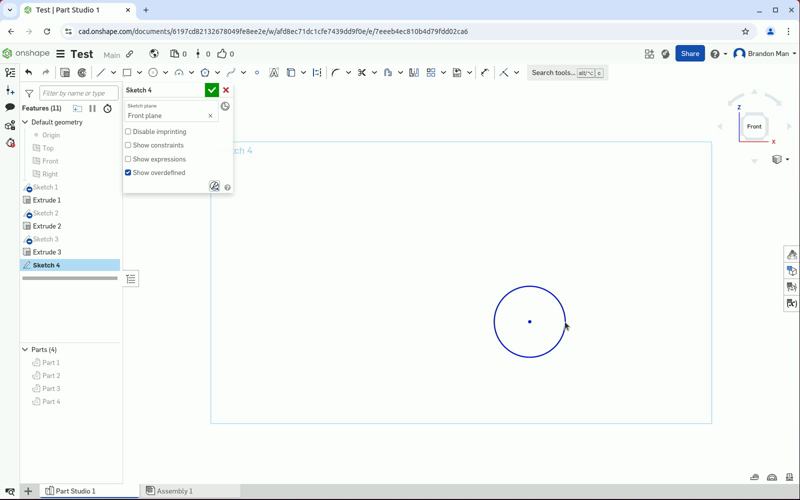
key_down(shift)
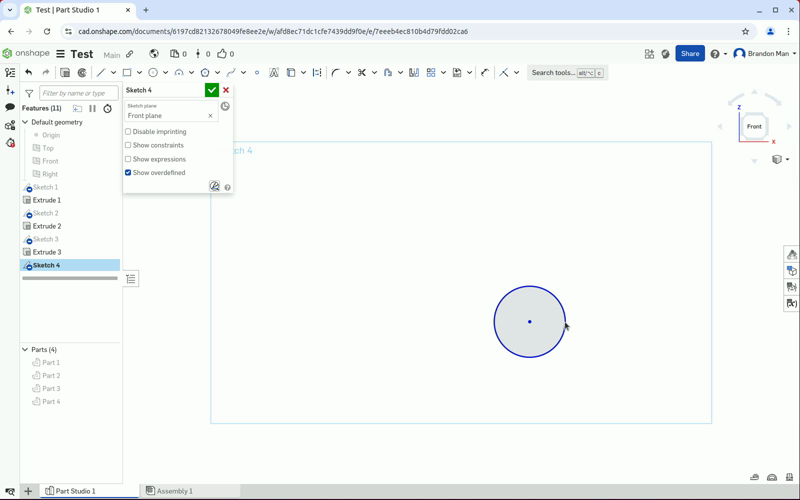
mouse_move(529, 321)
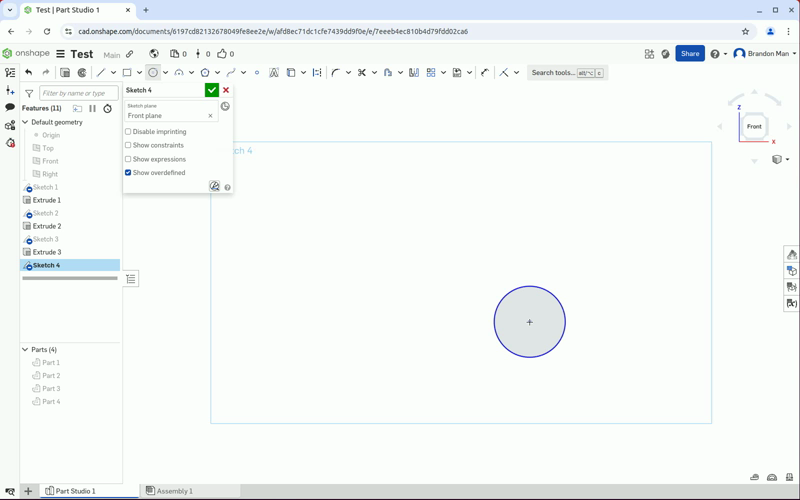
click(529, 321)
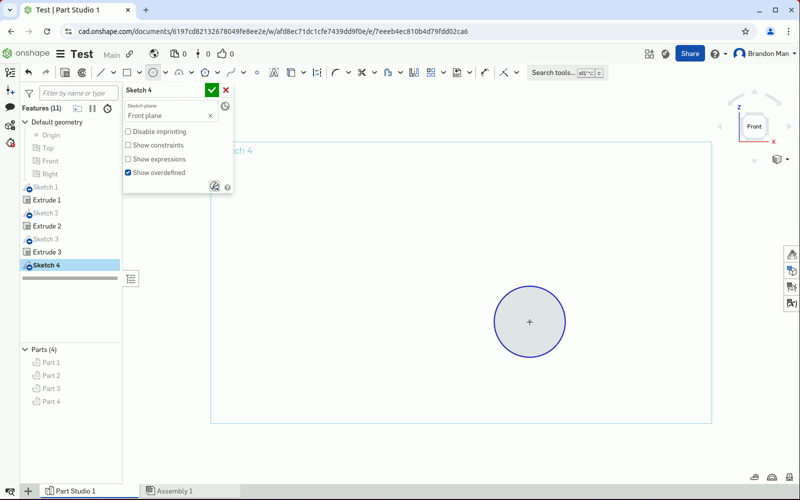
key_up(shift)
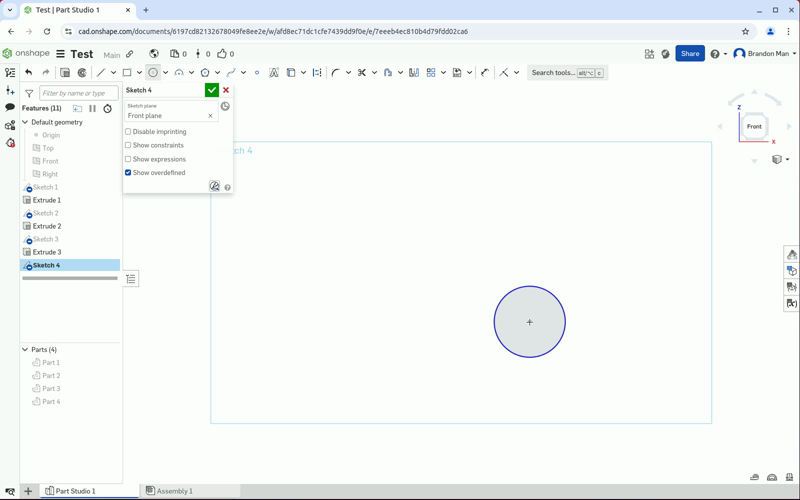
mouse_move(557, 321)
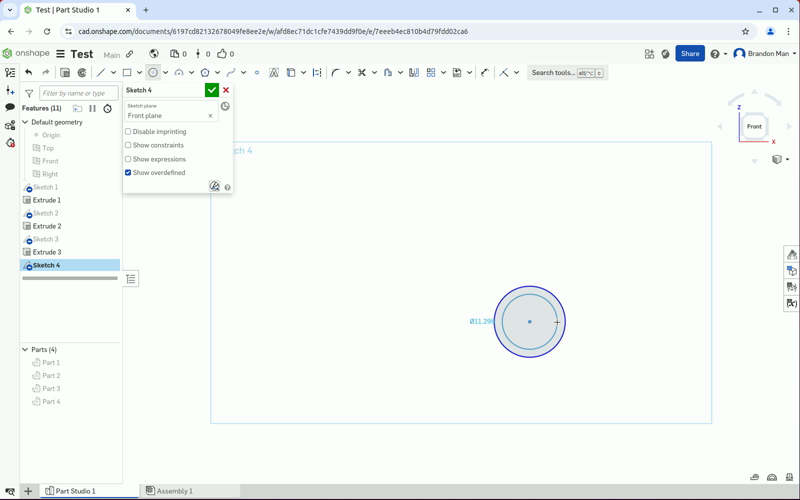
click(557, 321)
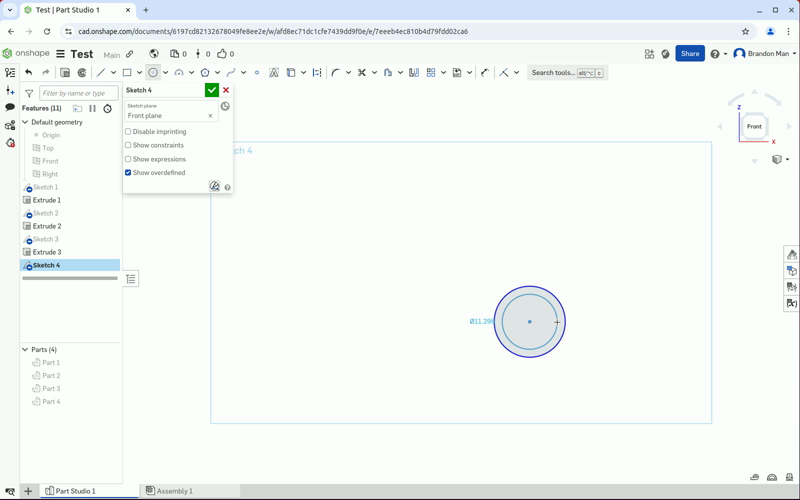
key(esc)
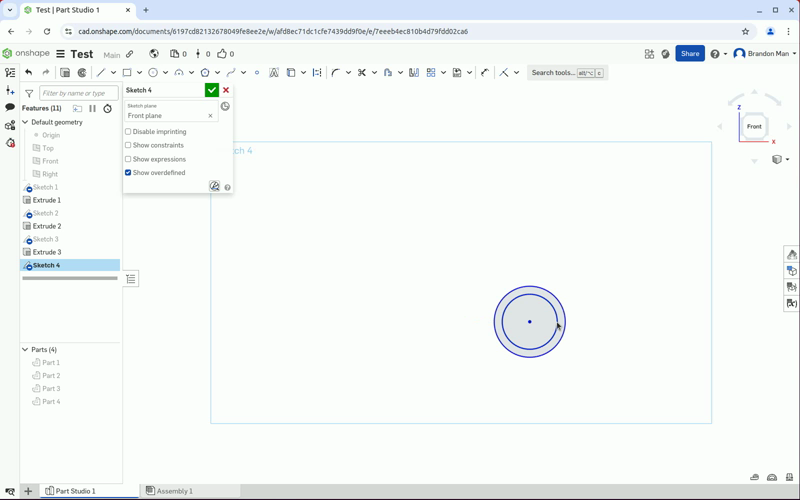
mouse_move(507, 300)
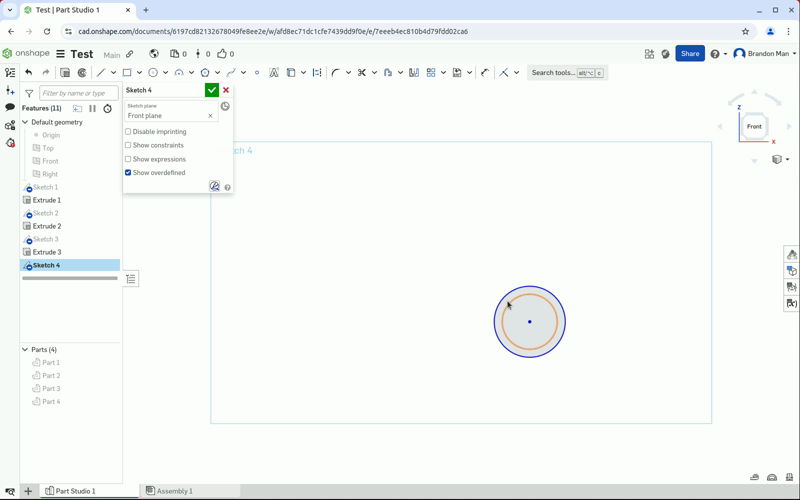
scroll(6)
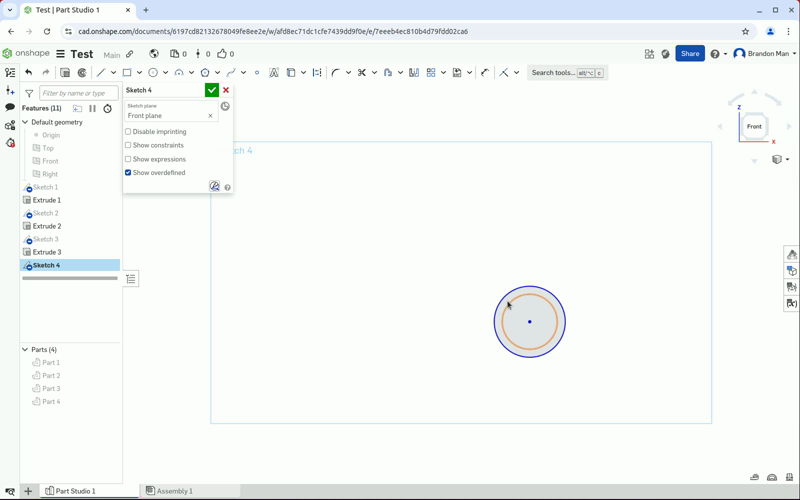
scroll(6)
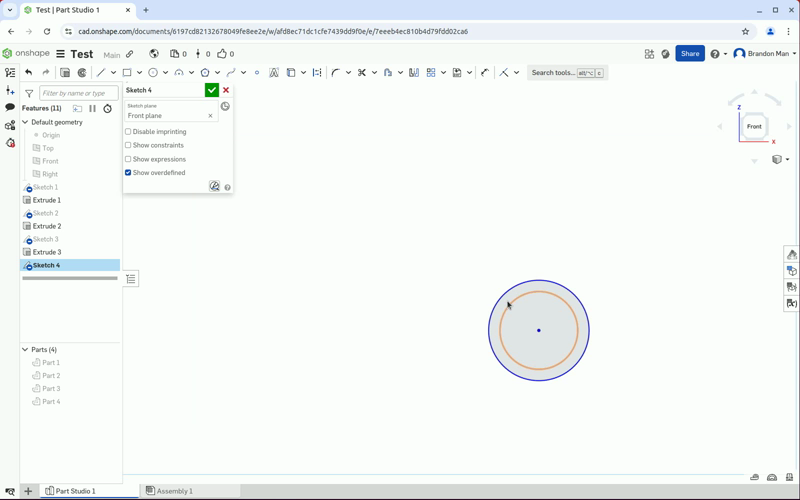
scroll(6)
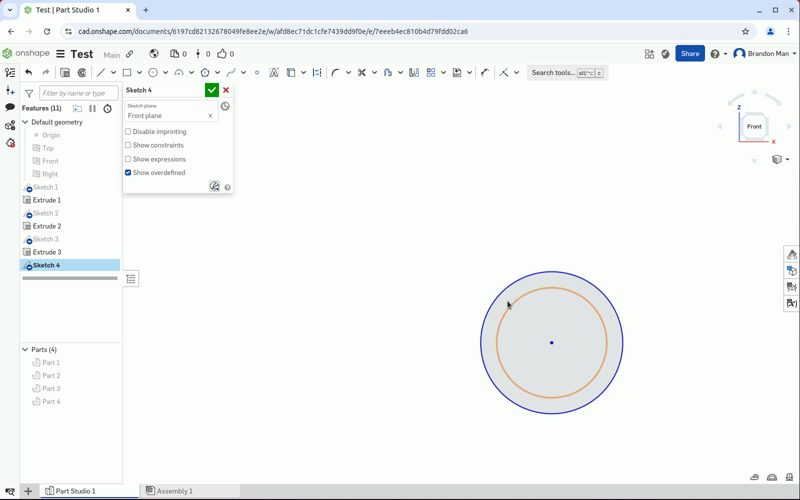
scroll(6)
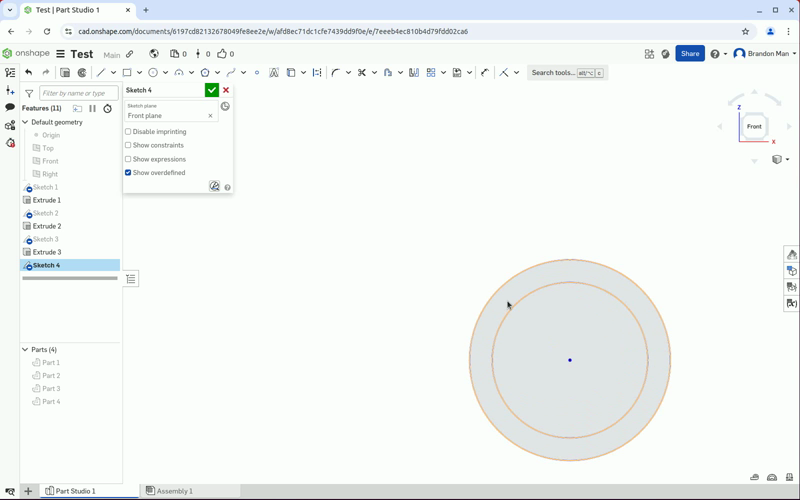
scroll(6)
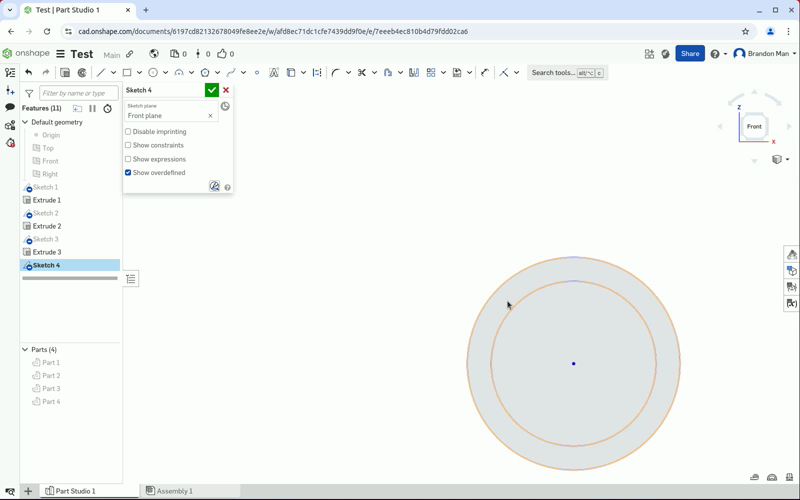
scroll(6)
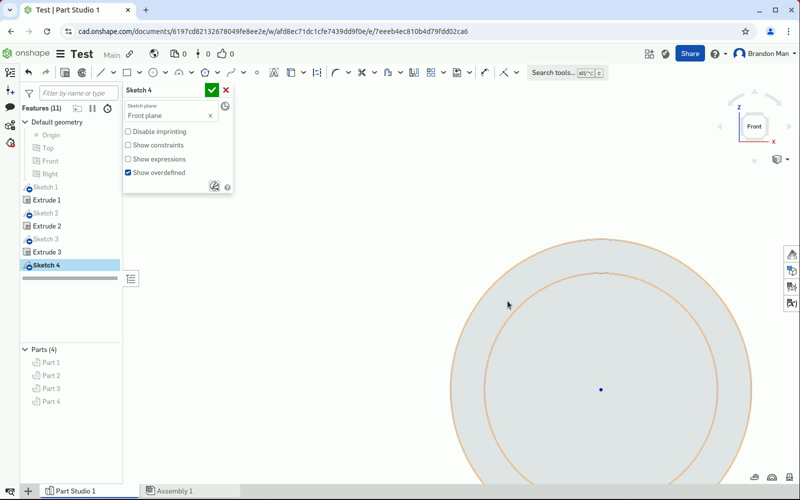
scroll(6)
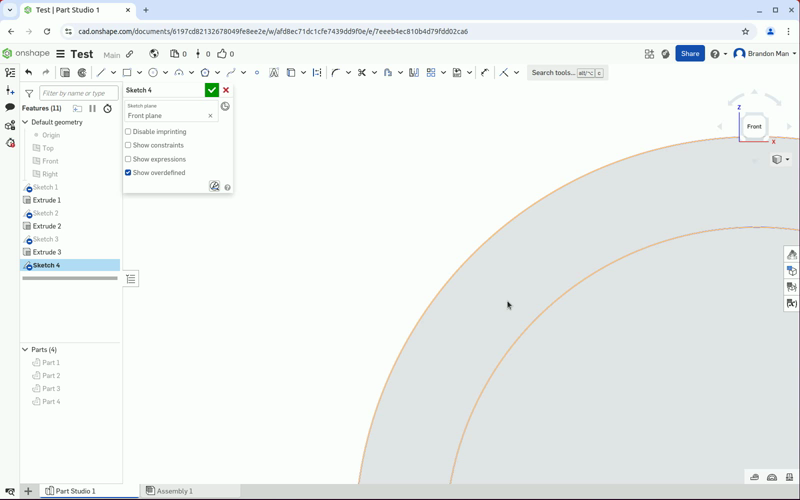
click(507, 300)
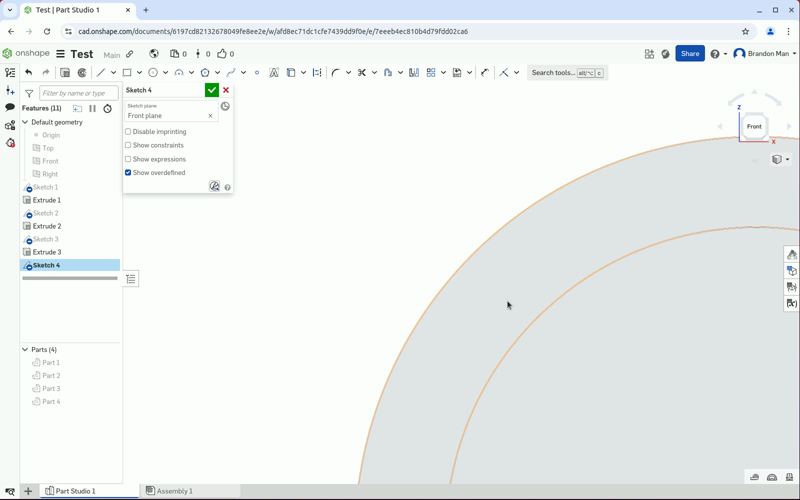
scroll(-6)
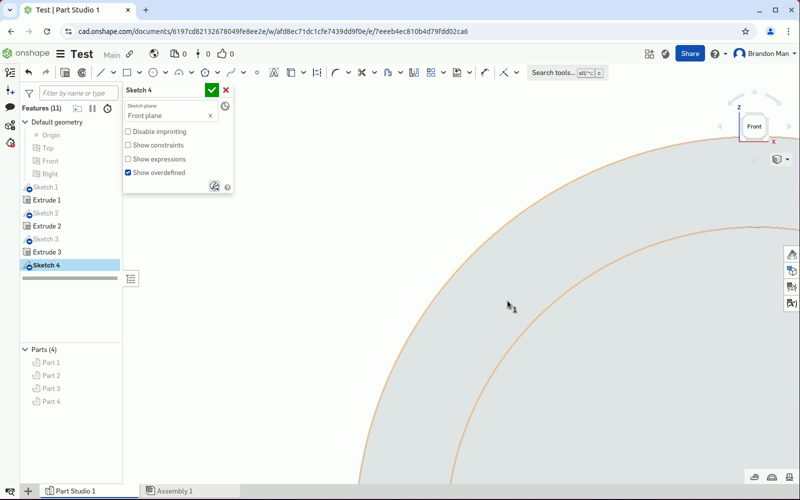
scroll(-6)
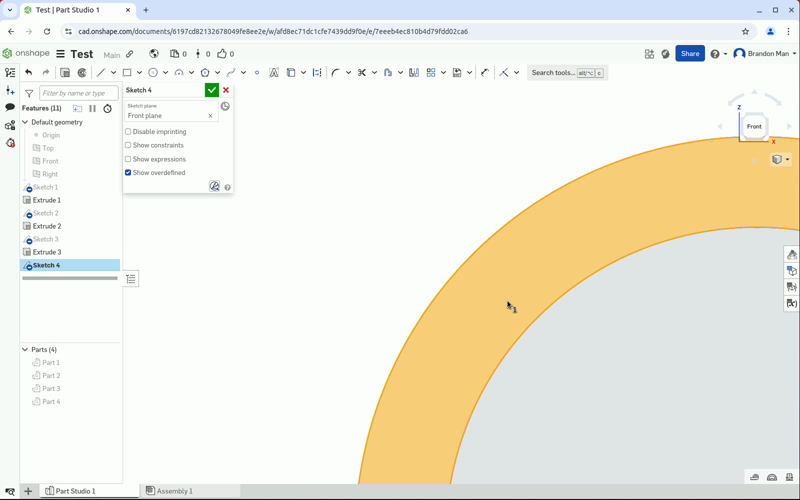
scroll(-6)
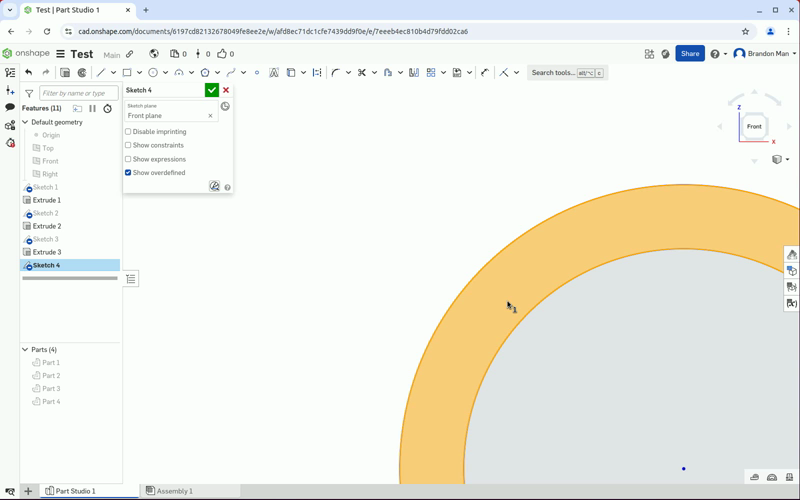
scroll(-6)
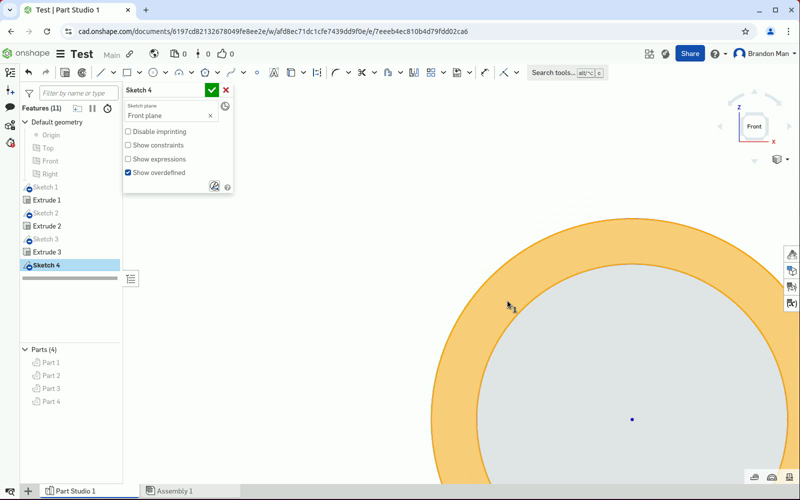
scroll(-6)
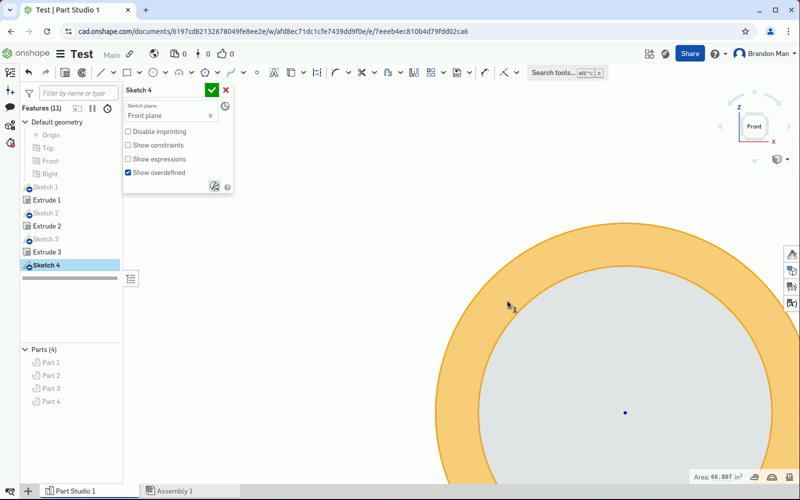
scroll(-6)
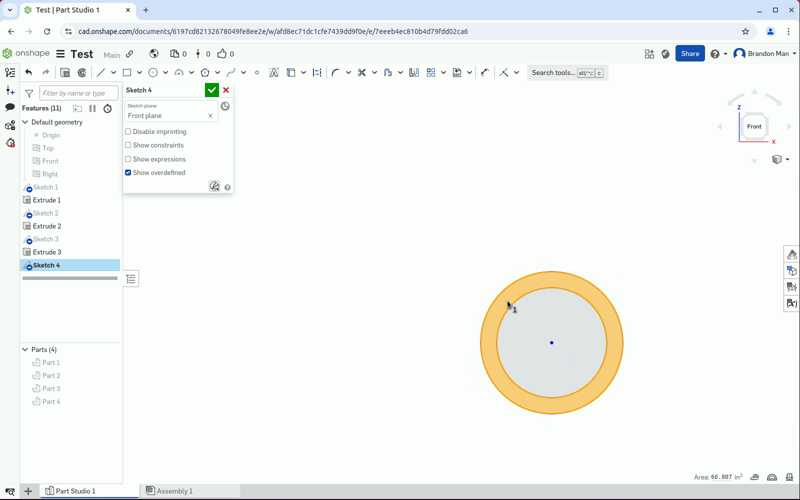
scroll(-6)
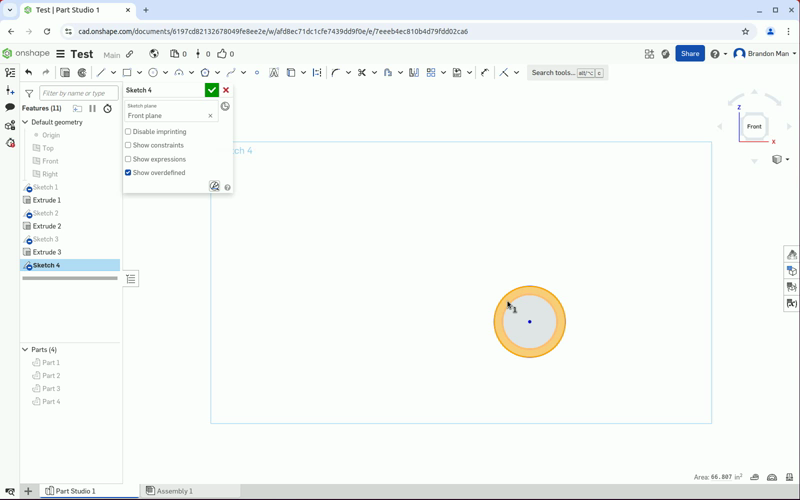
mouse_move(73, 352)
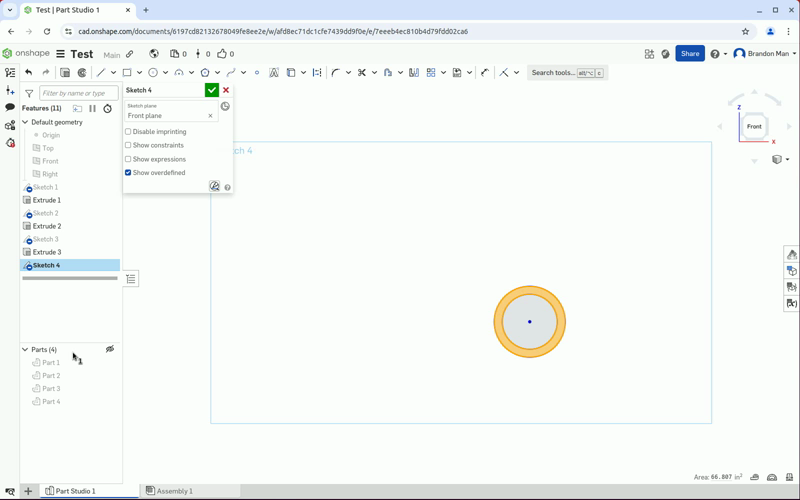
key(shift+y)
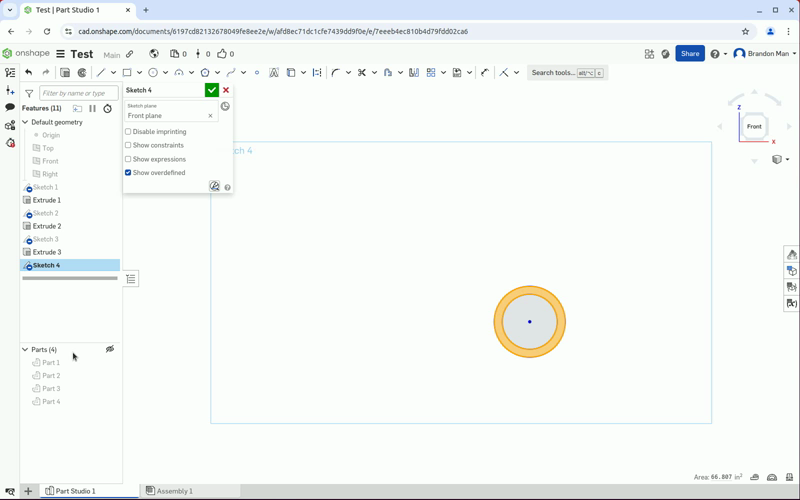
key(shift+e)
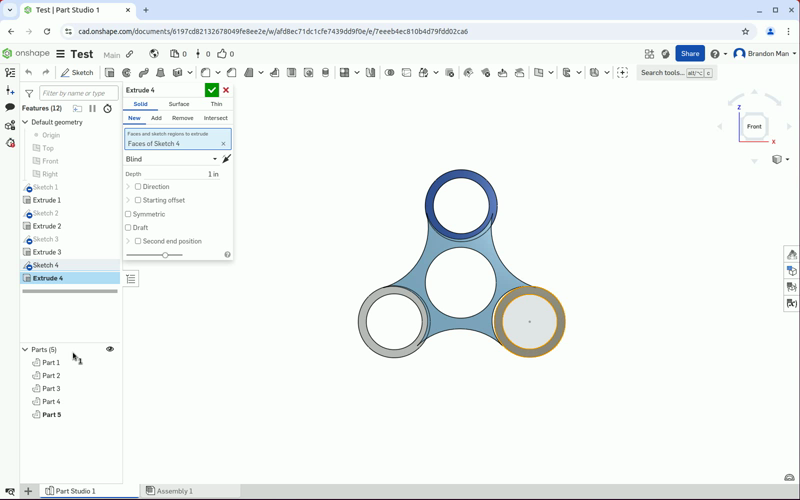
mouse_move(143, 106)
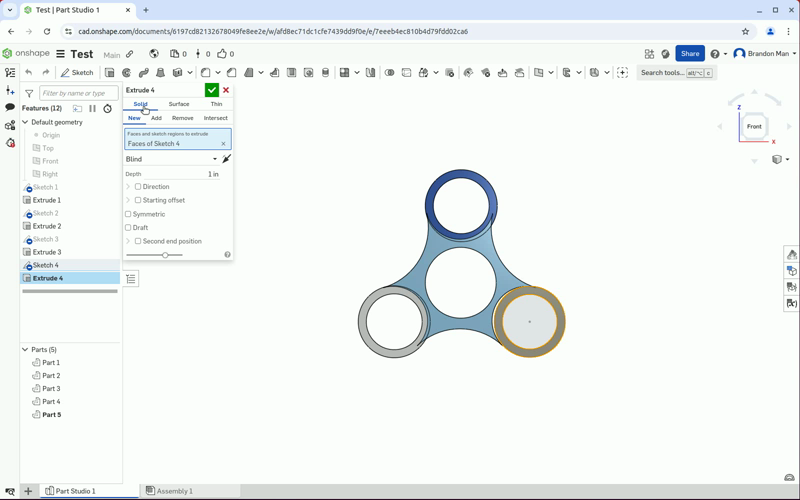
click(143, 106)
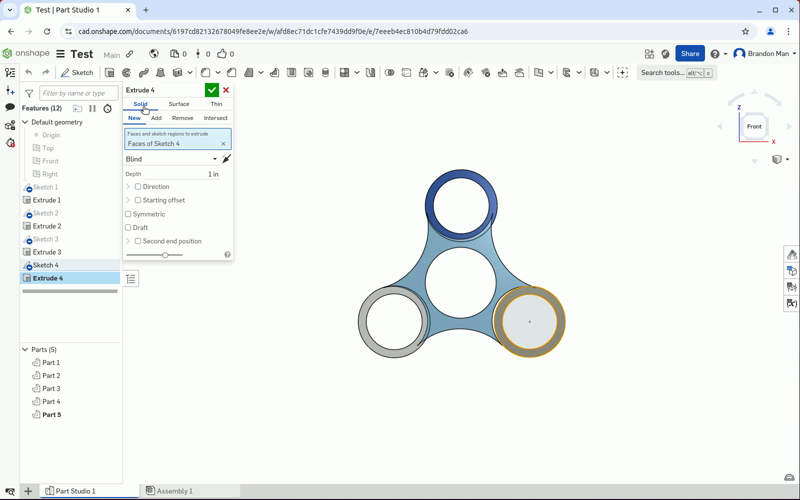
mouse_move(137, 120)
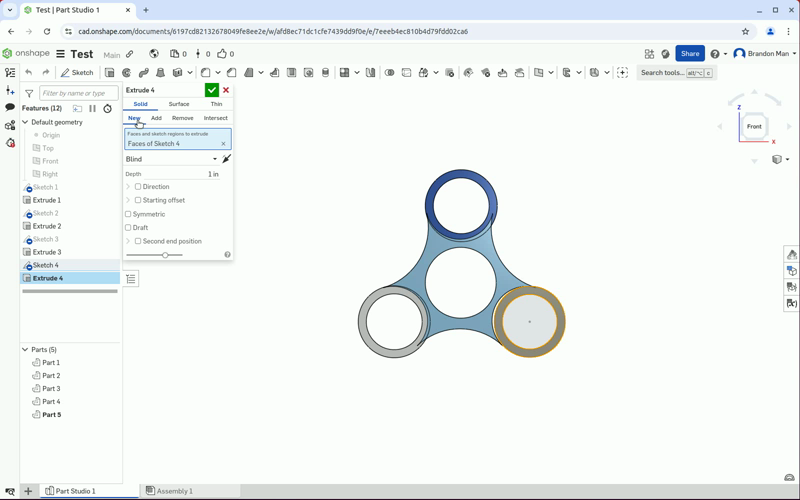
click(137, 120)
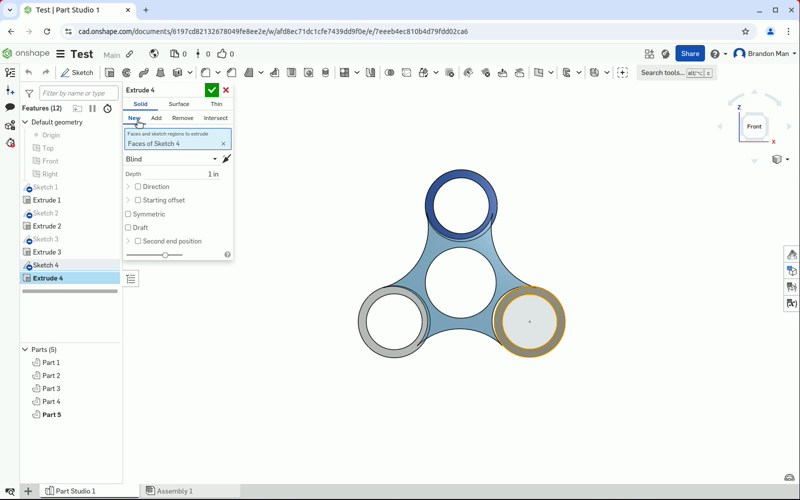
key(tab, 4)
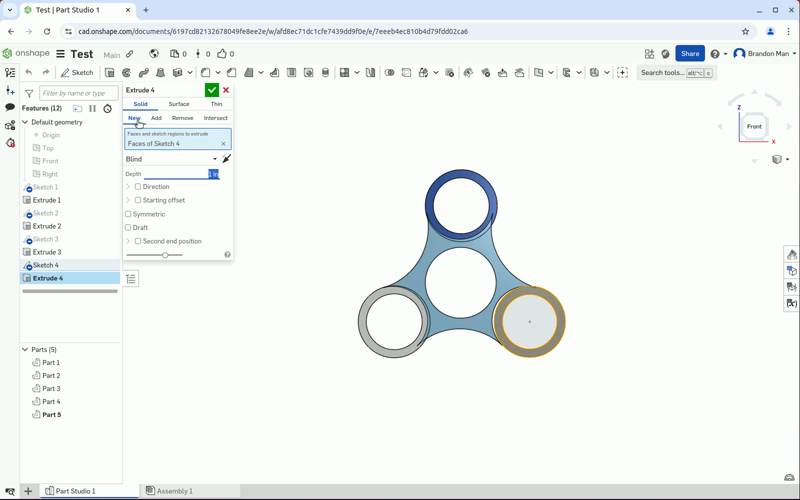
text(3.129)
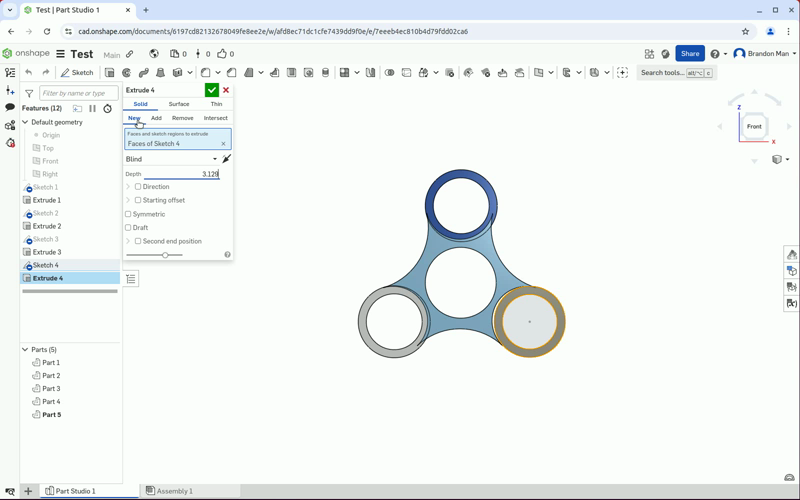
key(enter)
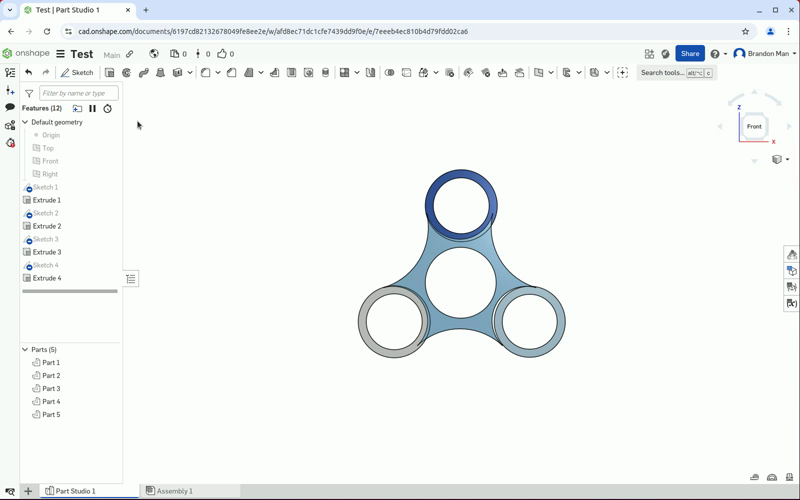
key(shift+h)
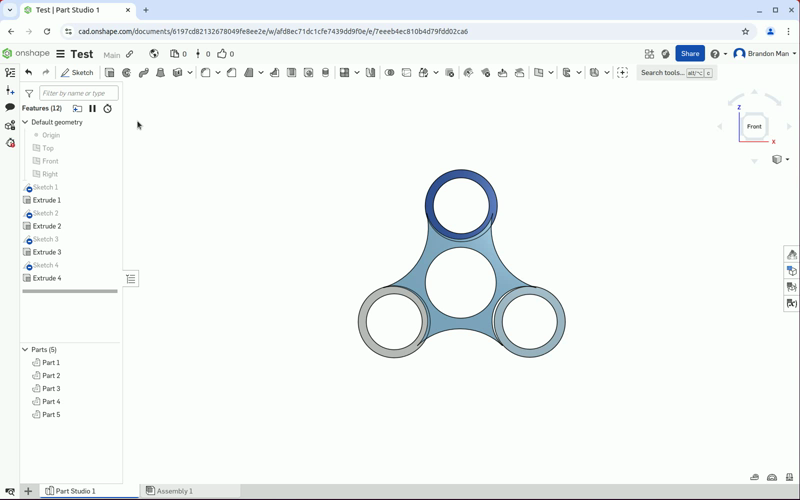
key(shift+h)
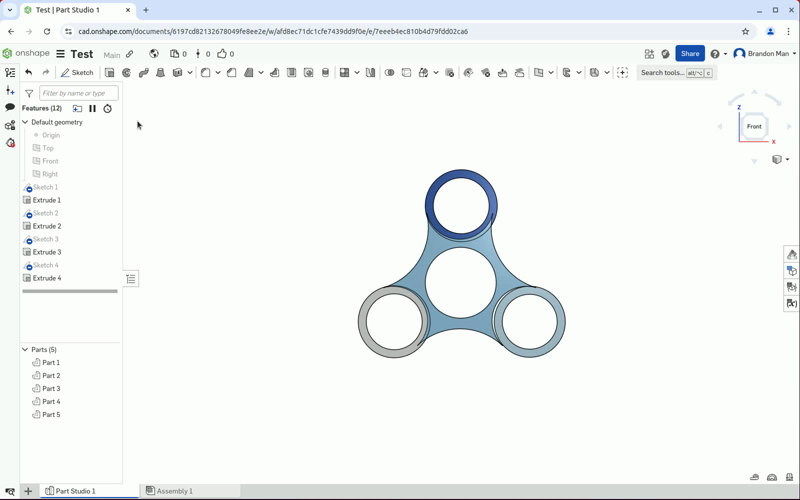
mouse_move(73, 189)
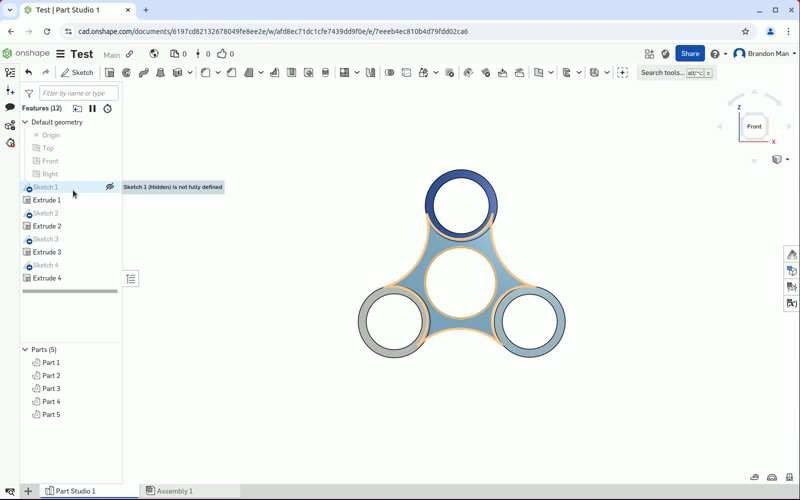
click(73, 189)
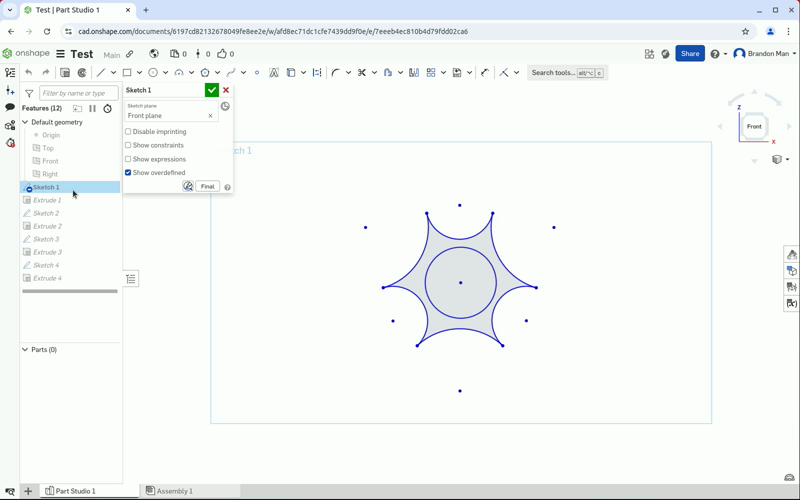
mouse_move(229, 92)
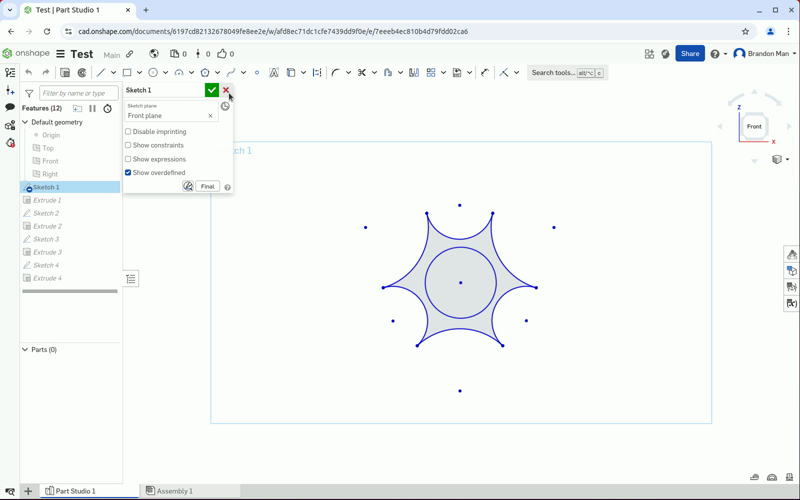
click(229, 92)
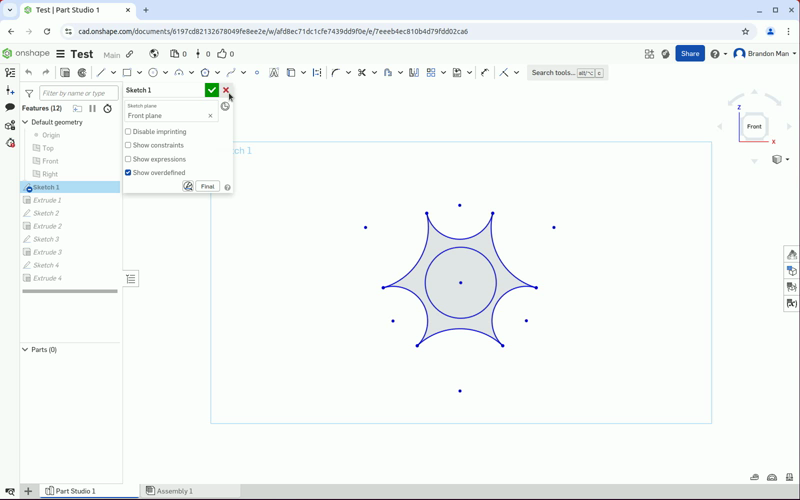
key(shift+s)
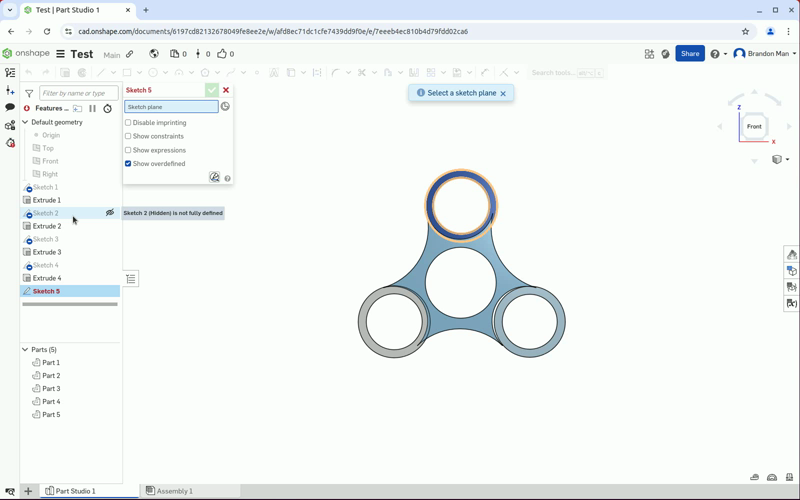
scroll(3)
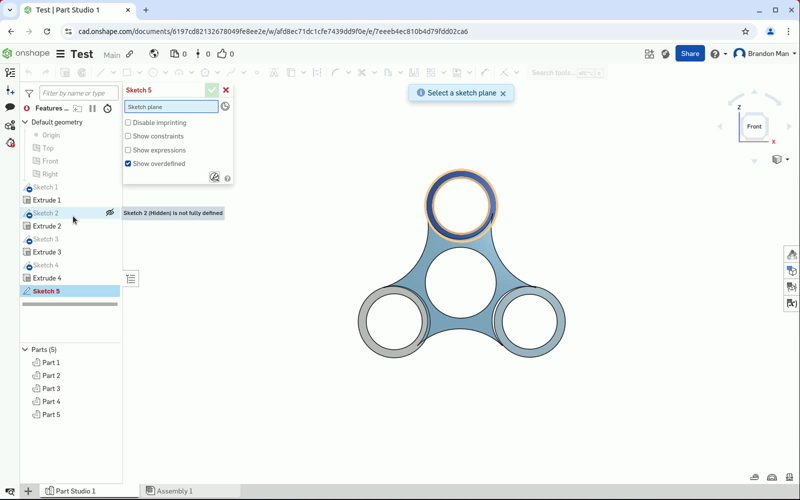
mouse_move(73, 163)
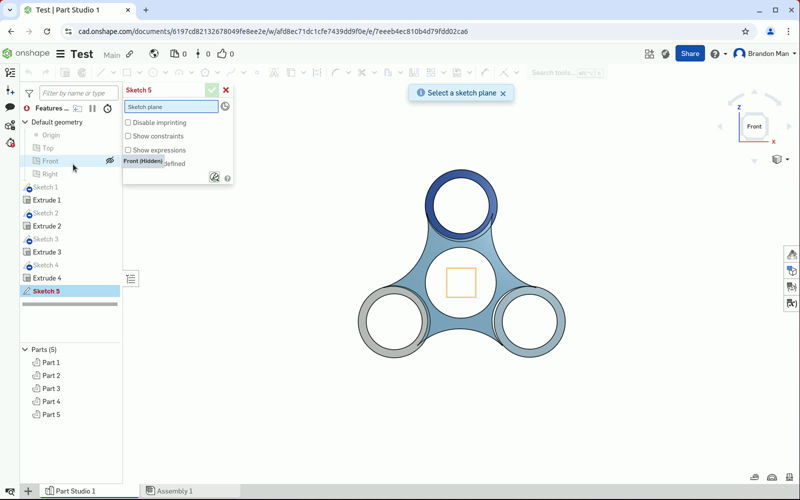
click(73, 163)
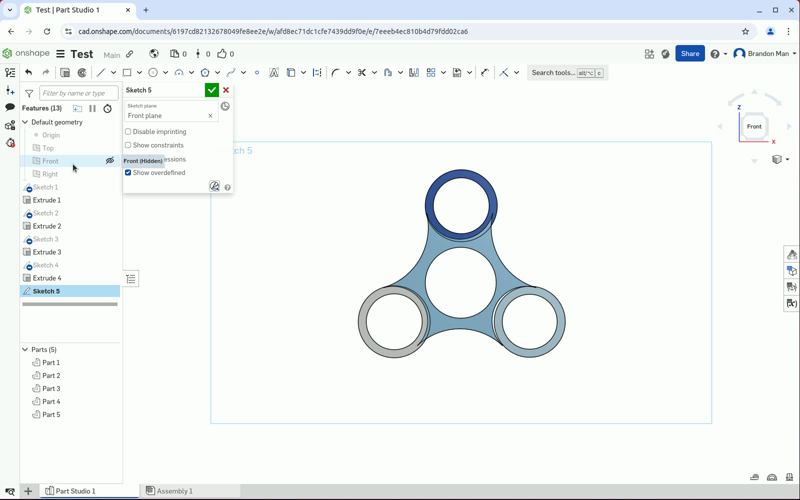
mouse_move(73, 352)
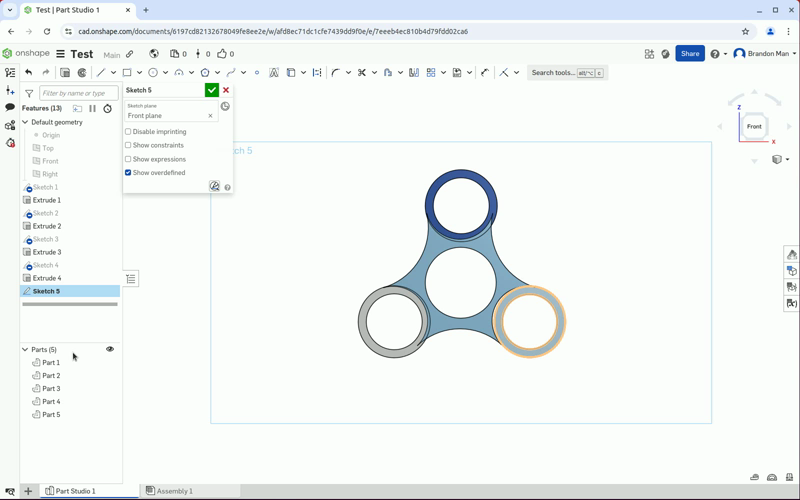
key(y)
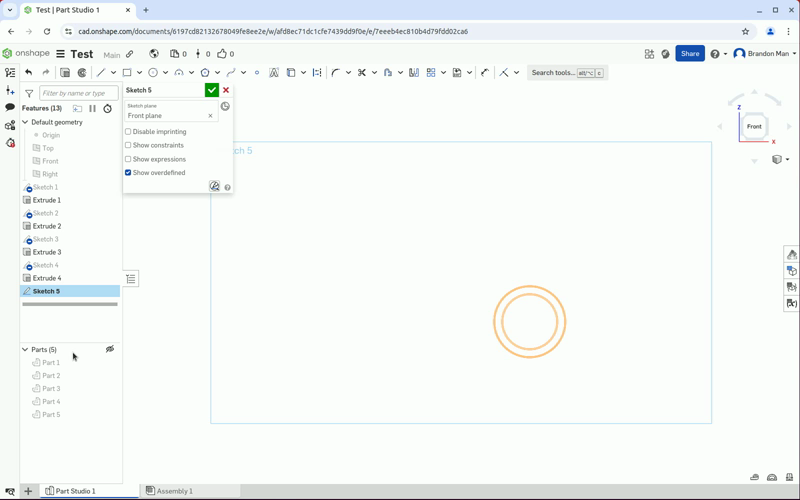
key(c)
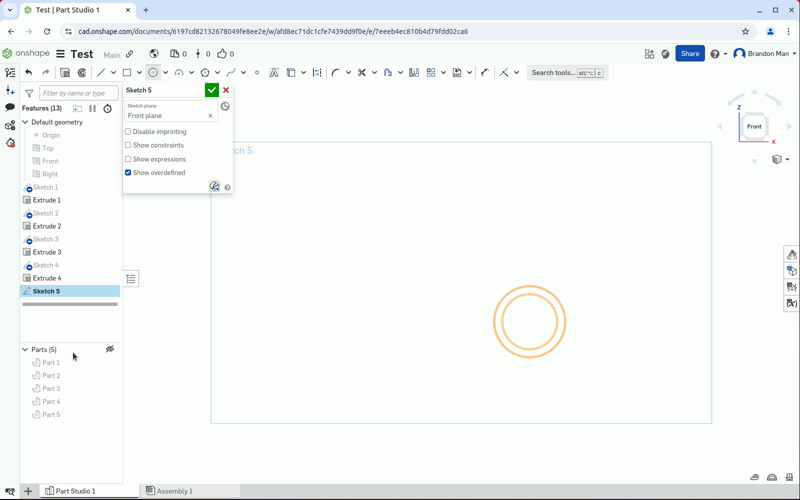
key_down(shift)
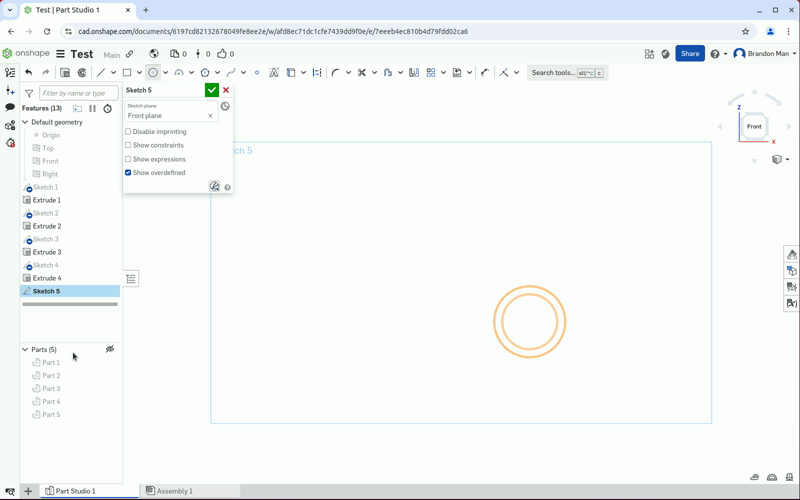
mouse_move(461, 282)
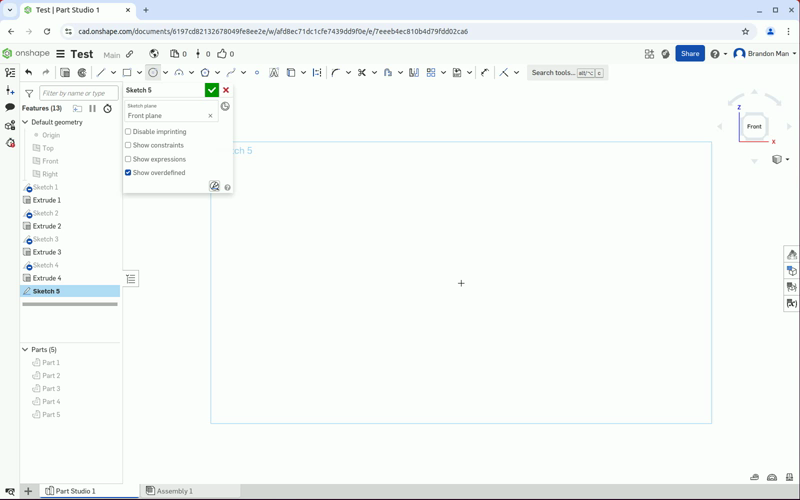
click(461, 282)
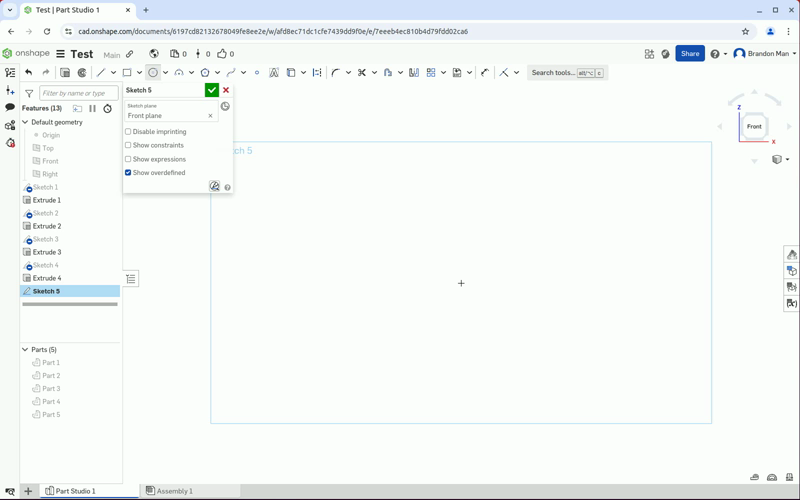
key_up(shift)
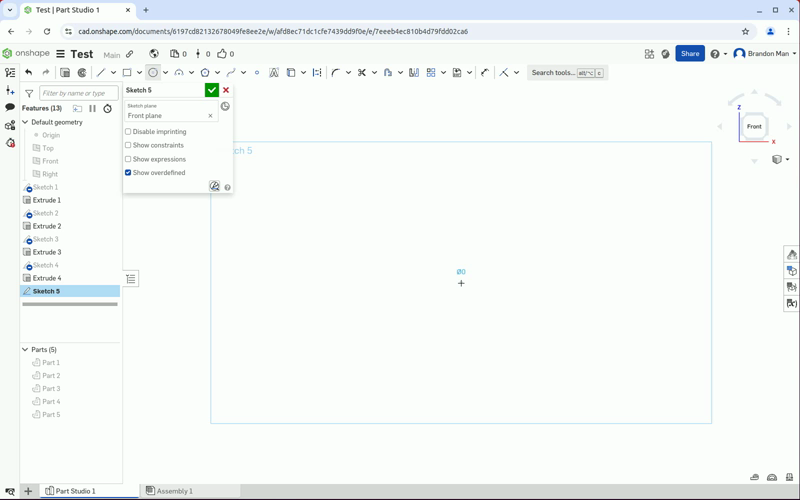
mouse_move(497, 282)
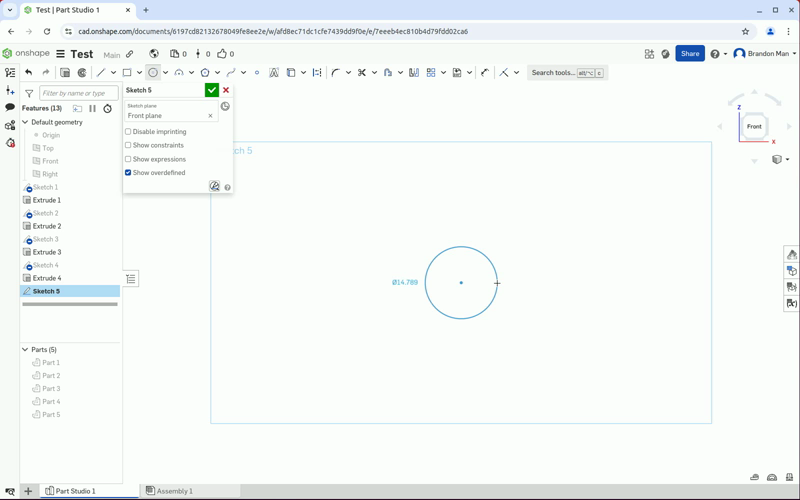
click(497, 282)
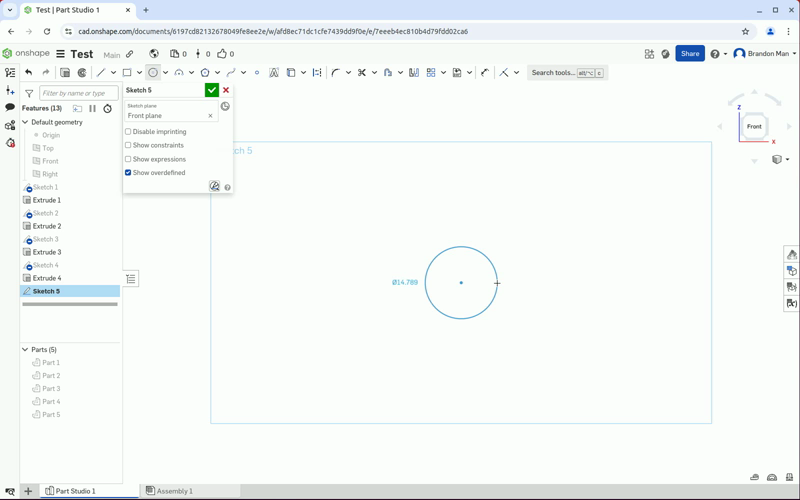
key(esc)
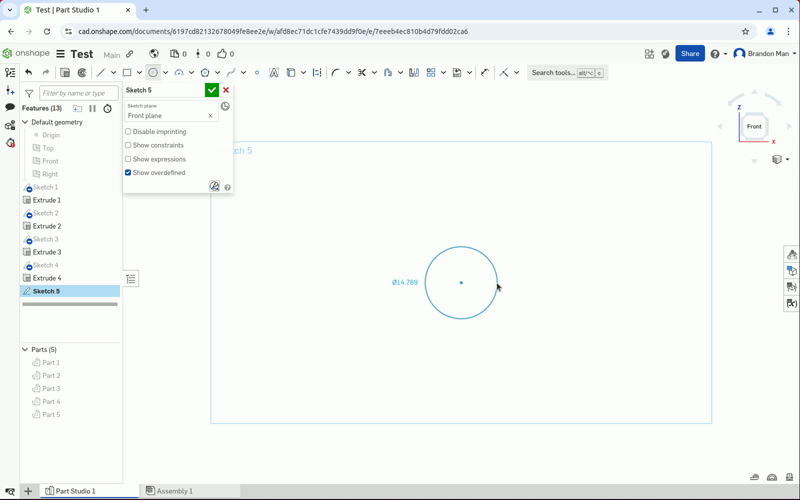
key(c)
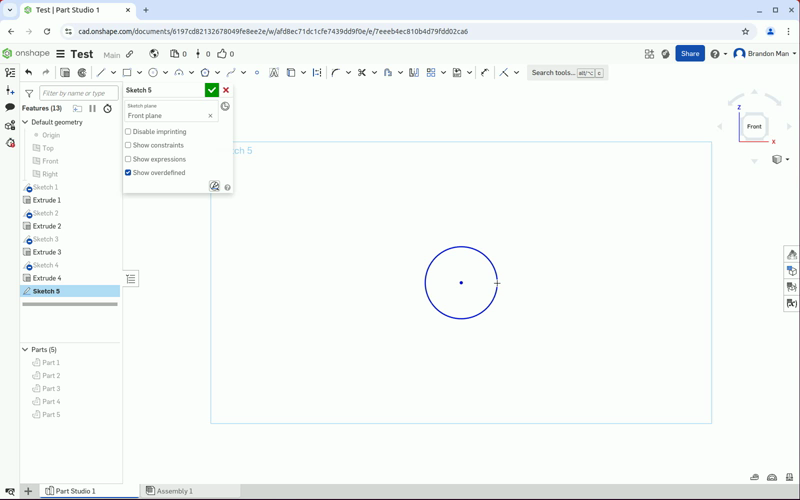
key_down(shift)
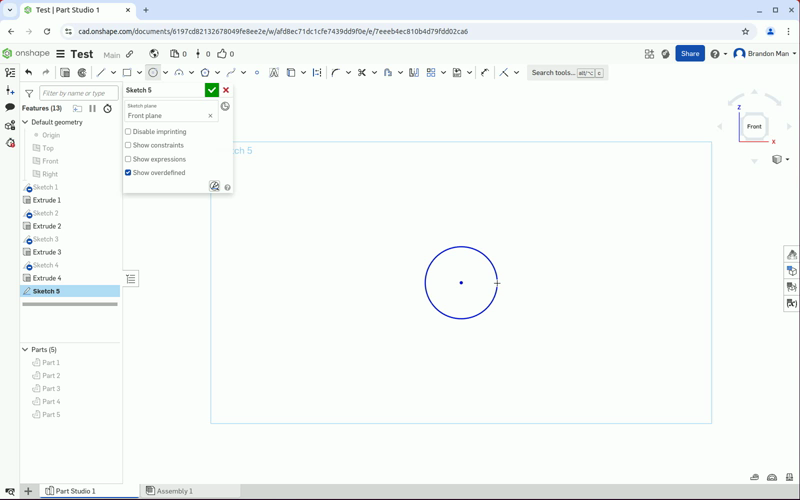
mouse_move(461, 282)
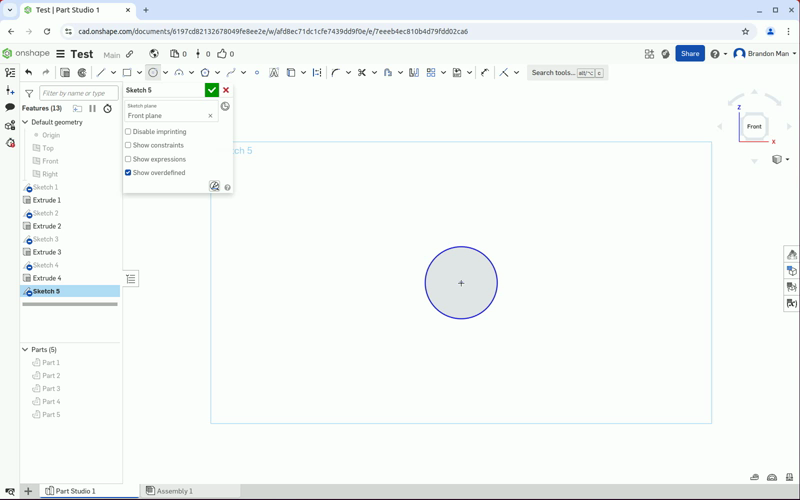
click(461, 282)
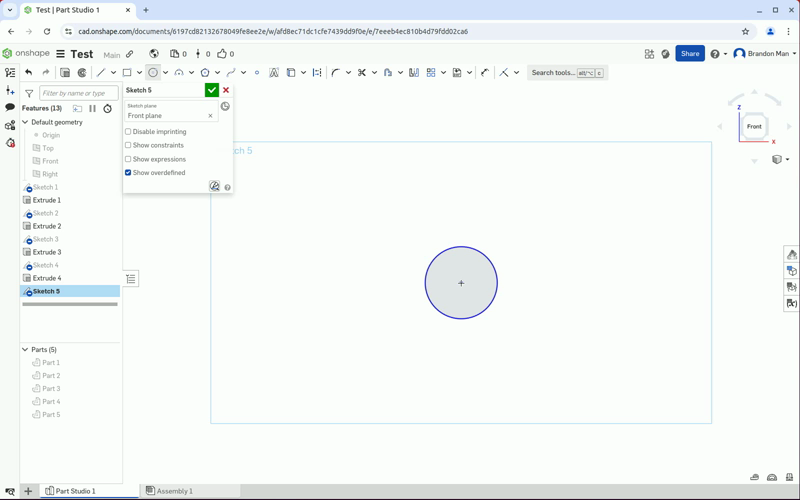
key_up(shift)
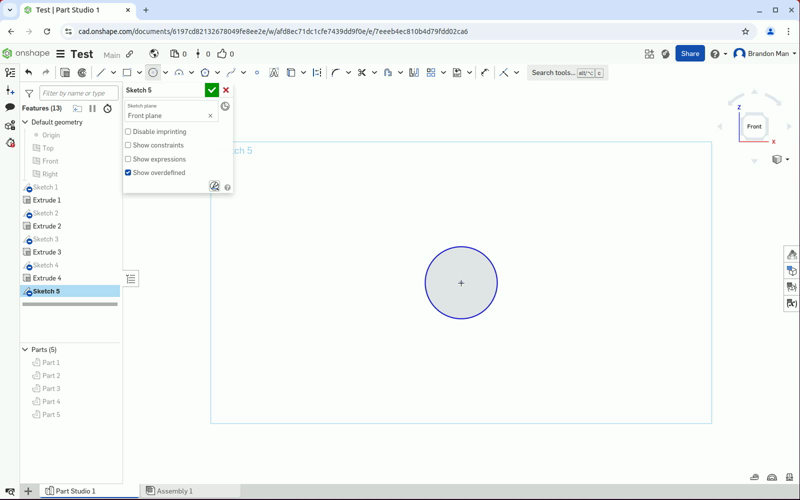
mouse_move(489, 282)
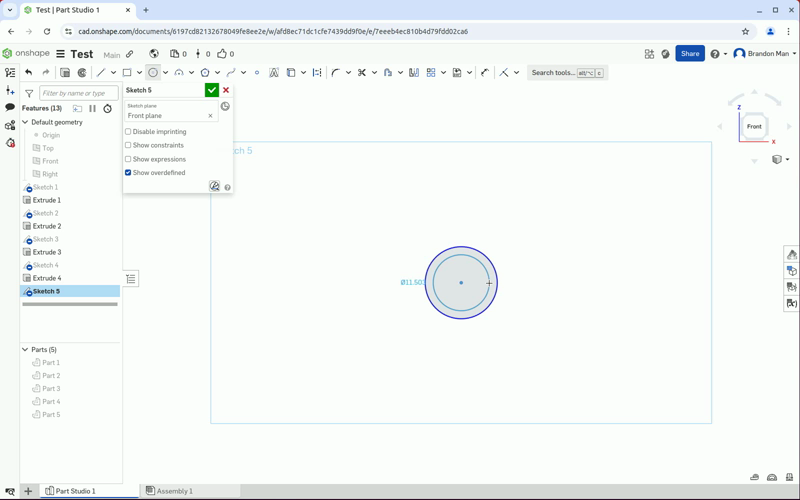
click(489, 282)
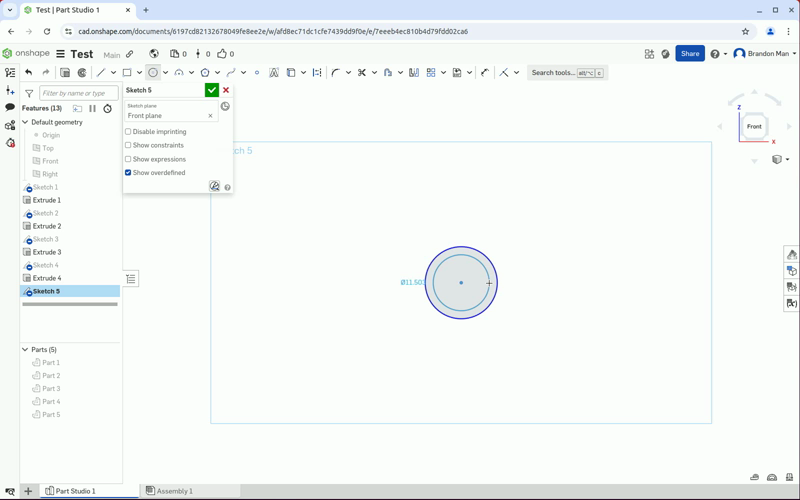
key(esc)
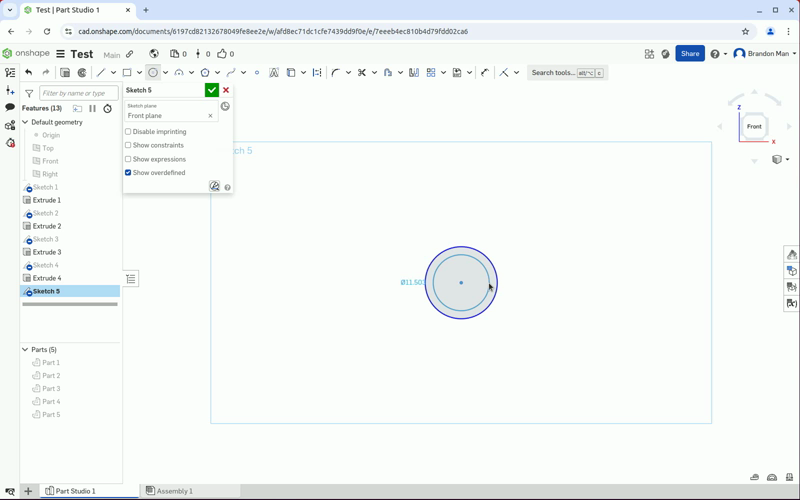
mouse_move(490, 278)
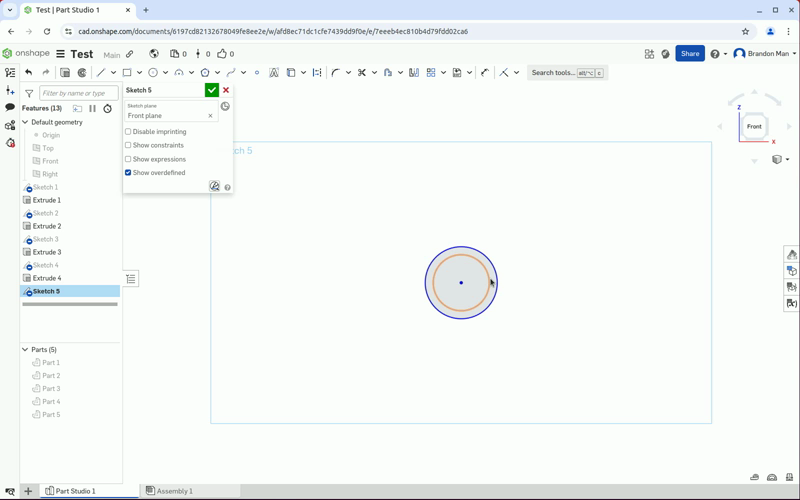
scroll(6)
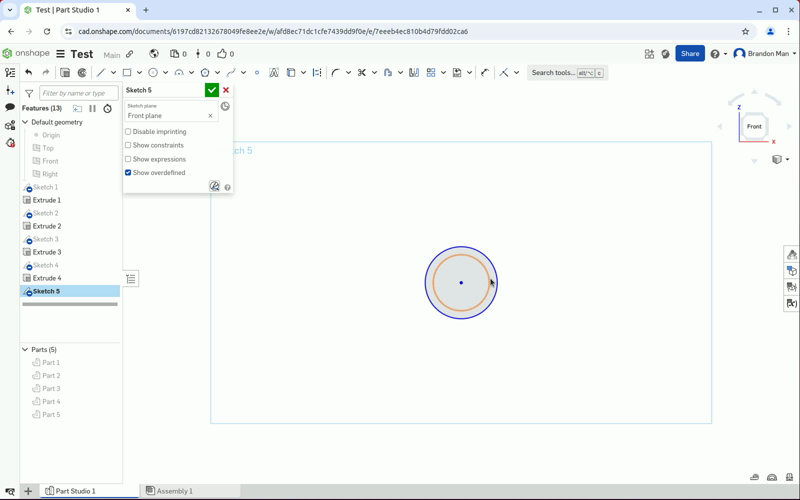
scroll(6)
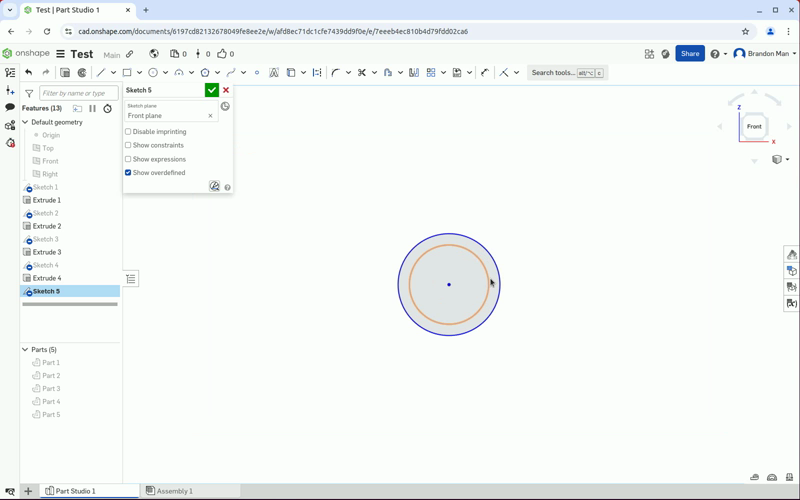
scroll(6)
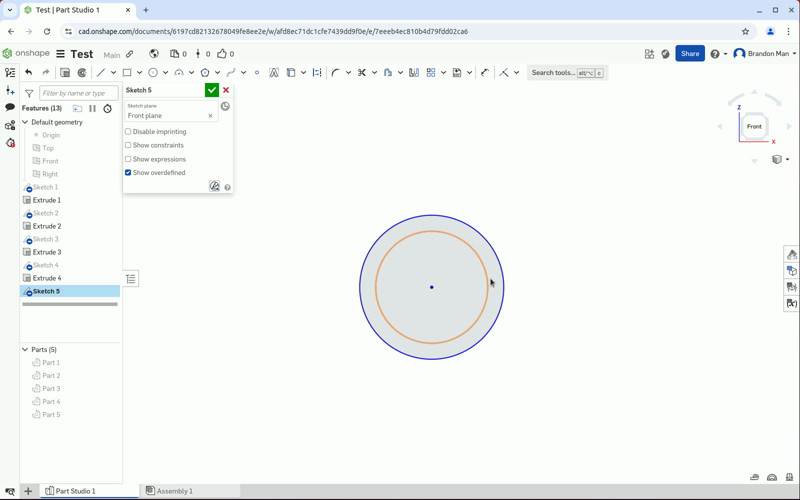
scroll(6)
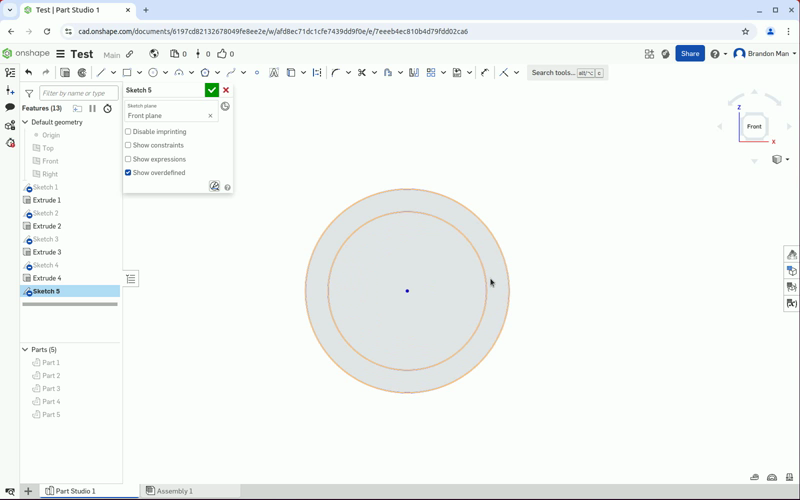
scroll(6)
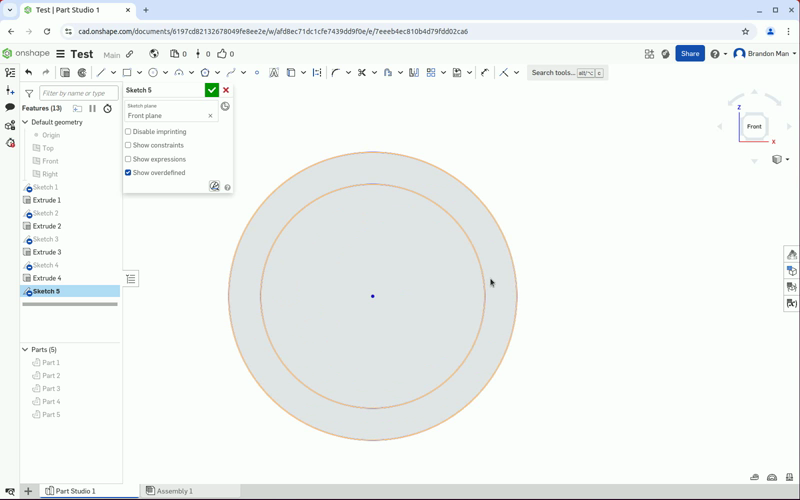
scroll(6)
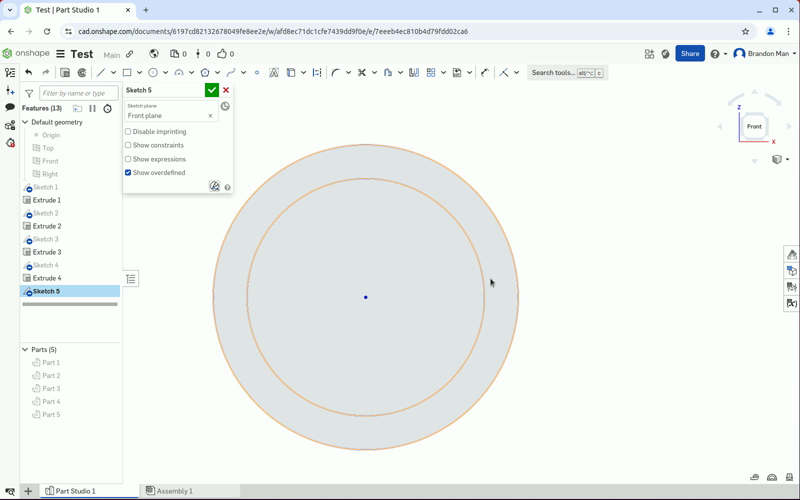
scroll(6)
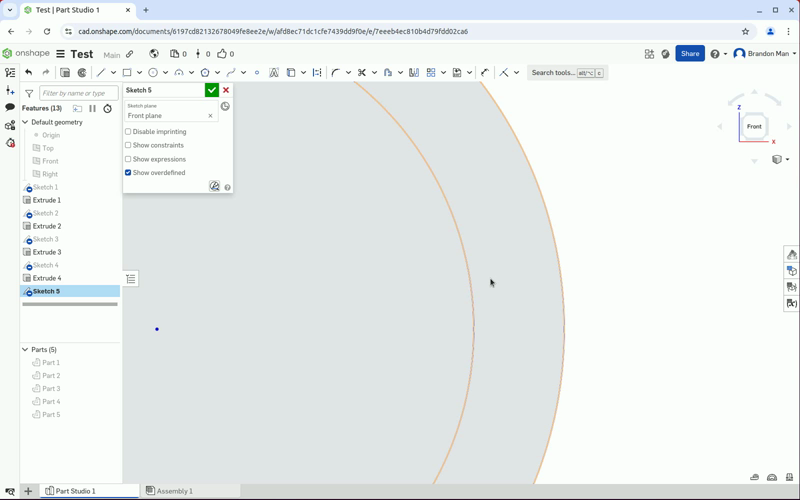
click(490, 278)
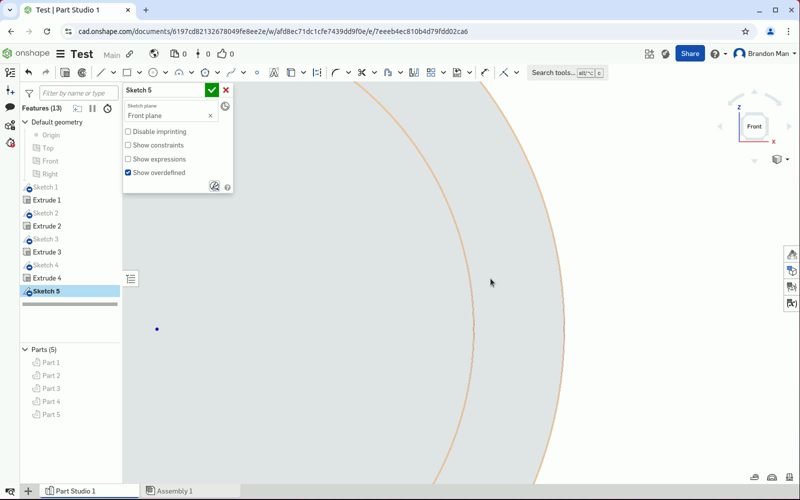
scroll(-6)
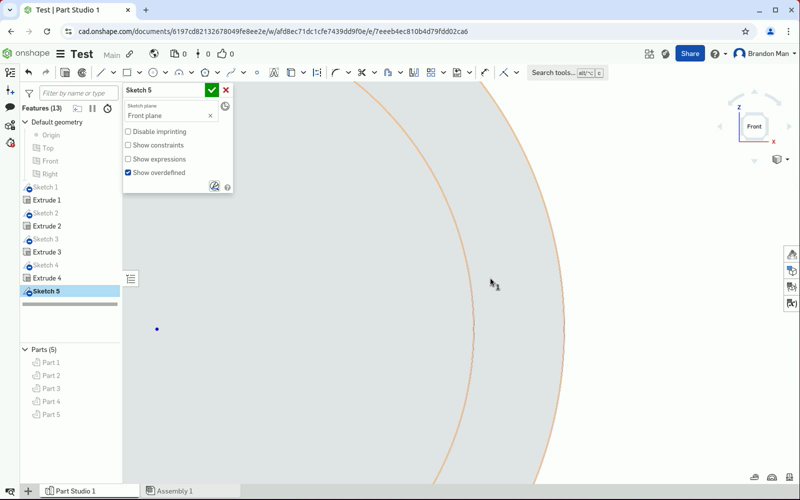
scroll(-6)
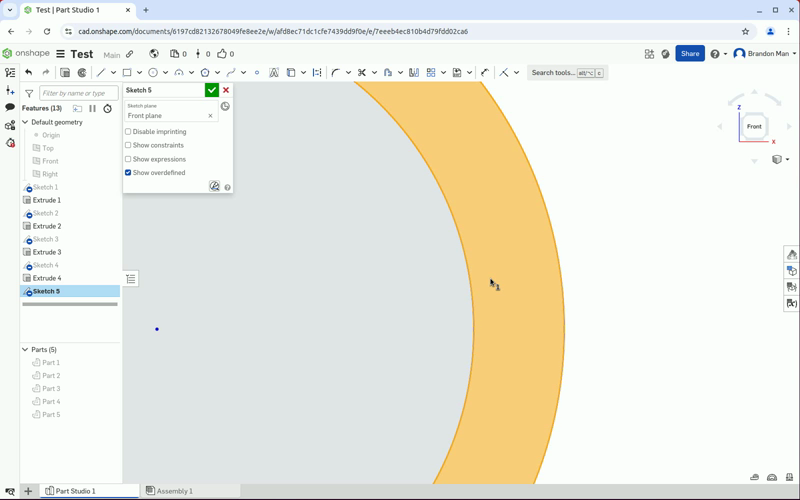
scroll(-6)
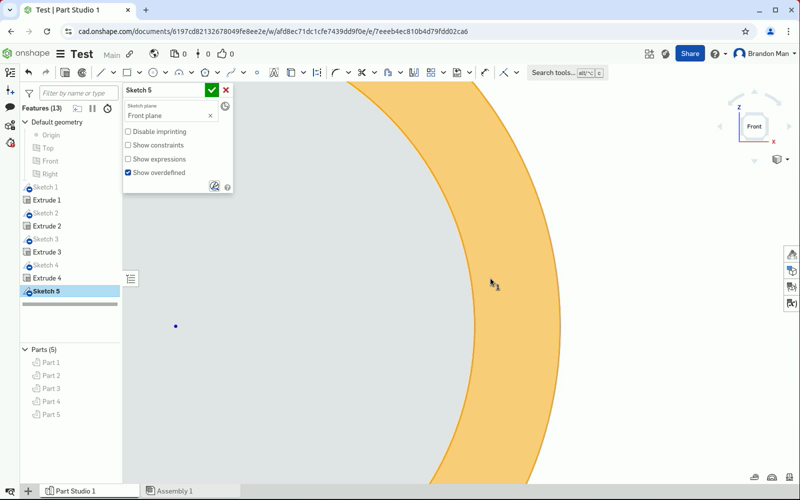
scroll(-6)
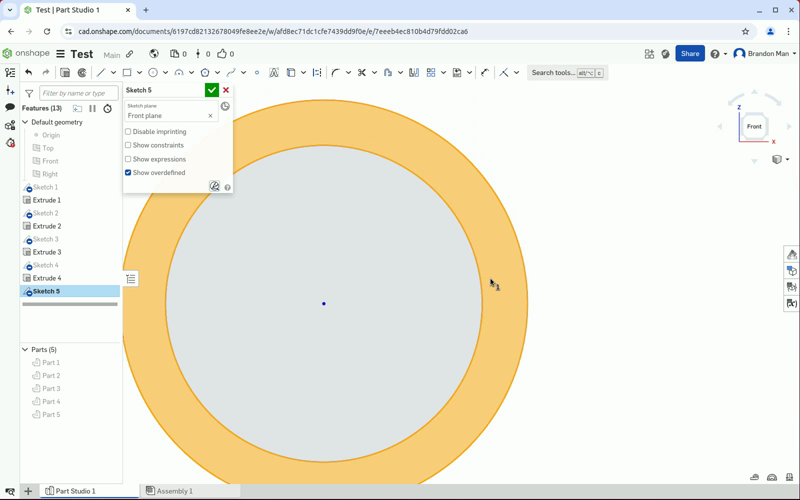
scroll(-6)
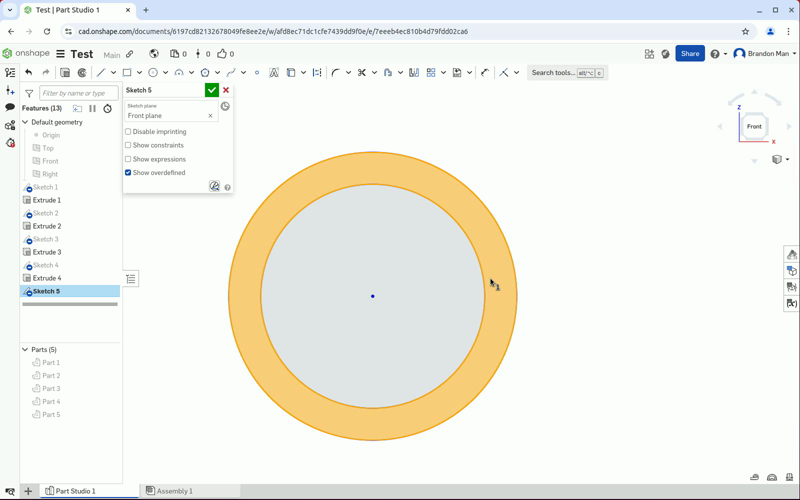
scroll(-6)
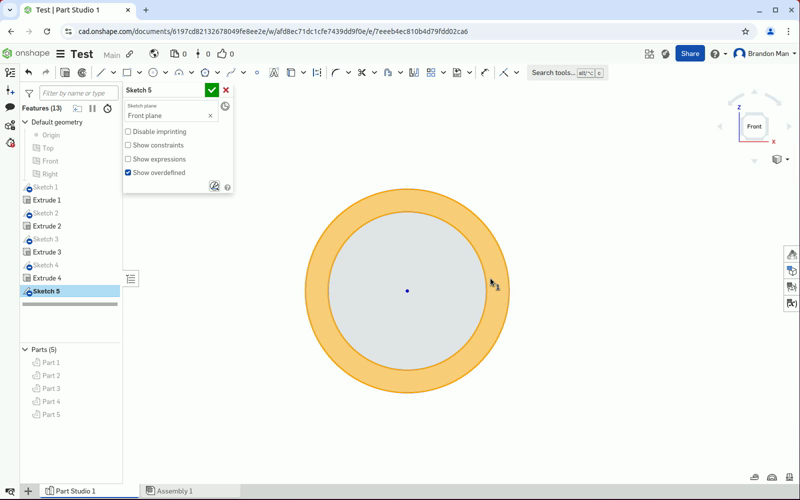
scroll(-6)
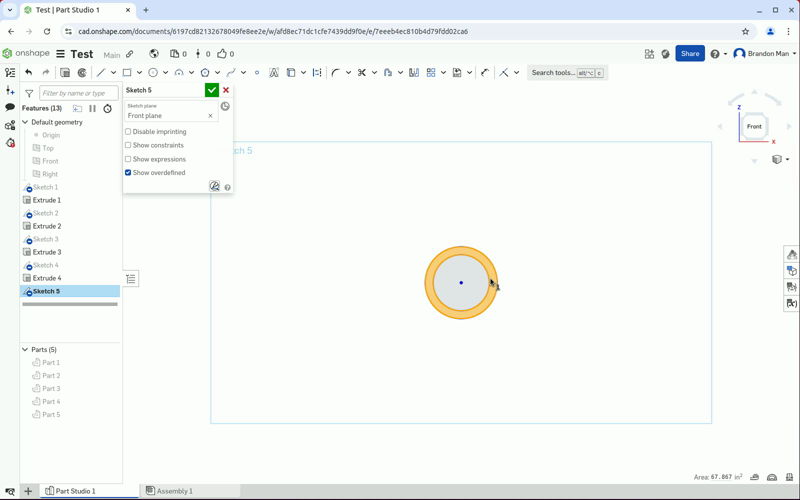
mouse_move(73, 352)
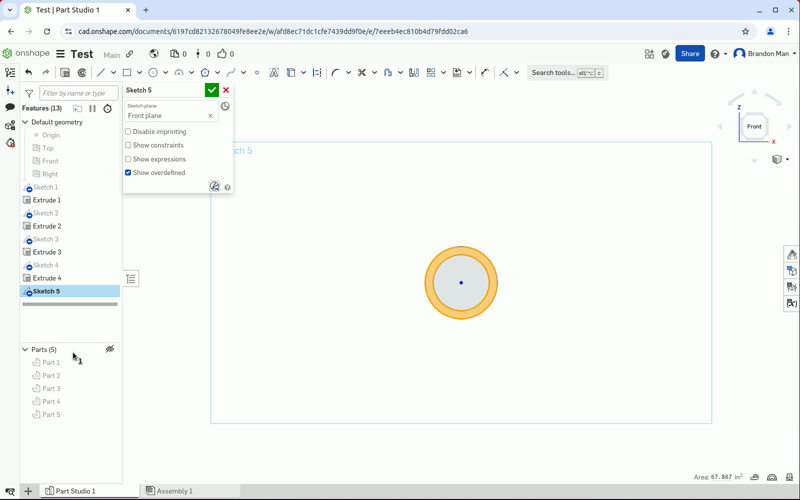
key(shift+y)
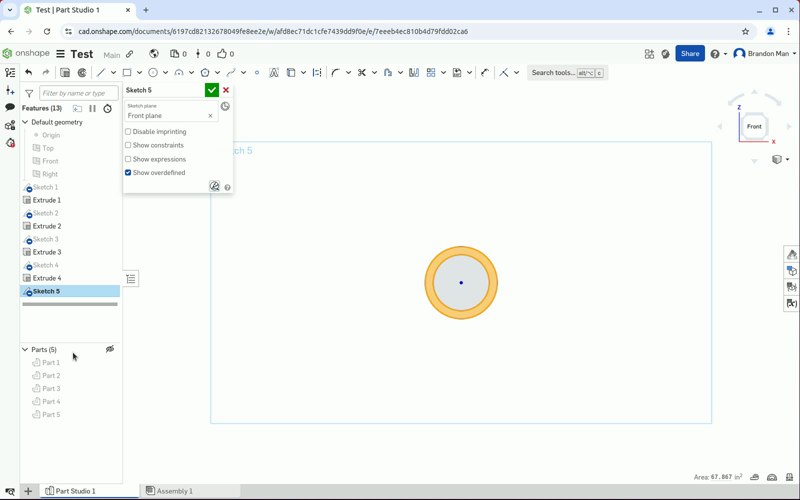
key(shift+e)
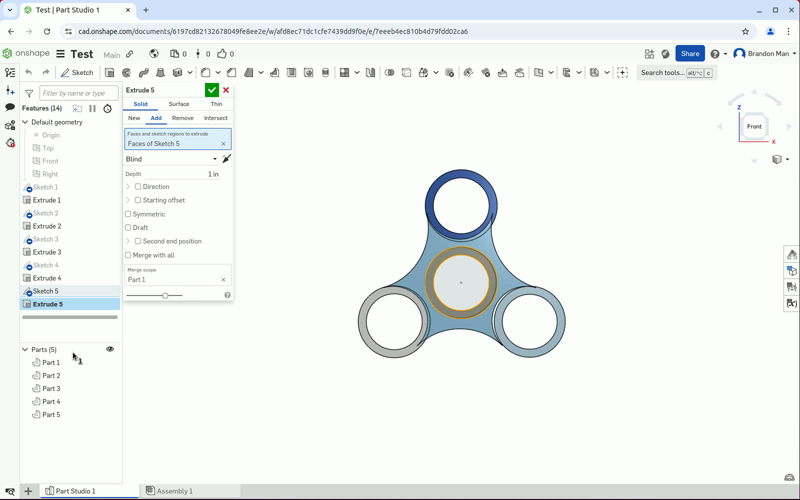
mouse_move(143, 106)
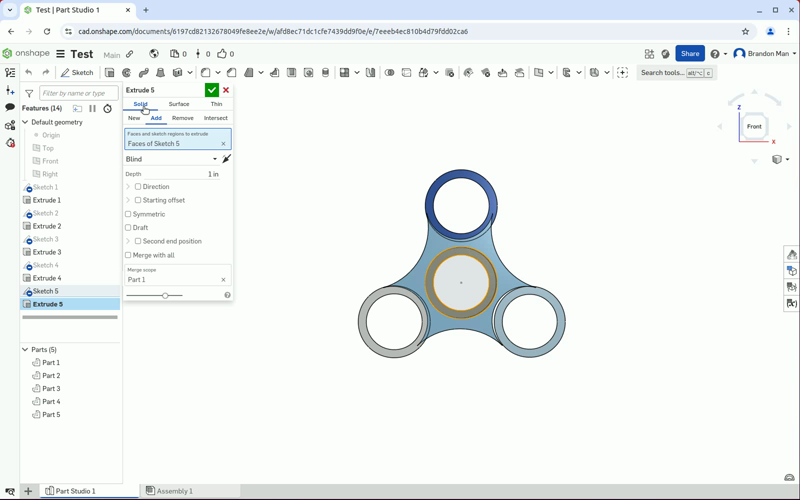
click(143, 106)
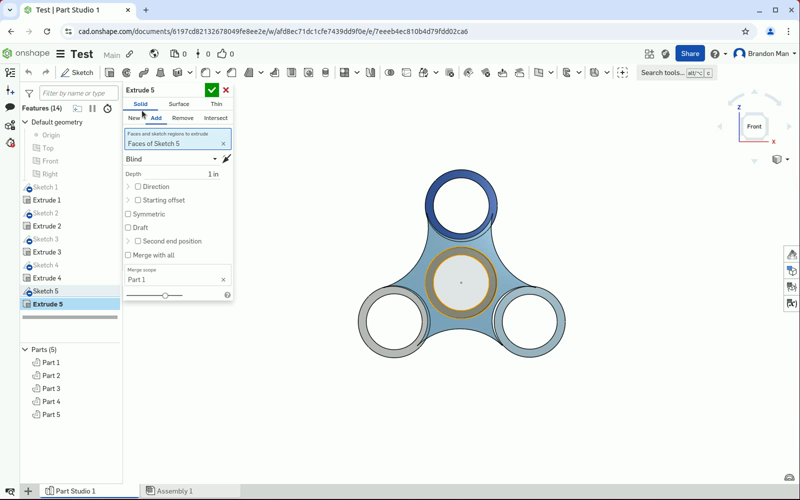
mouse_move(137, 120)
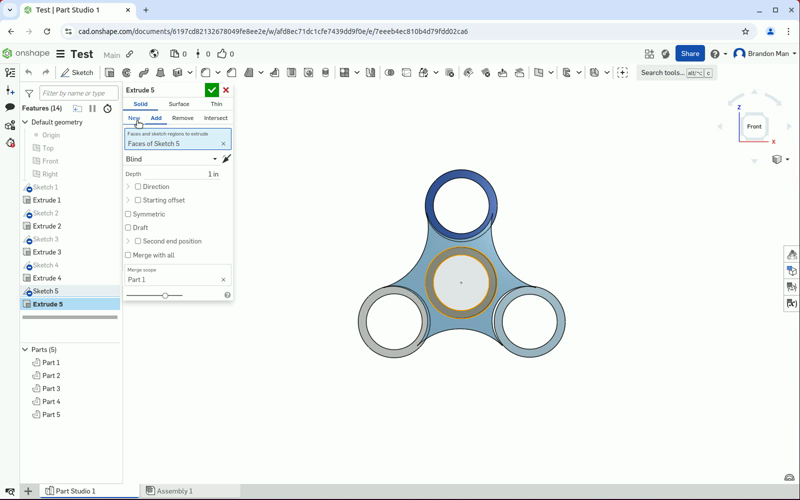
click(137, 120)
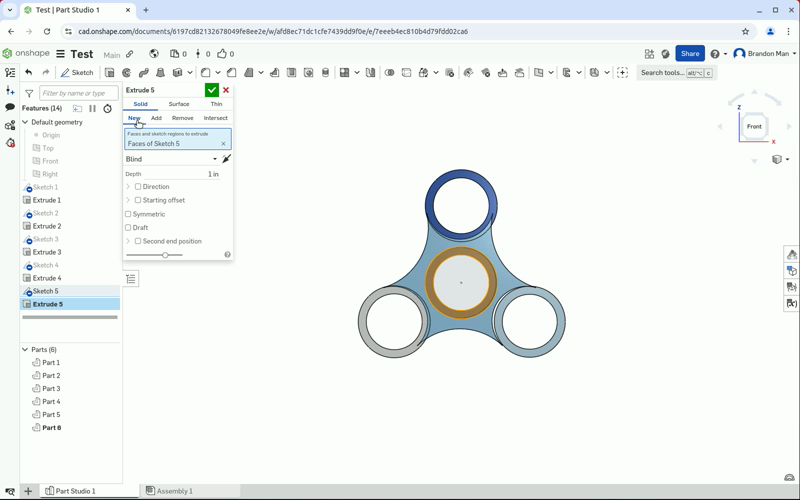
key(tab, 4)
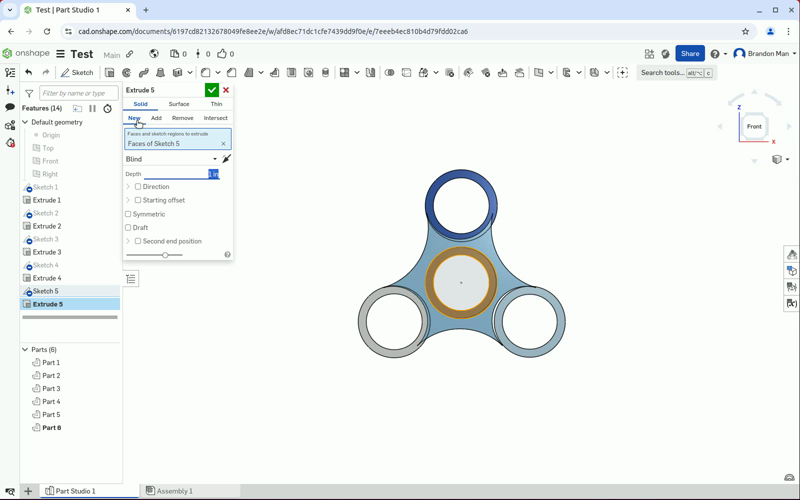
text(3.129)
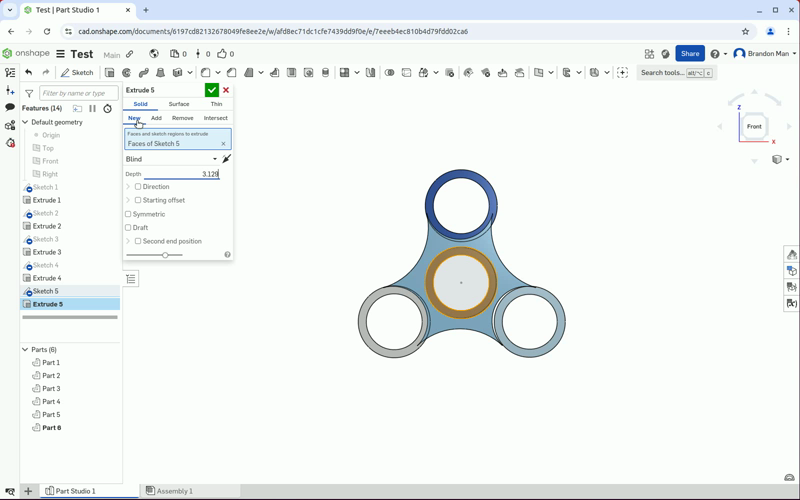
key(enter)
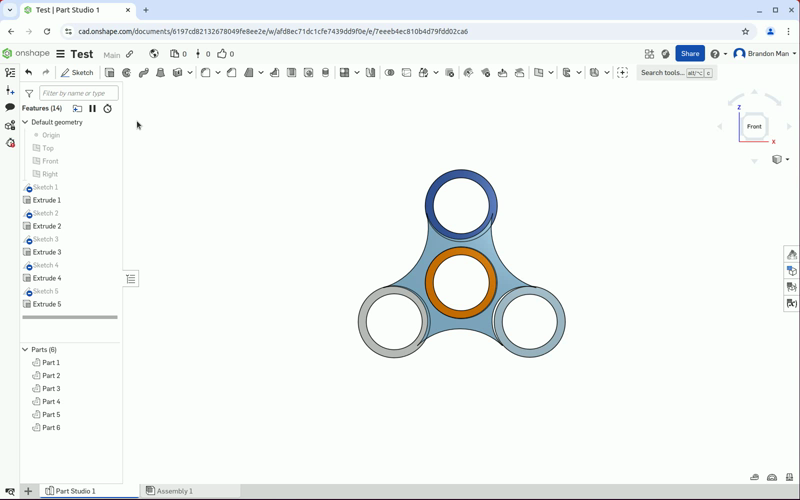
key(shift+h)
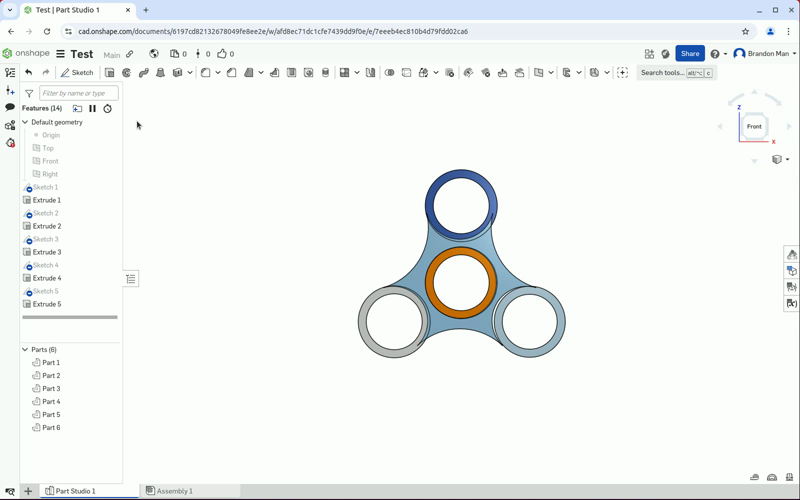
key(shift+h)
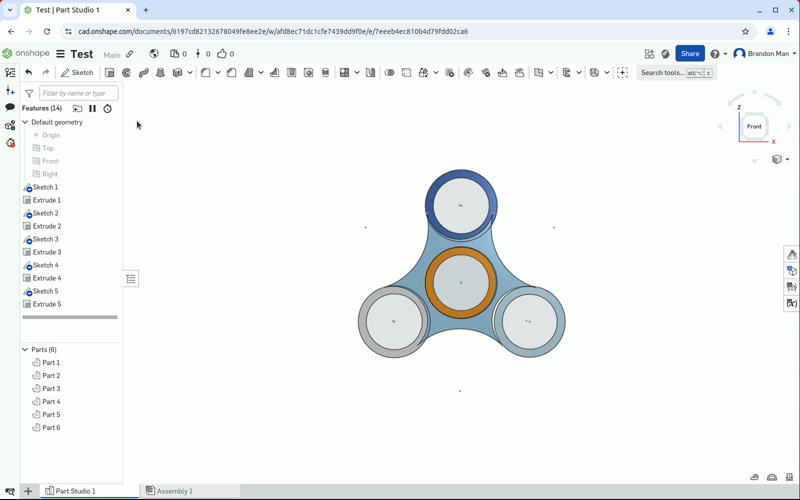
key(shift+7)
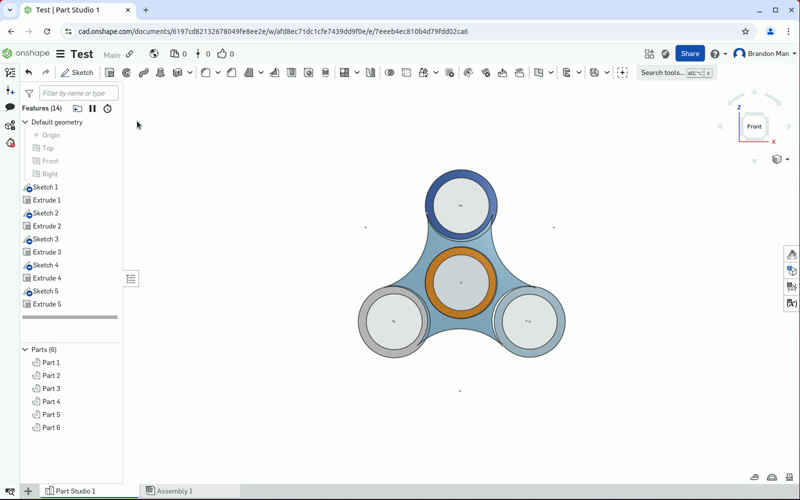
key(left, 2)
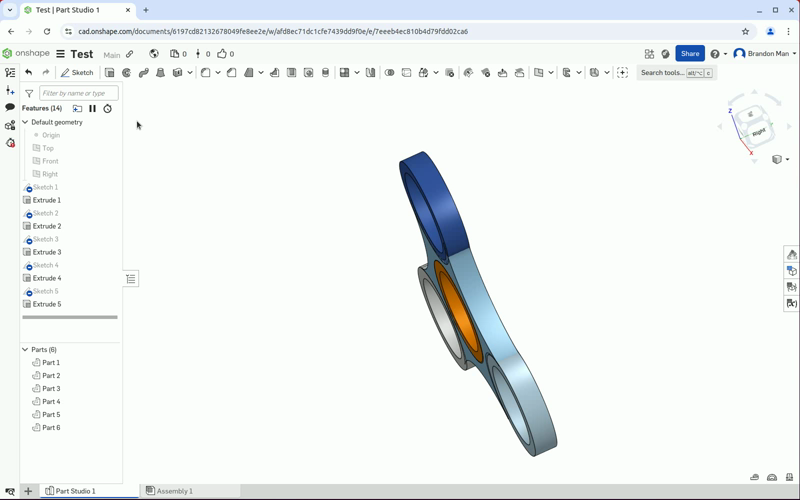
key(down, 2)
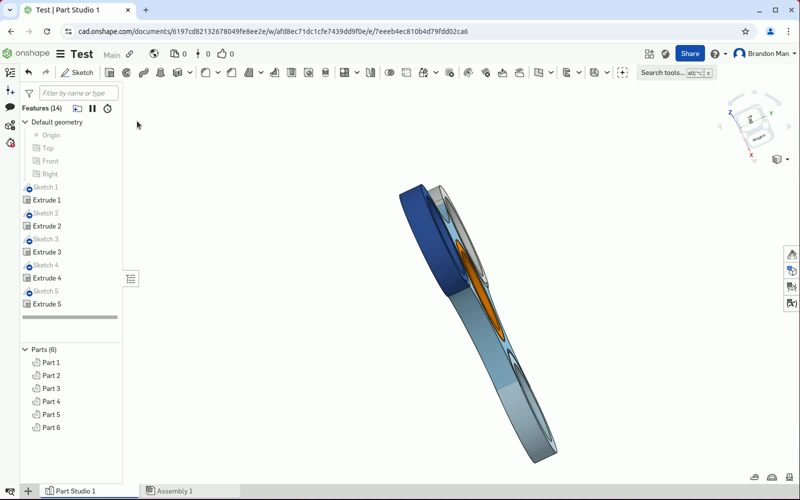
key(up, 2)
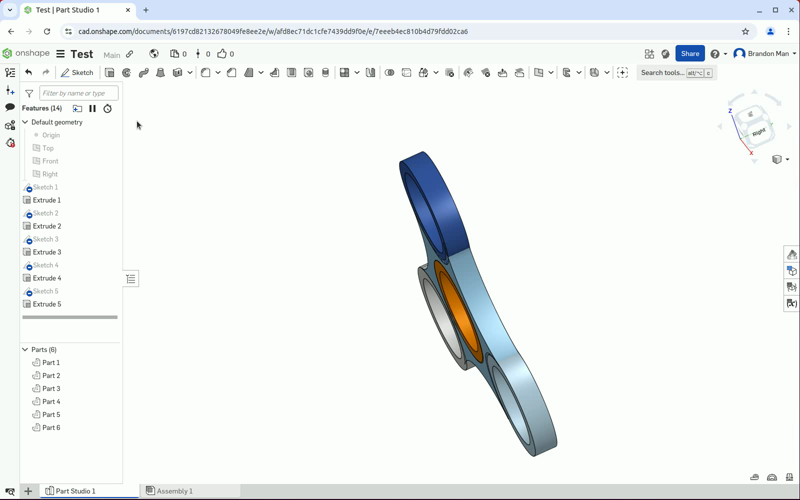
key(right, 2)
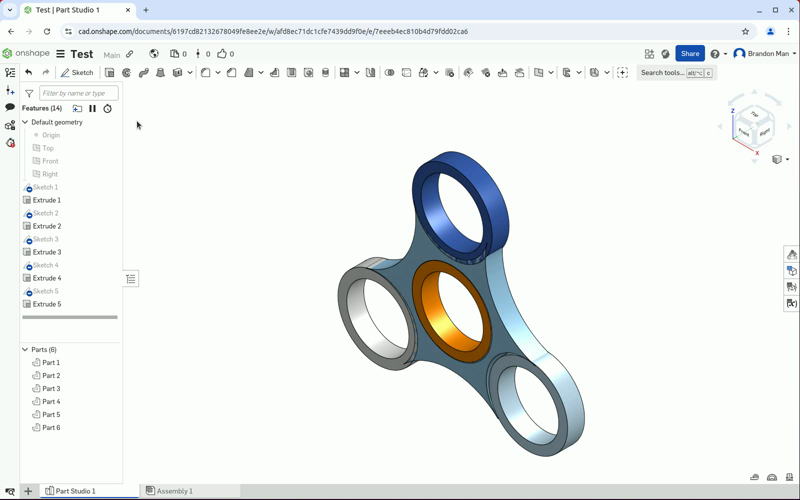
mouse_move(73, 189)
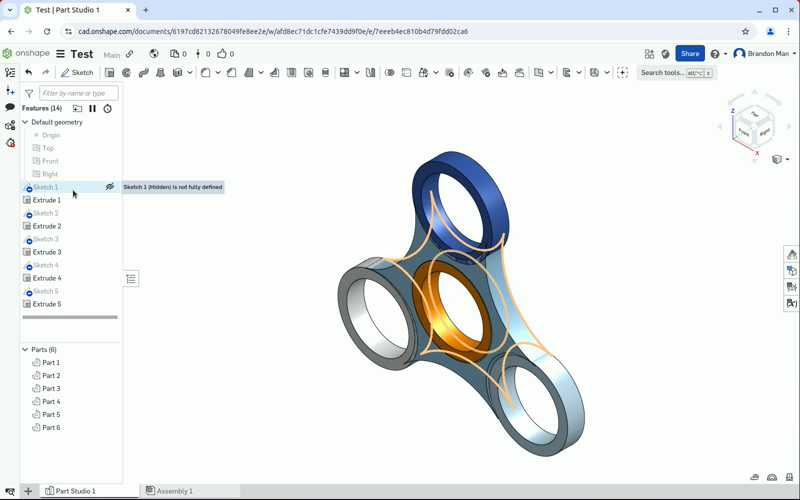
click(73, 189)